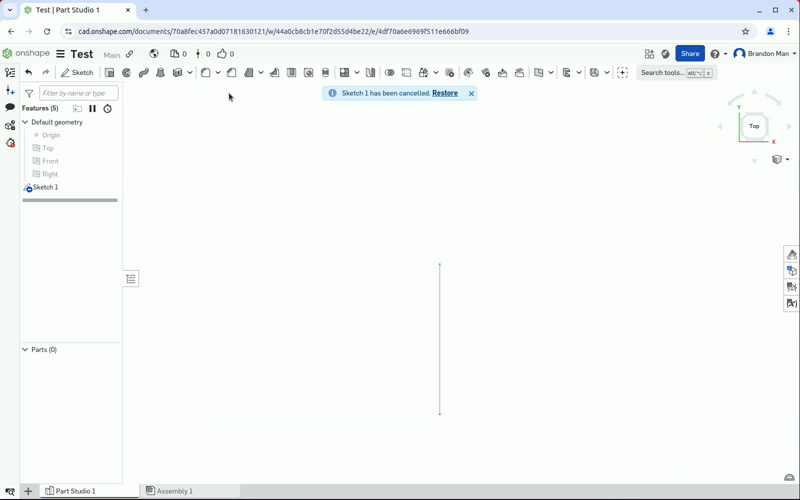
key(shift+h)
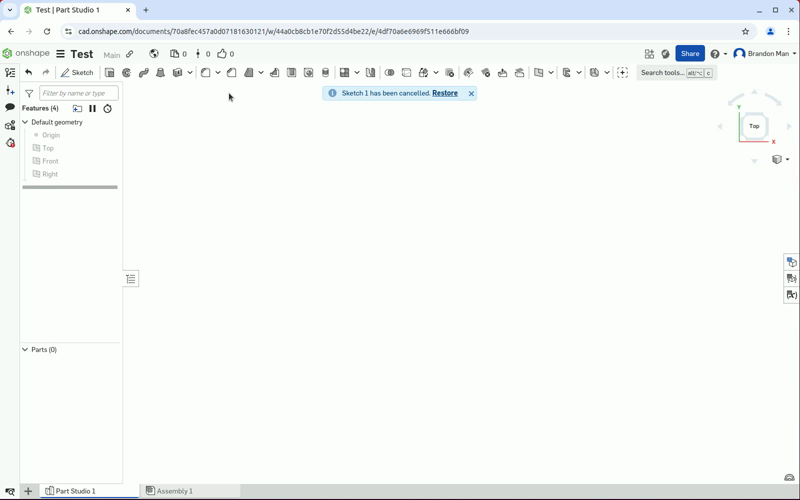
mouse_move(73, 352)
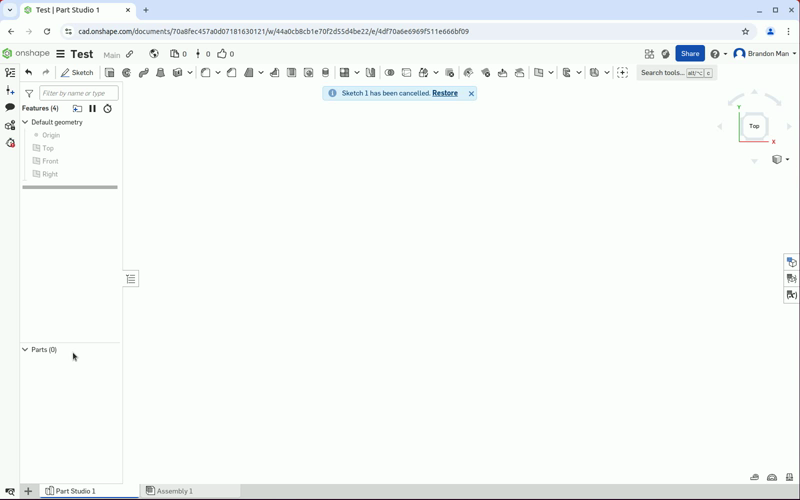
key(y)
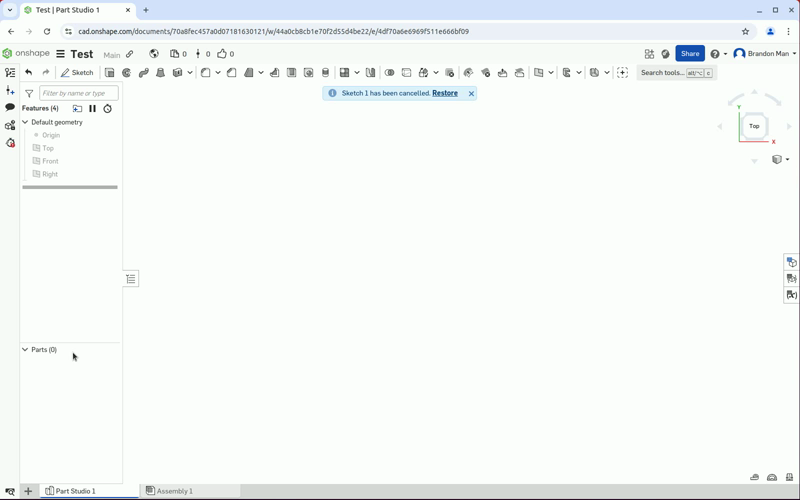
key(shift+p)
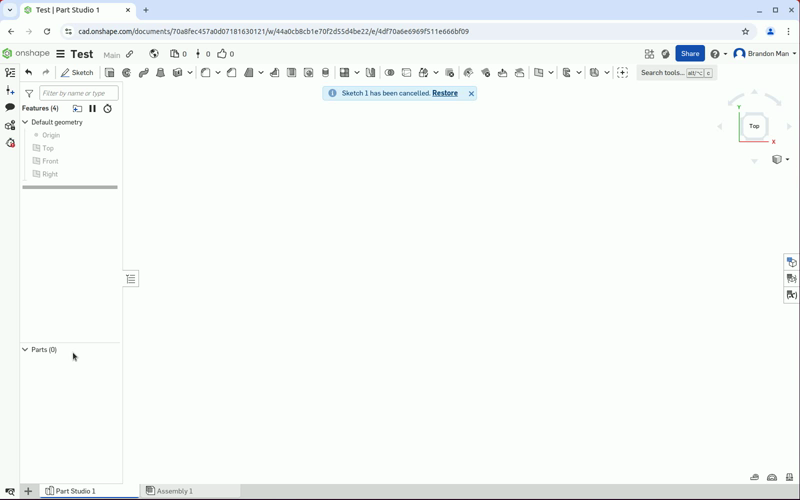
key(space)
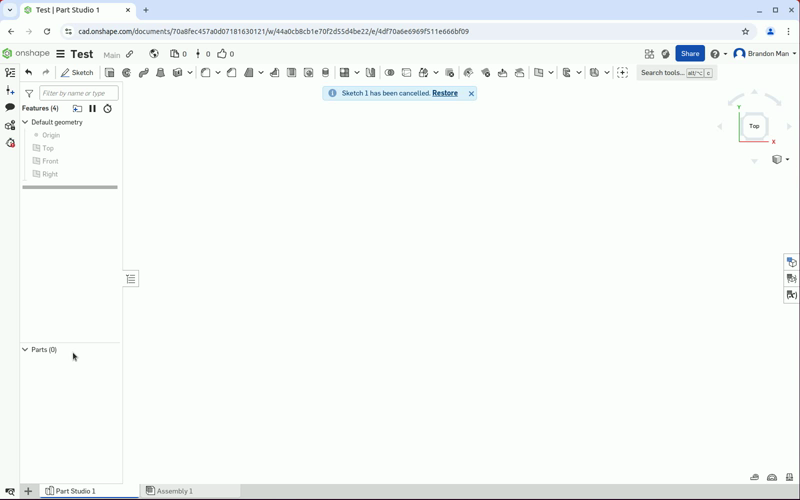
key_down(shift)
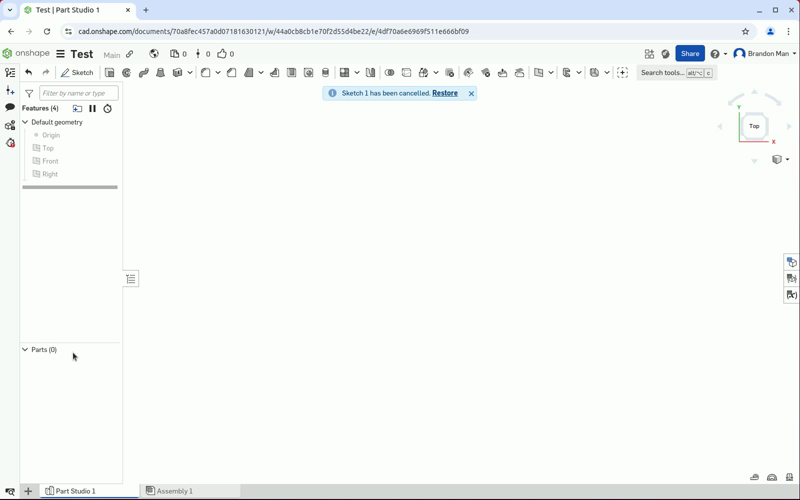
key(up)
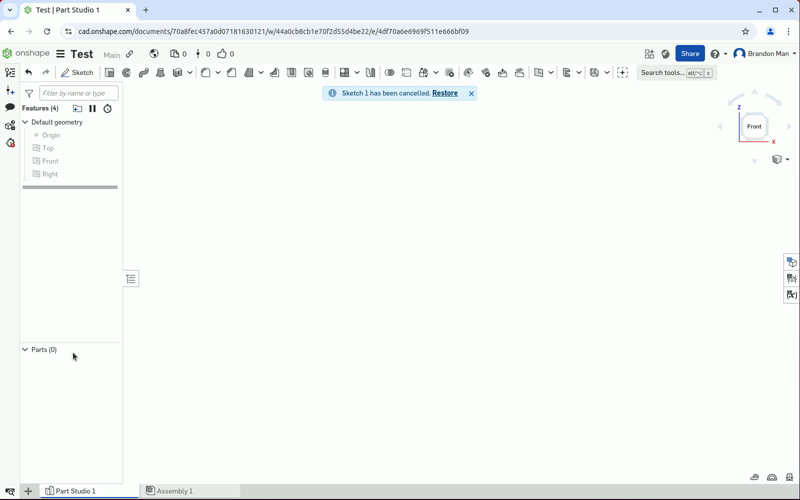
key_up(shift)
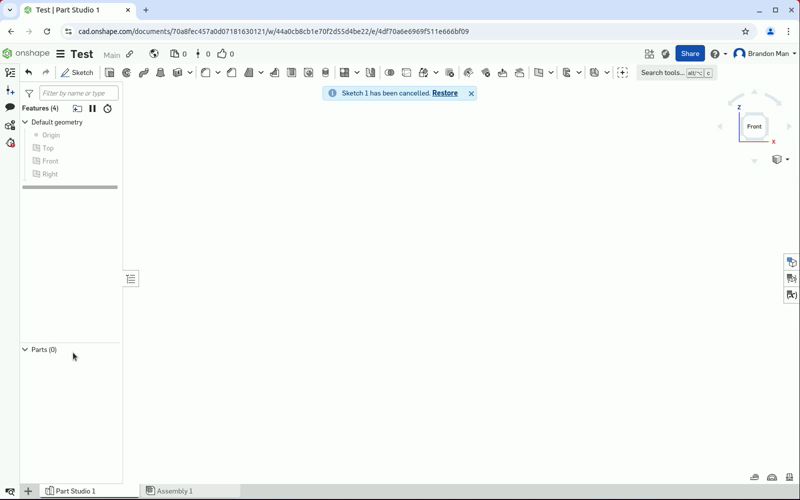
mouse_move(73, 352)
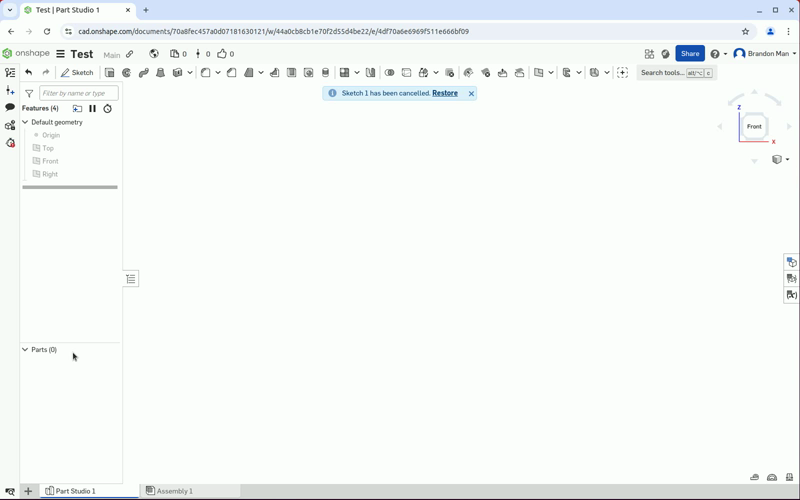
key(shift+y)
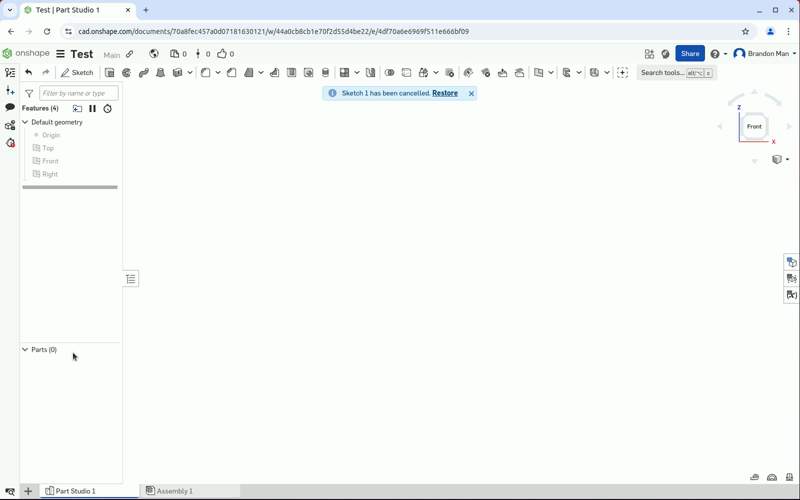
key(shift+s)
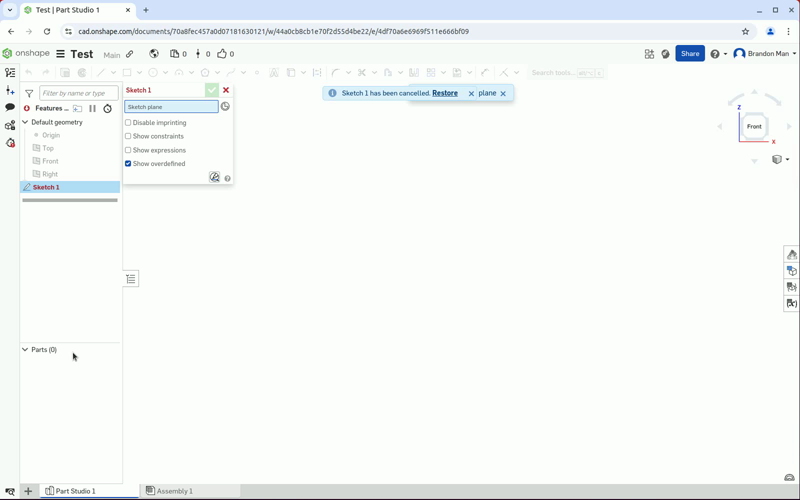
mouse_move(73, 163)
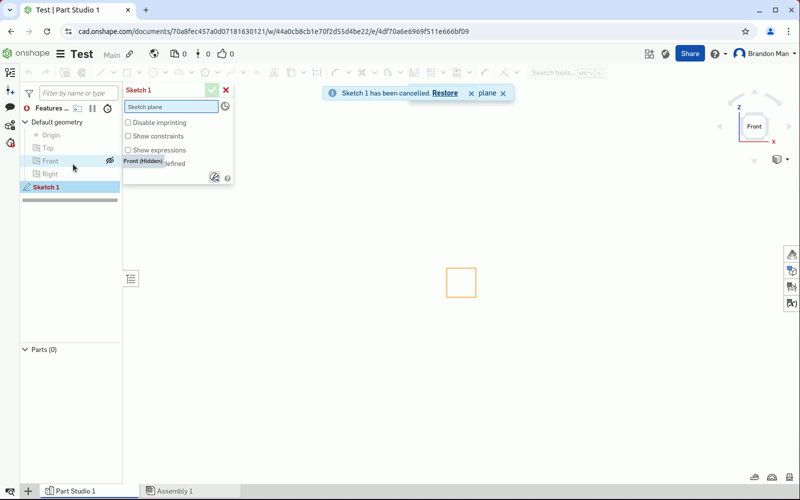
click(73, 163)
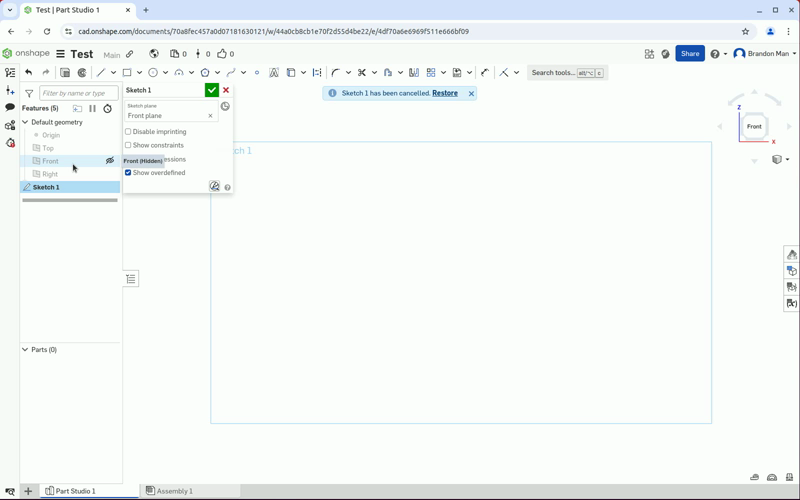
mouse_move(73, 352)
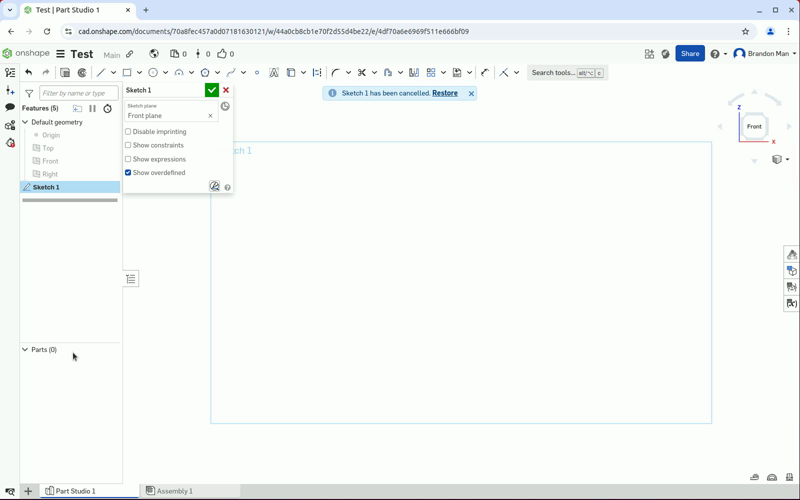
key(y)
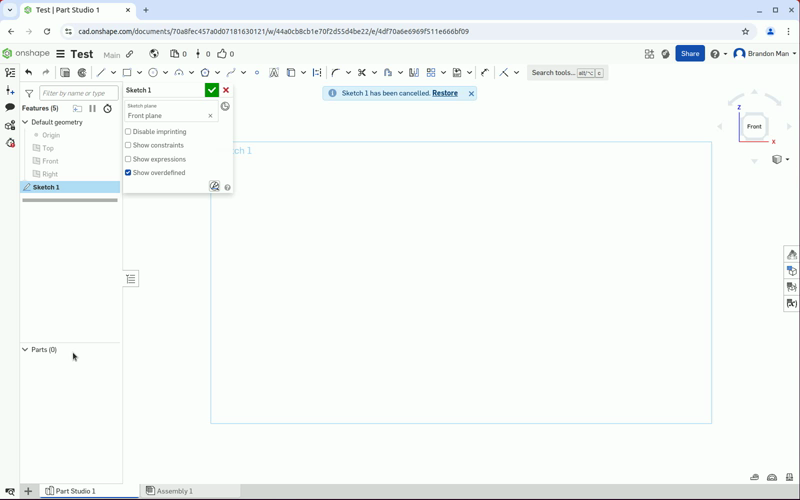
key(l)
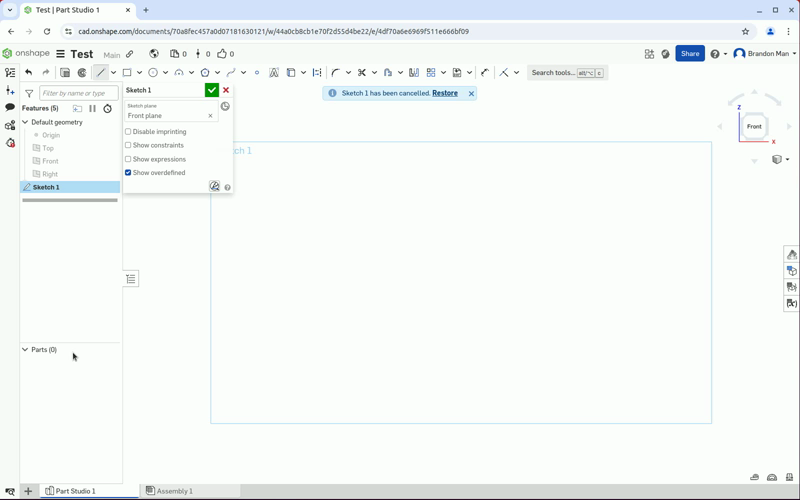
key_down(shift)
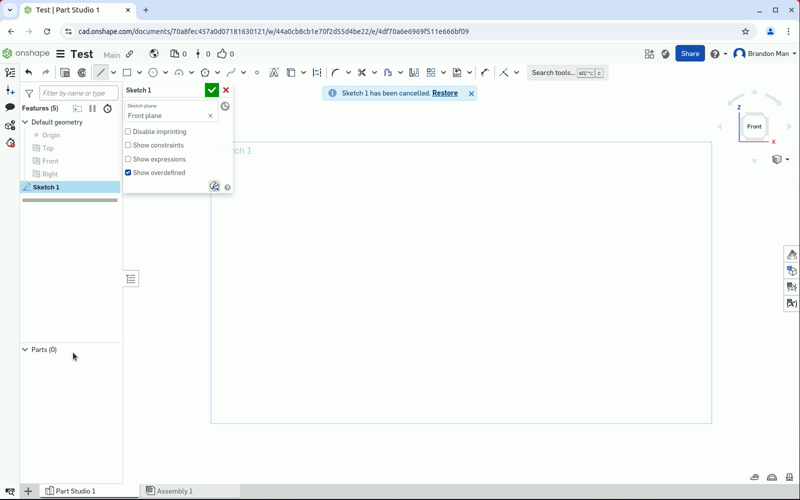
mouse_move(380, 329)
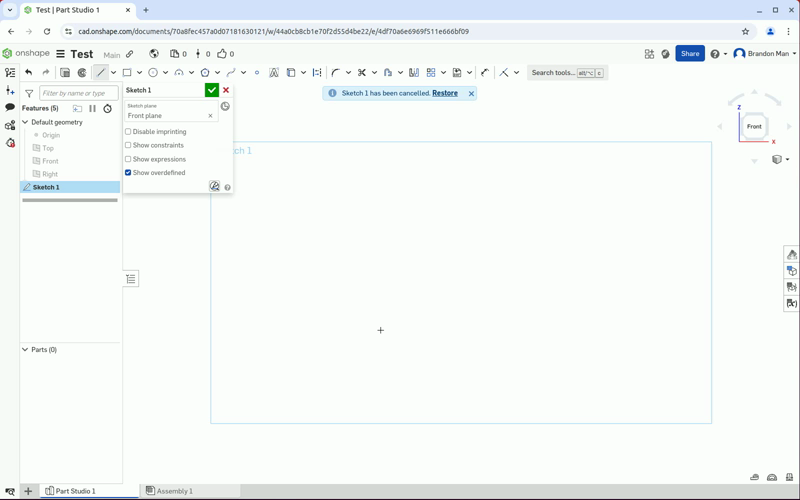
click(380, 329)
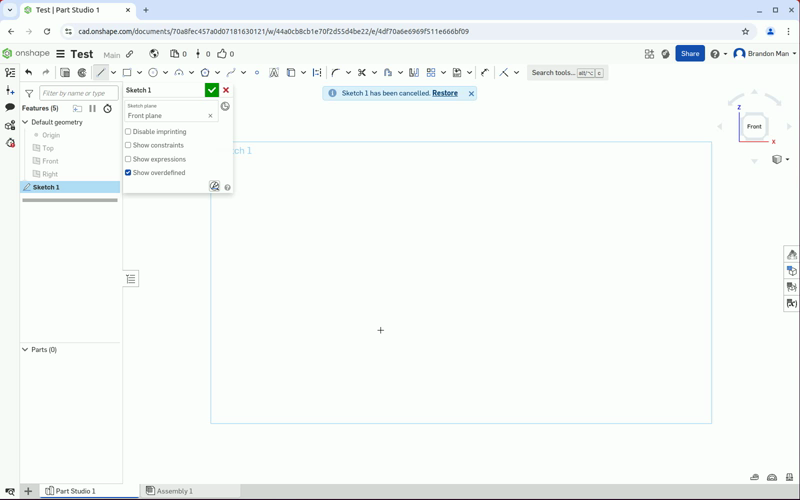
key_up(shift)
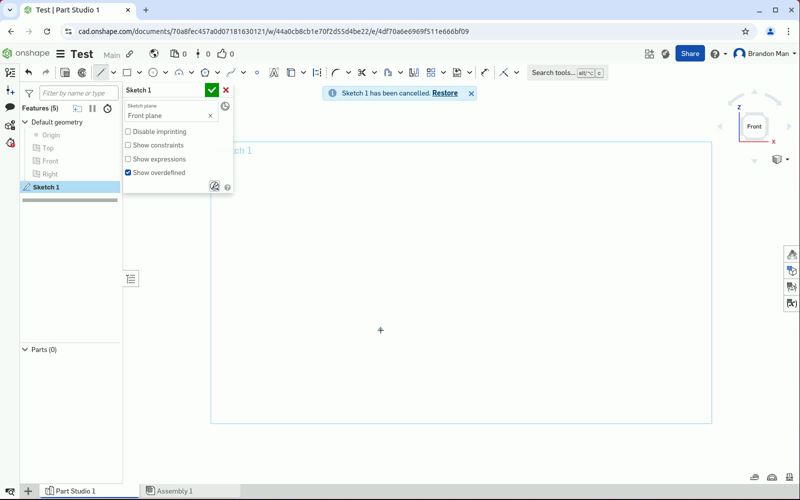
key_down(shift)
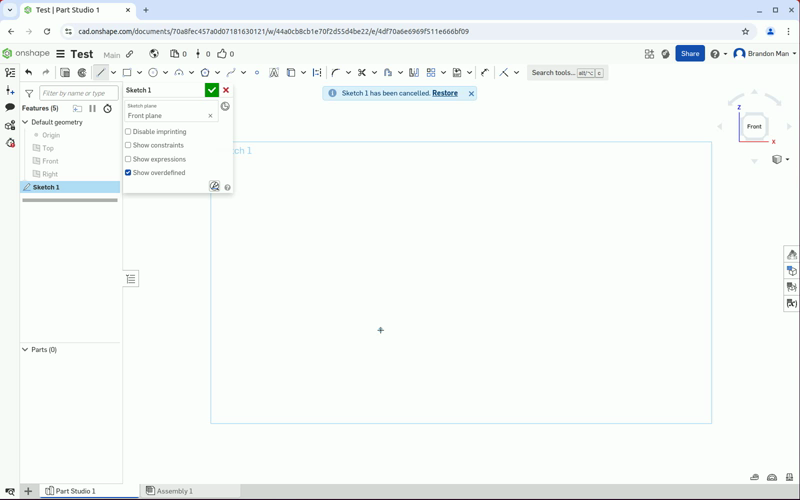
mouse_move(530, 329)
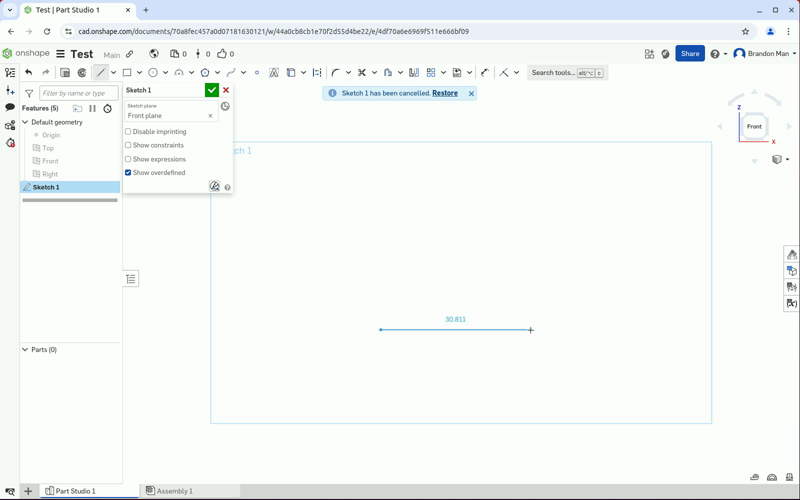
click(530, 329)
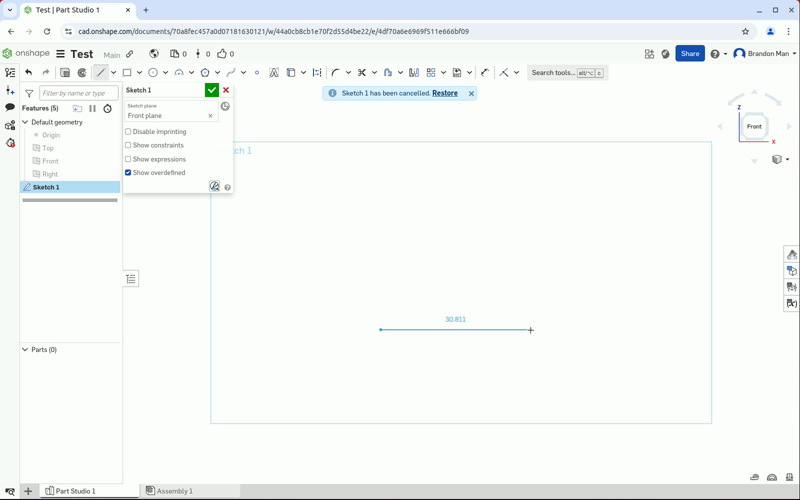
key_up(shift)
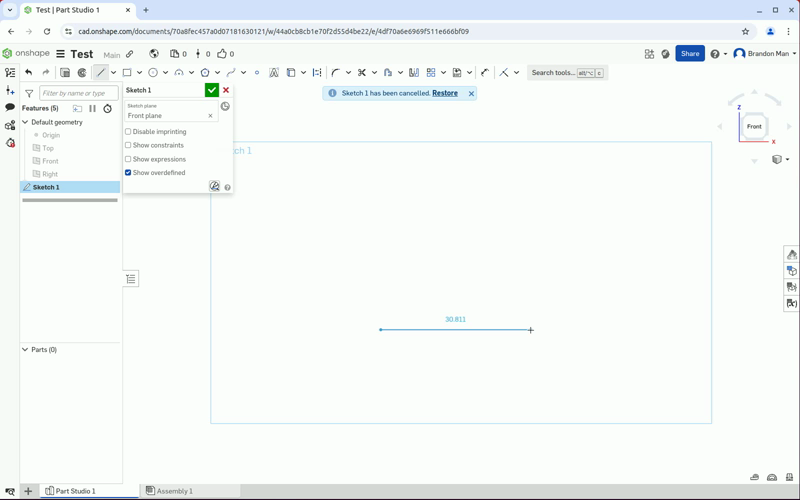
key_down(shift)
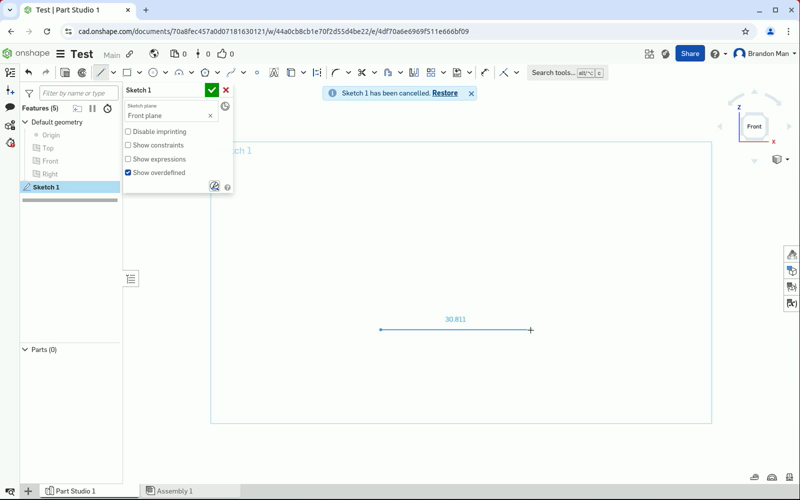
mouse_move(530, 236)
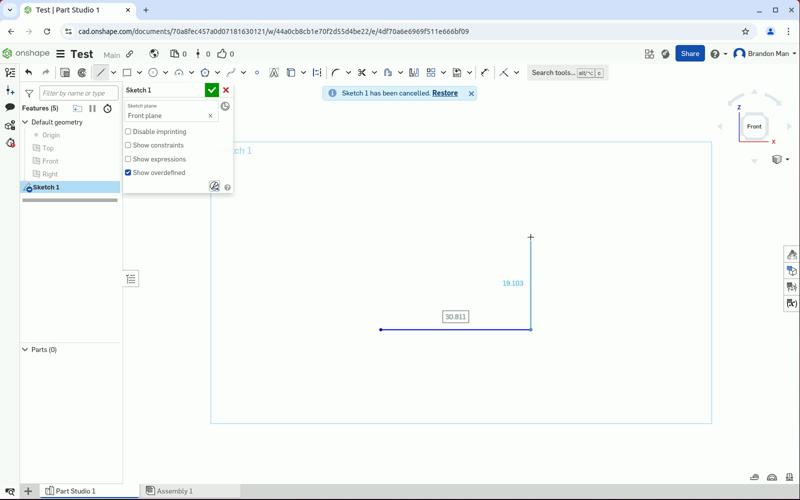
click(530, 236)
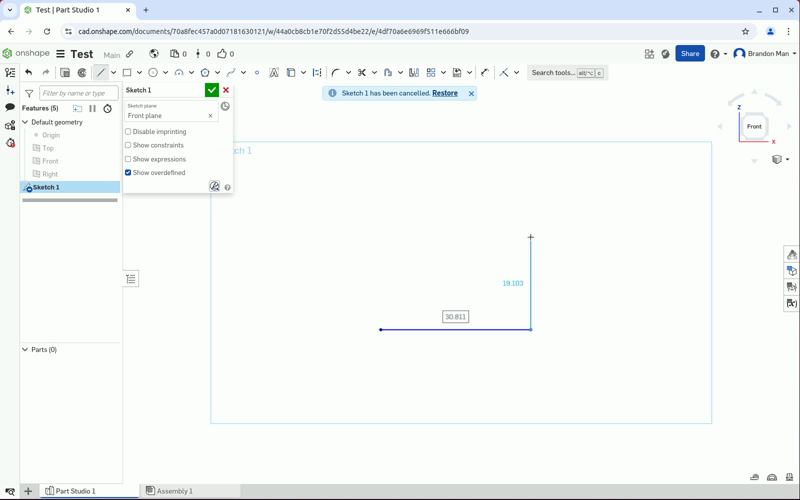
key_up(shift)
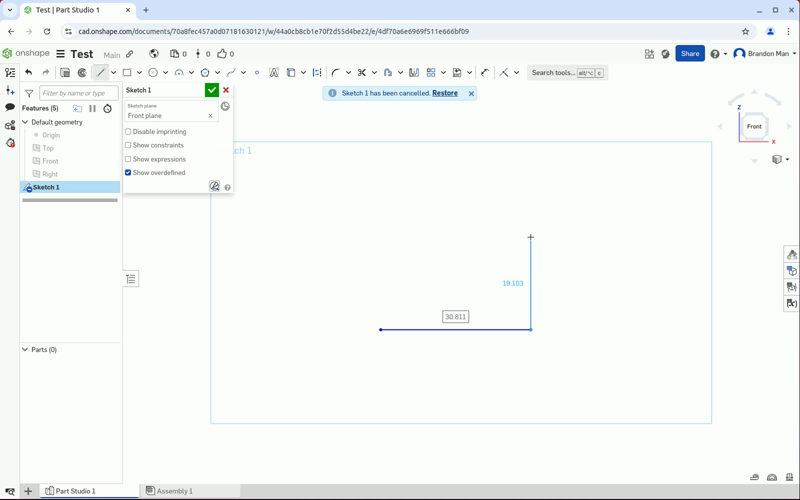
key_down(shift)
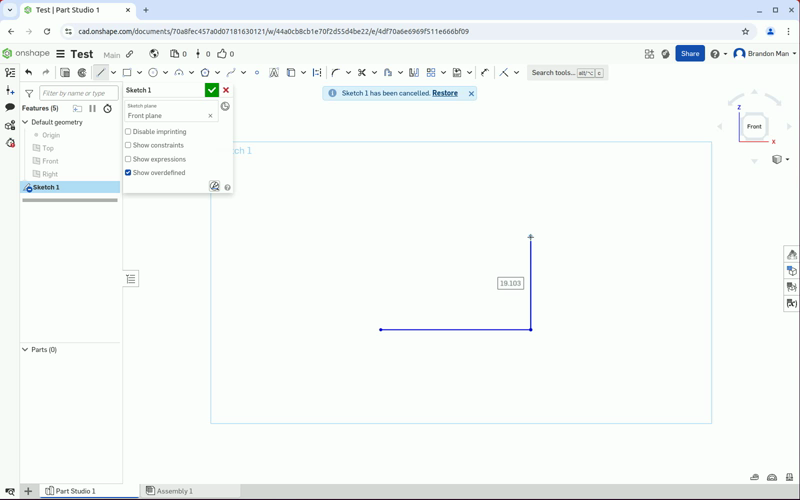
mouse_move(380, 236)
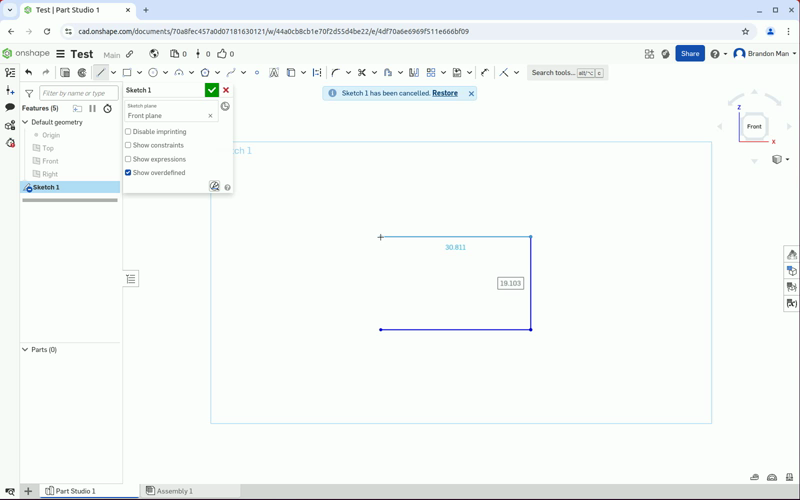
click(380, 236)
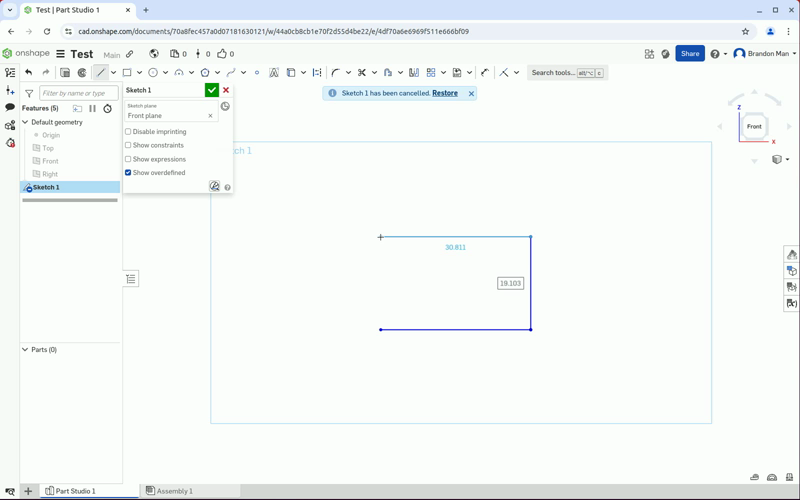
key_up(shift)
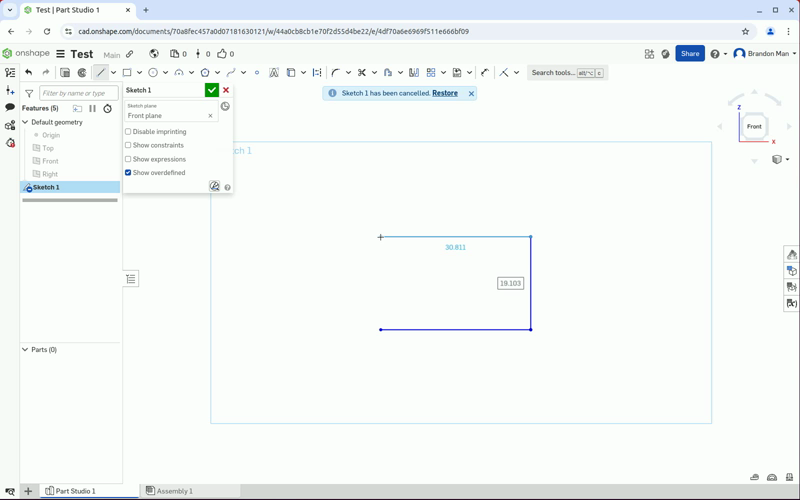
key_down(shift)
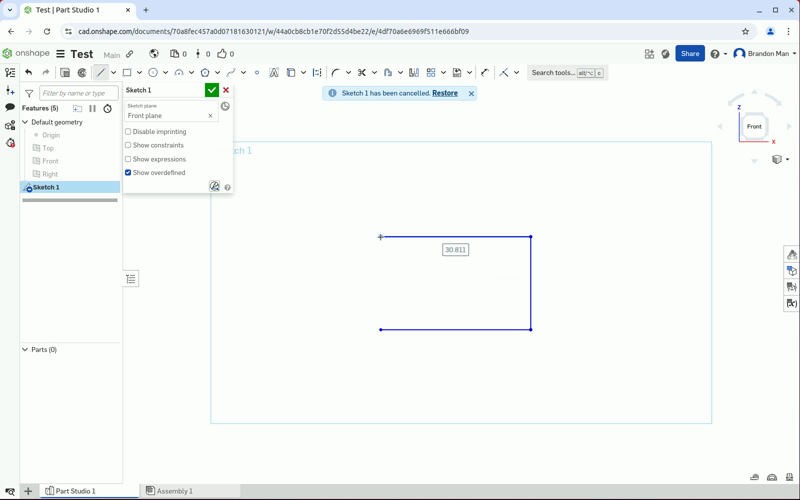
mouse_move(380, 329)
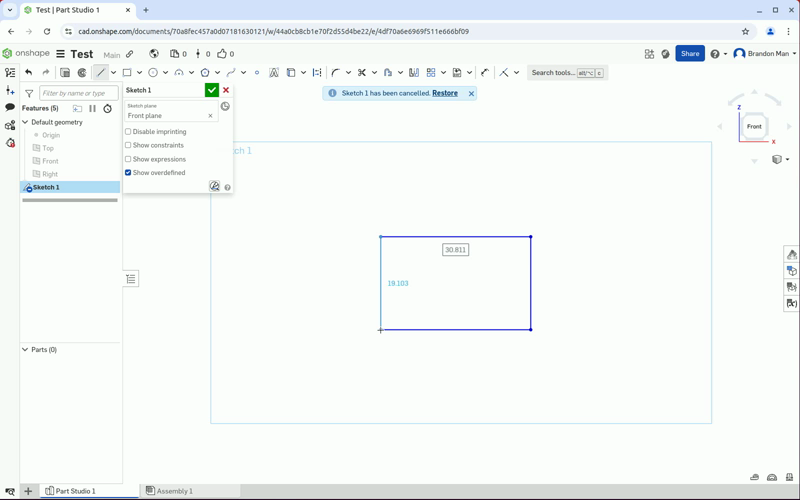
key_up(shift)
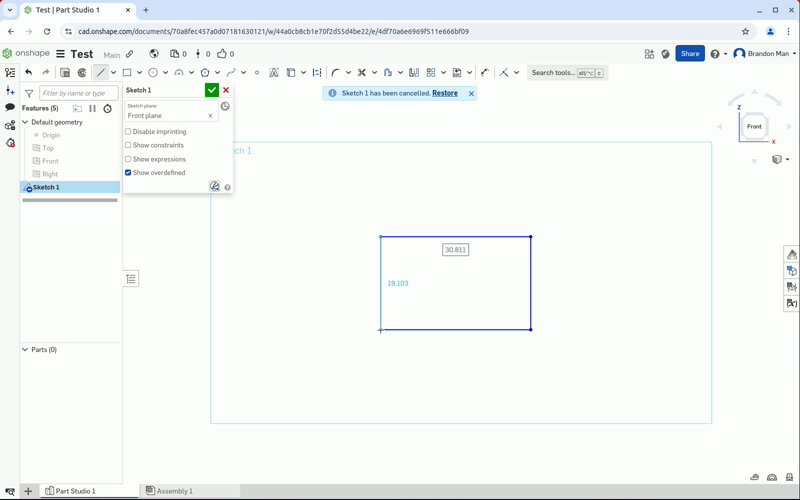
click(380, 329)
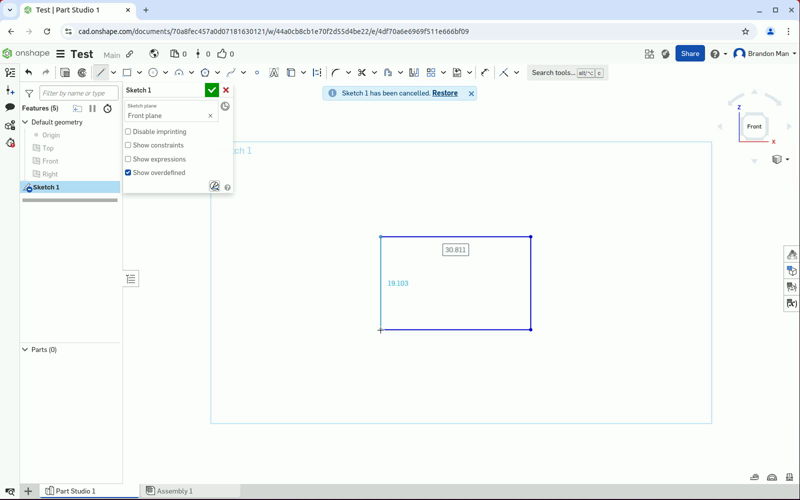
key(esc)
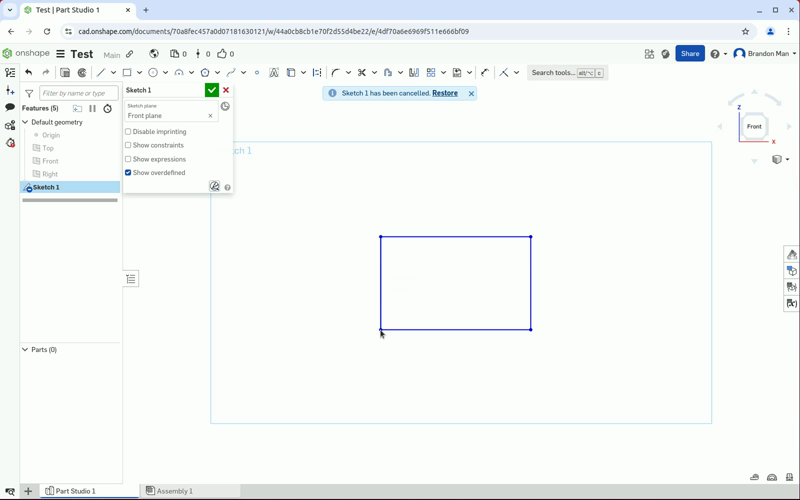
mouse_move(496, 276)
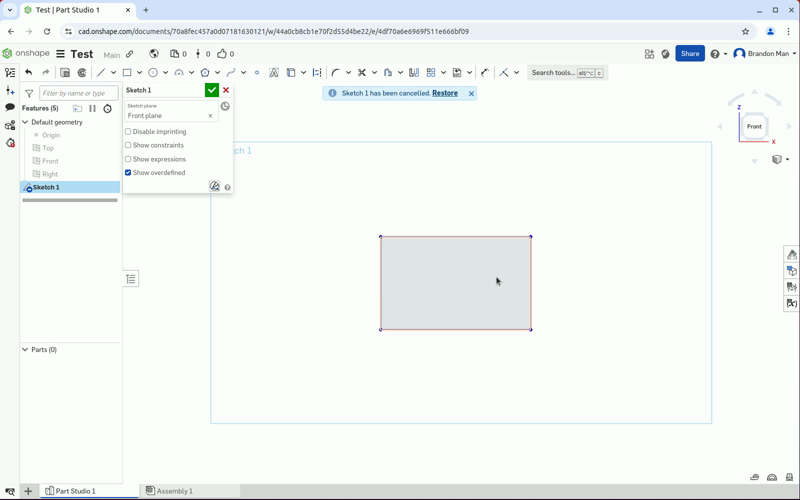
click(496, 276)
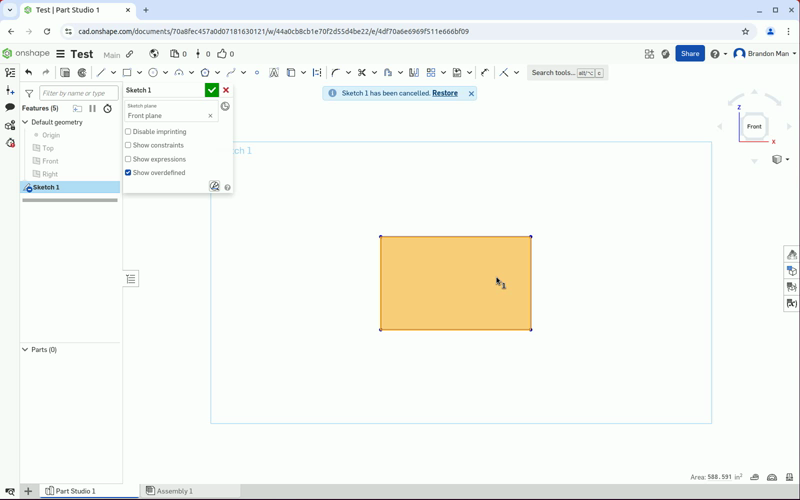
mouse_move(73, 352)
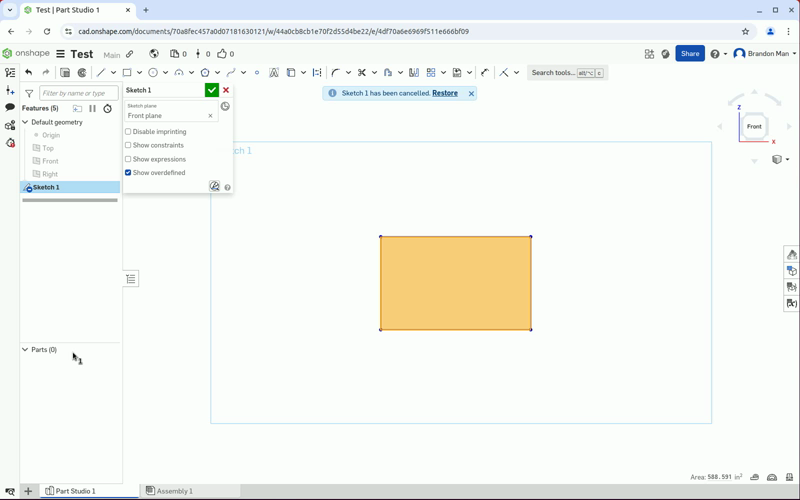
key(shift+y)
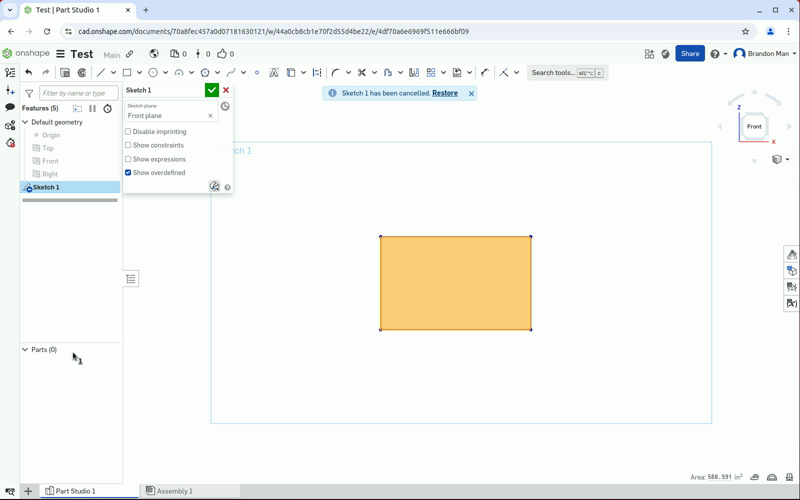
key(shift+e)
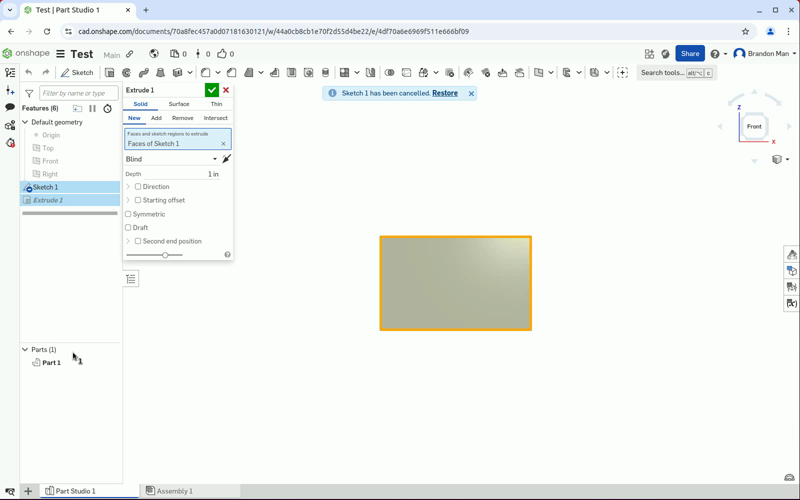
mouse_move(143, 106)
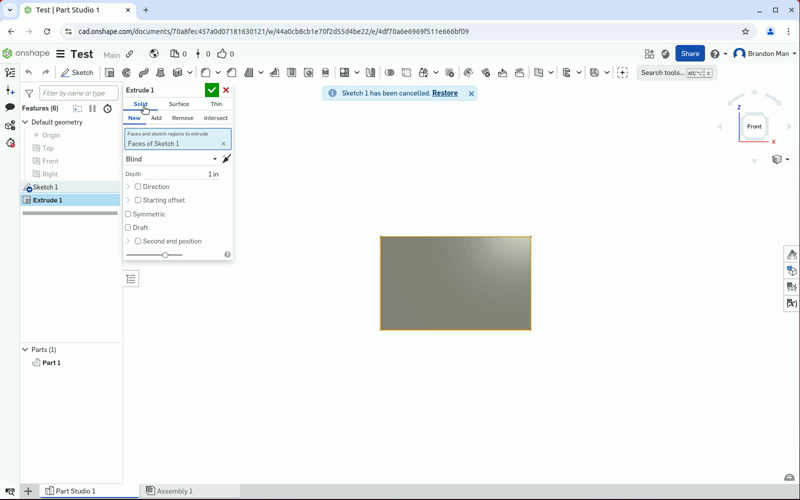
click(143, 106)
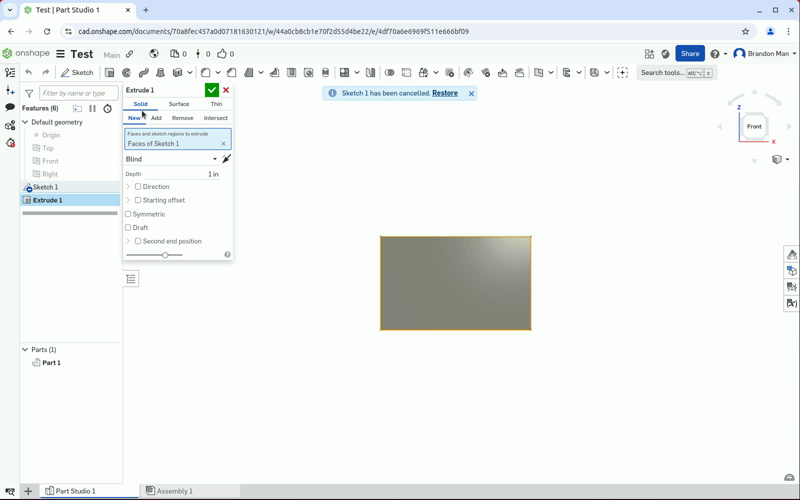
mouse_move(137, 120)
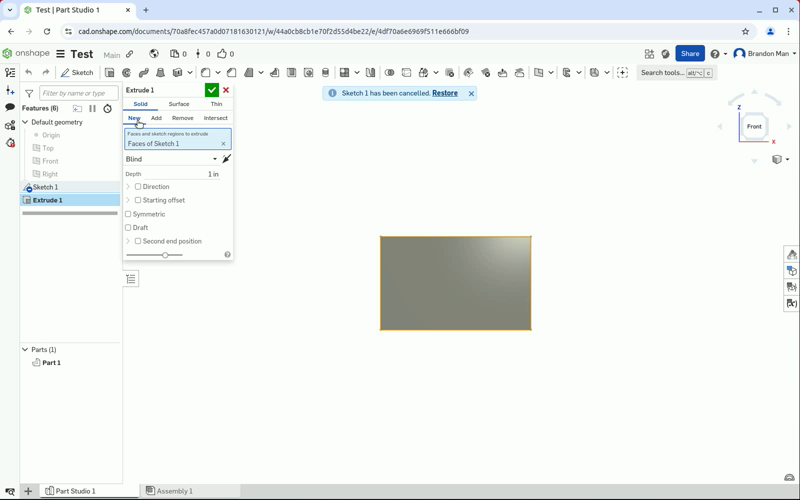
click(137, 120)
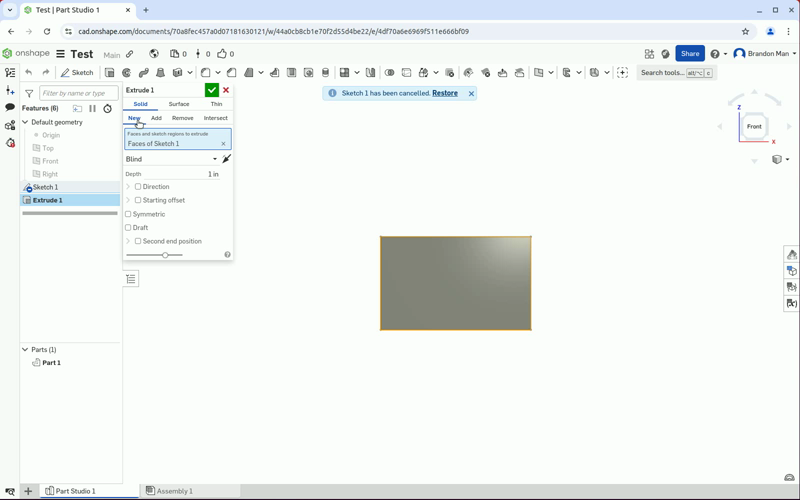
key(tab, 4)
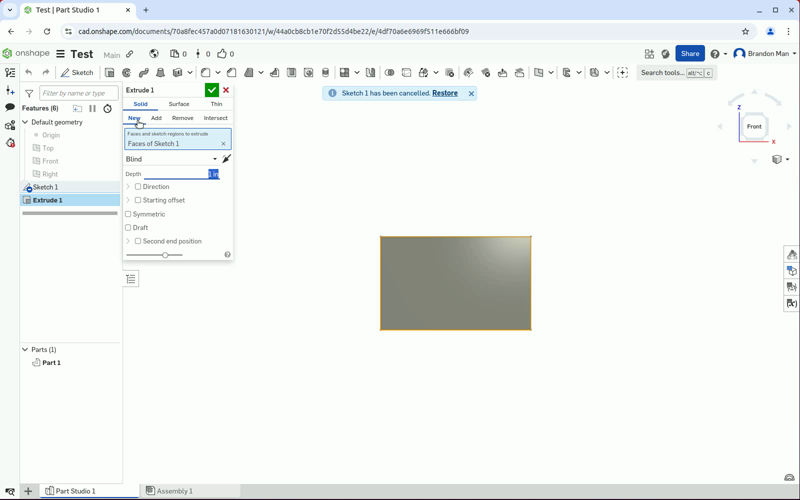
text(23.108)
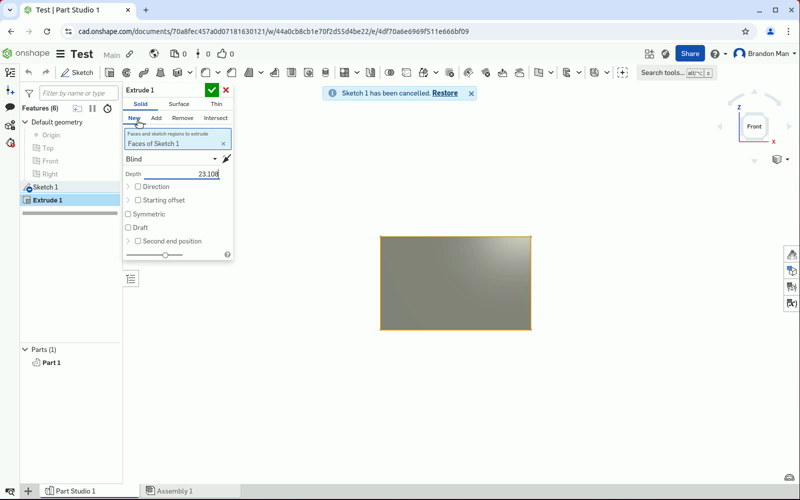
key(enter)
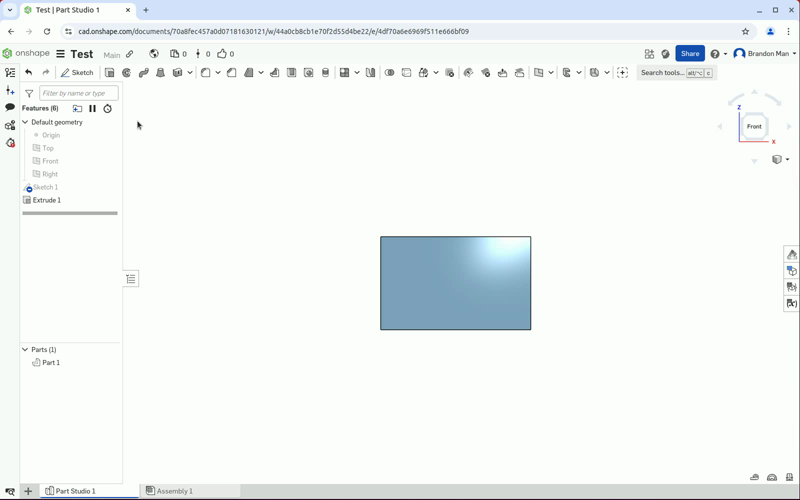
key(shift+h)
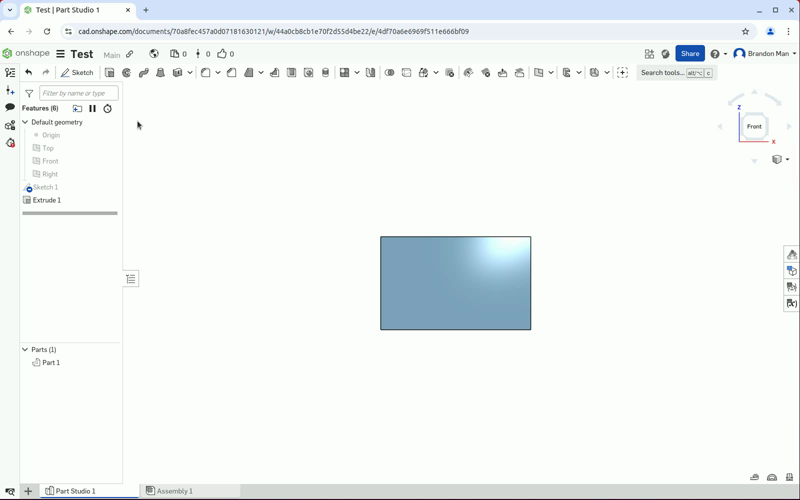
key(shift+h)
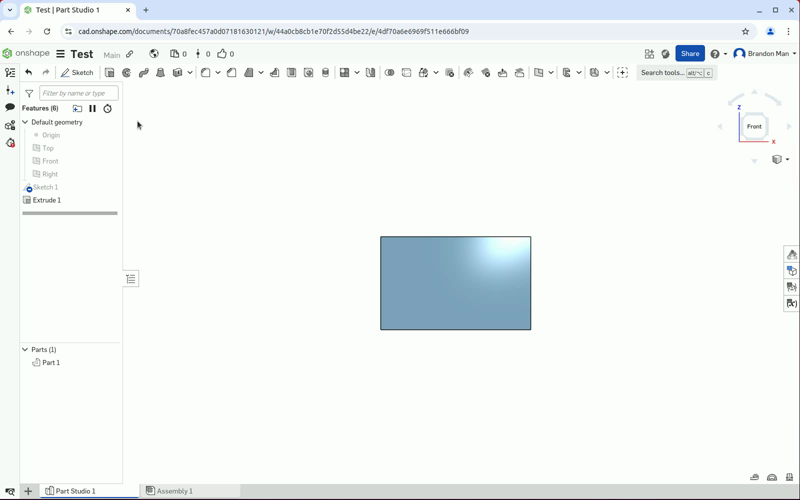
mouse_move(73, 189)
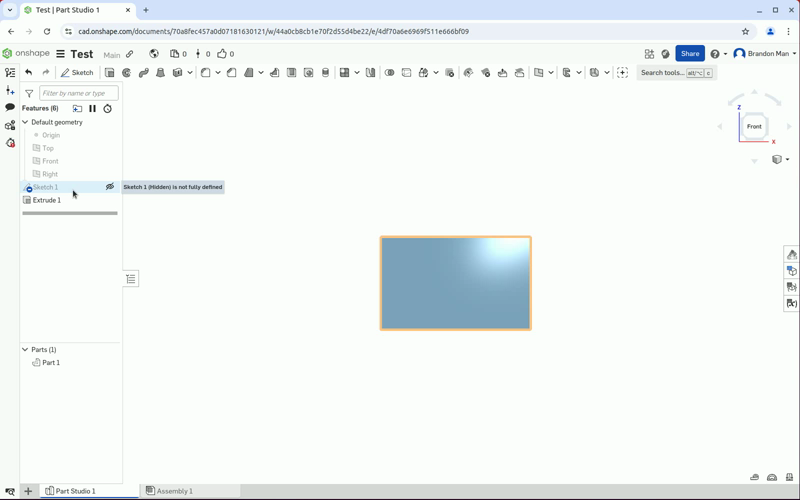
click(73, 189)
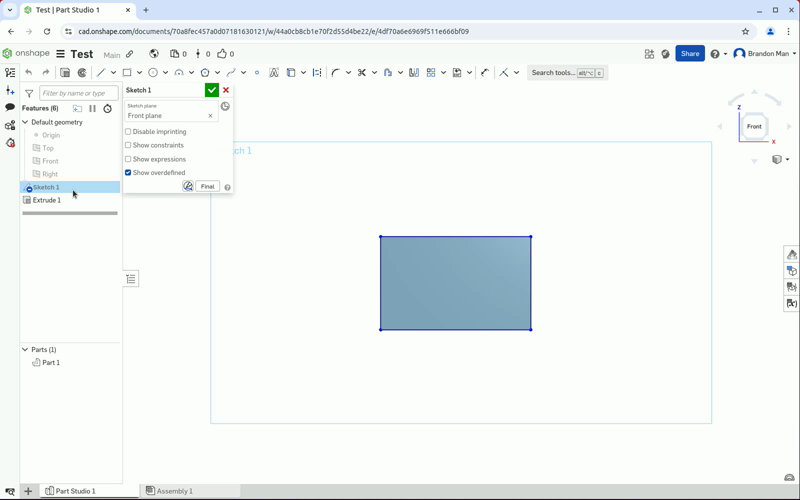
mouse_move(229, 92)
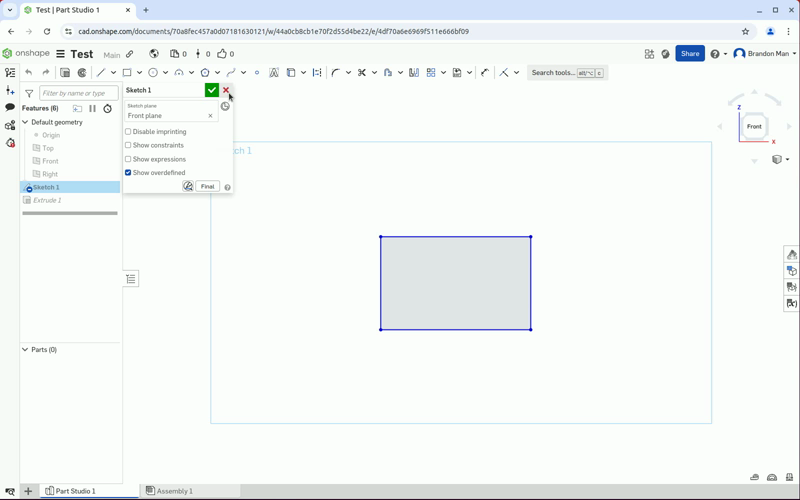
click(229, 92)
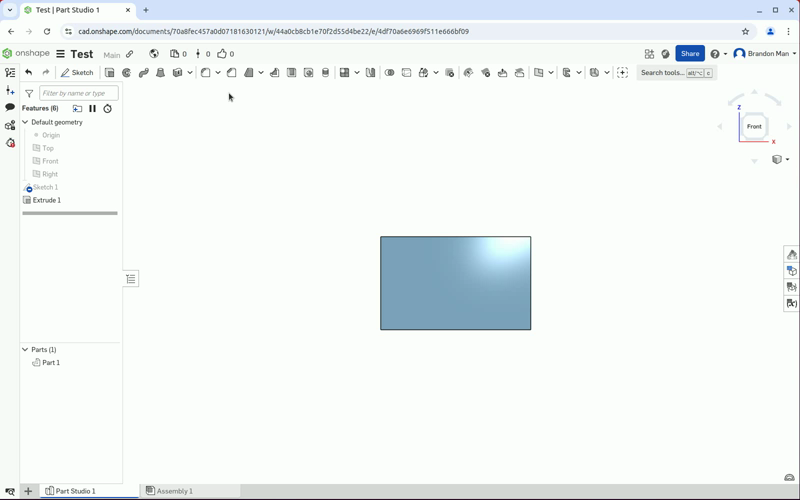
mouse_move(73, 352)
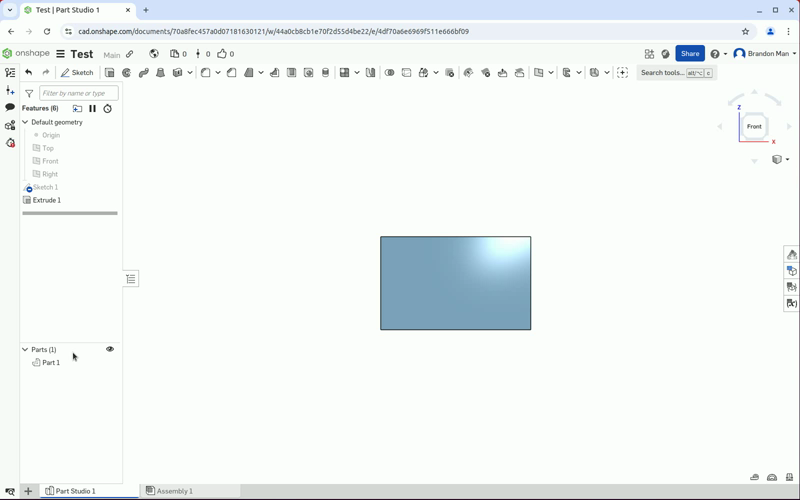
key(y)
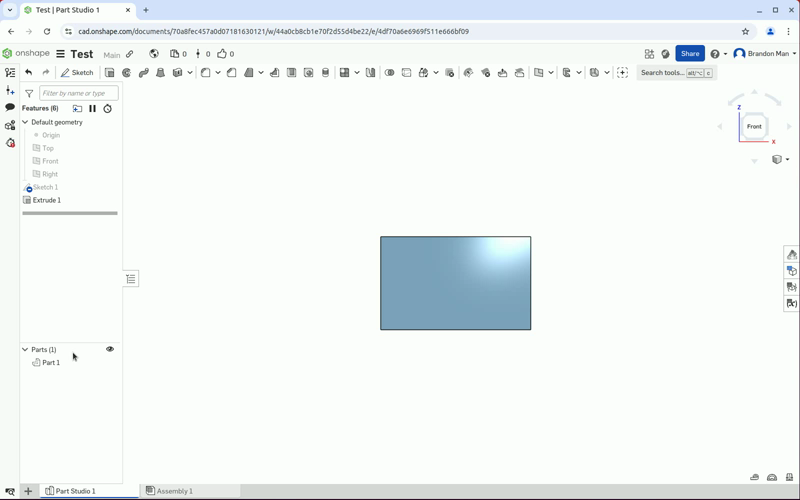
key(shift+p)
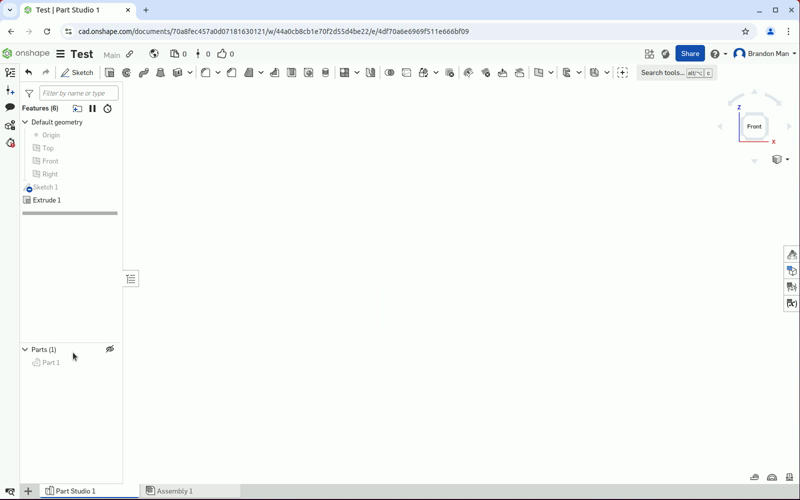
key(space)
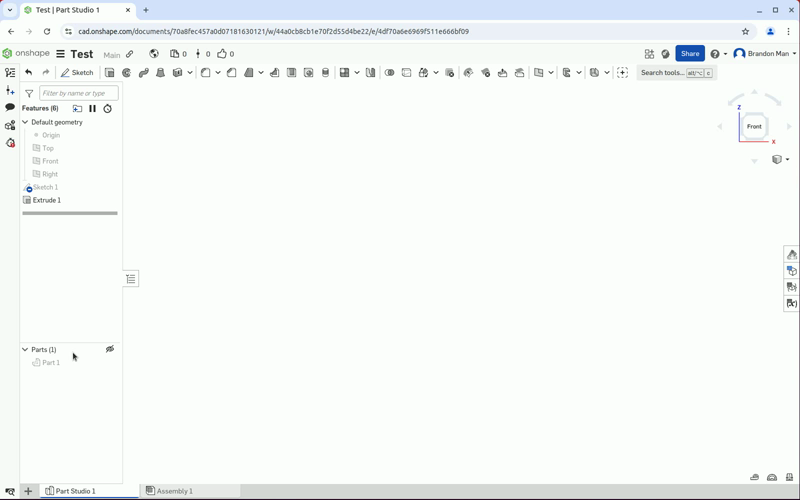
key_down(shift)
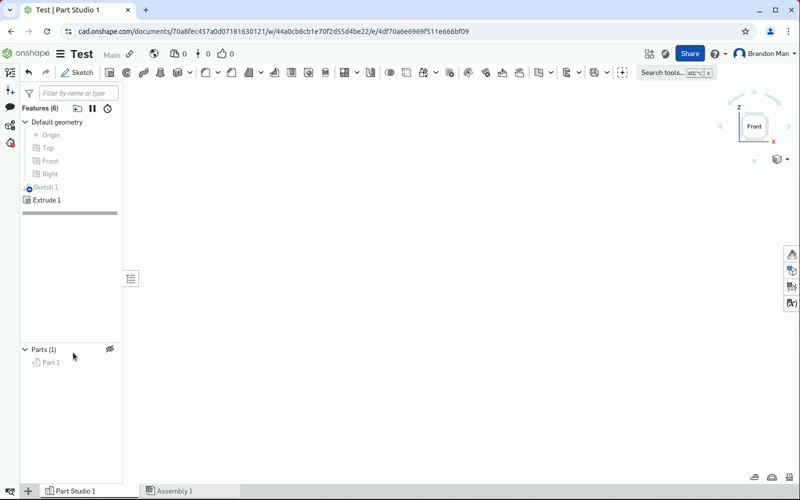
key(down)
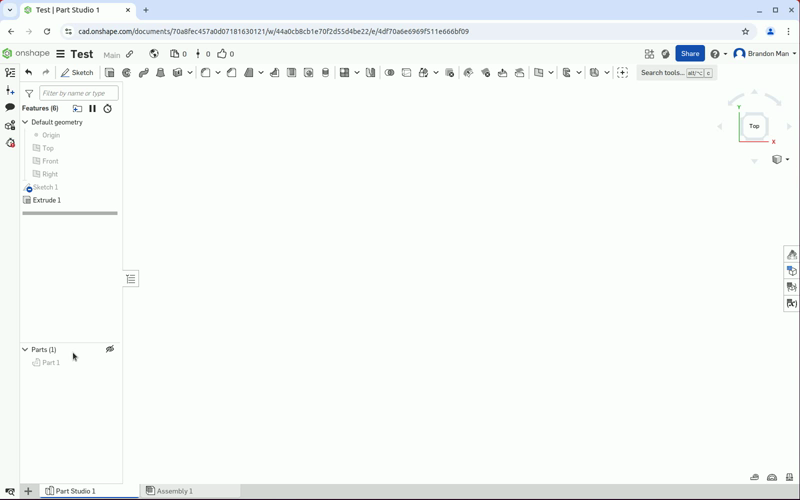
key_up(shift)
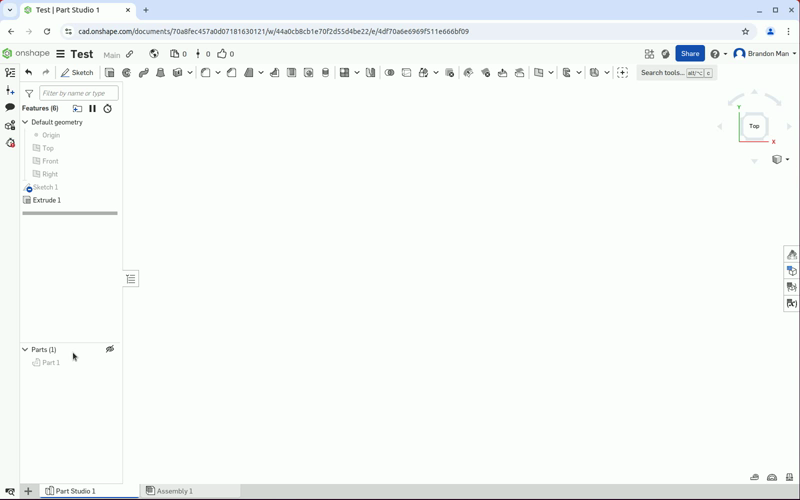
mouse_move(73, 352)
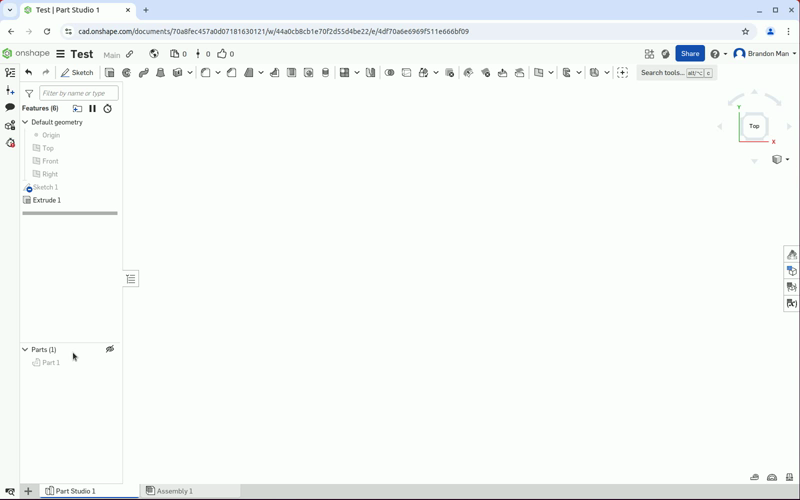
key(shift+y)
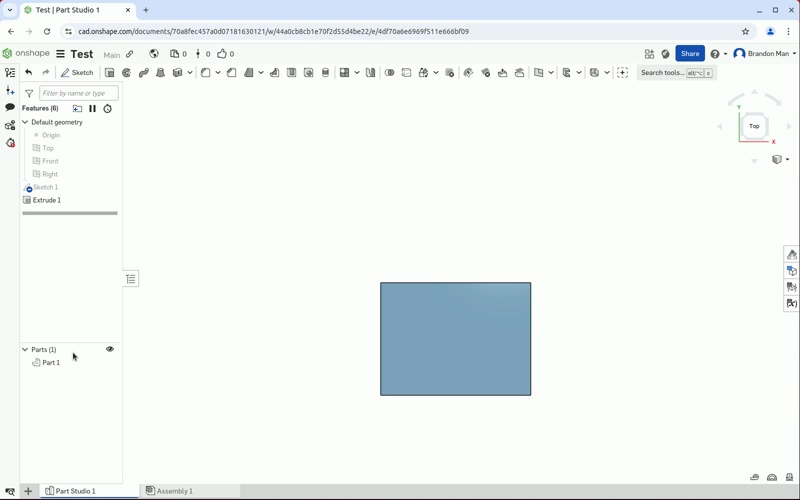
mouse_move(541, 75)
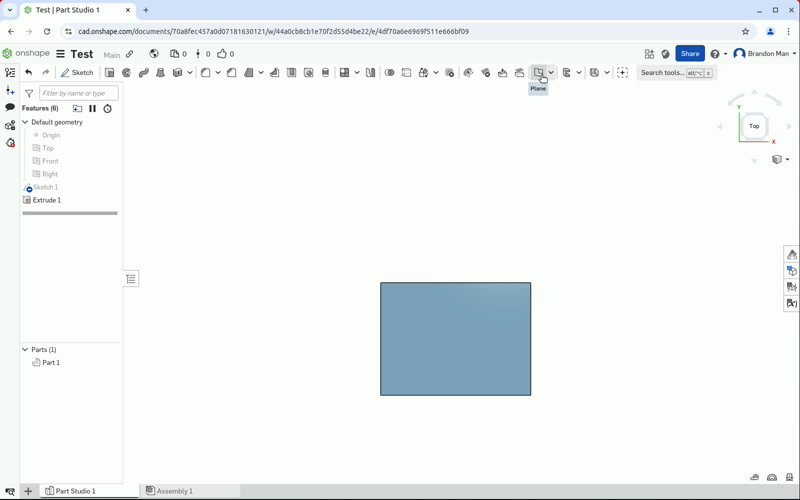
click(541, 75)
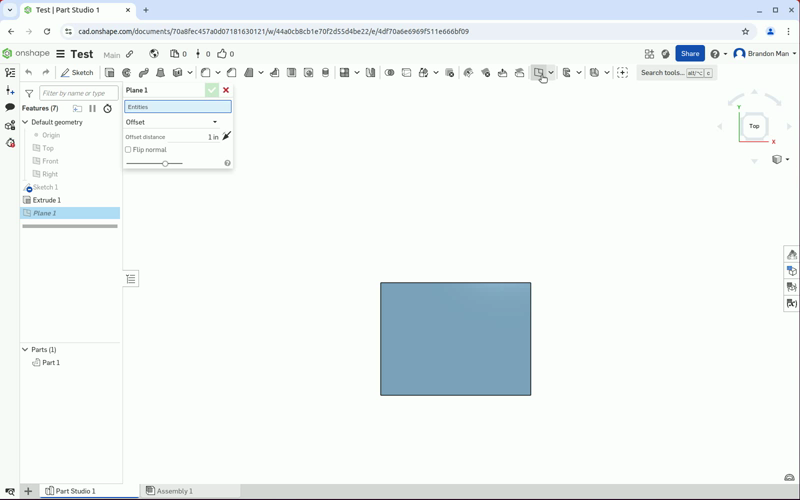
mouse_move(73, 150)
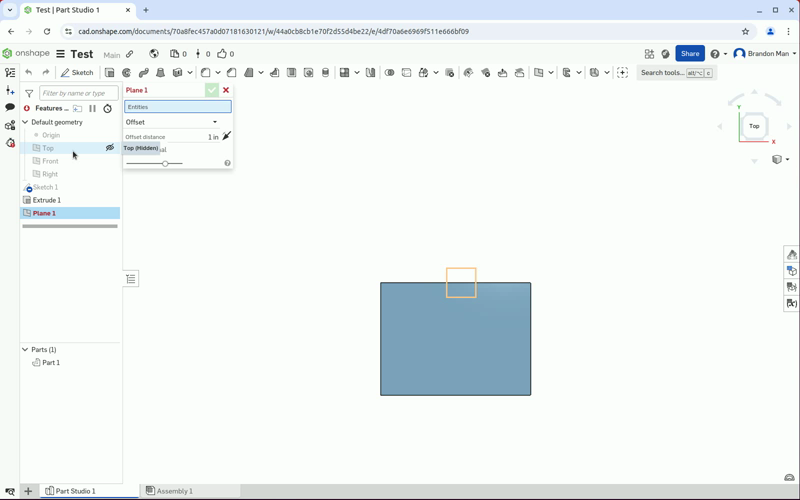
click(73, 150)
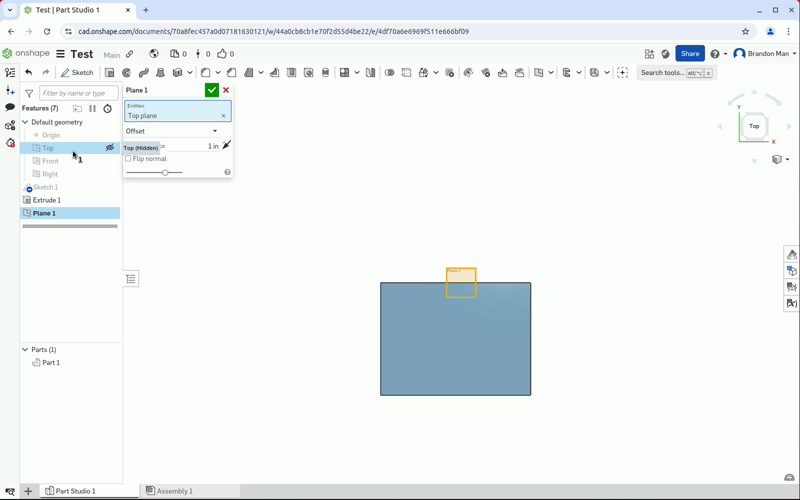
key(tab, 2)
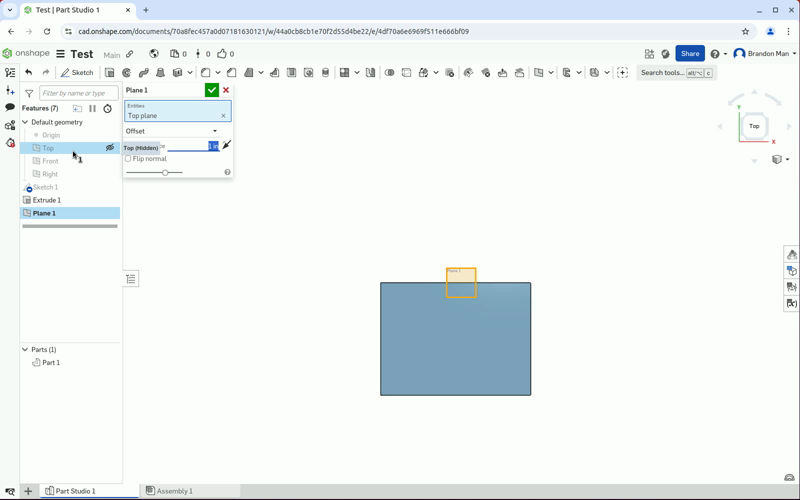
text(9.613)
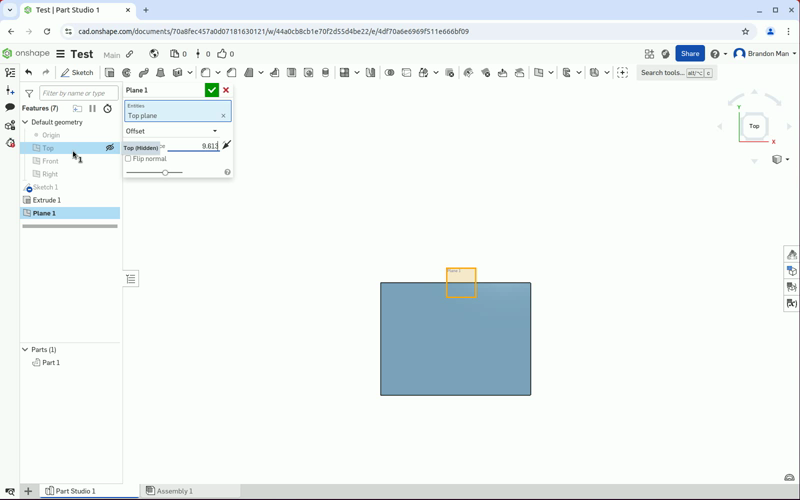
key(enter, 2)
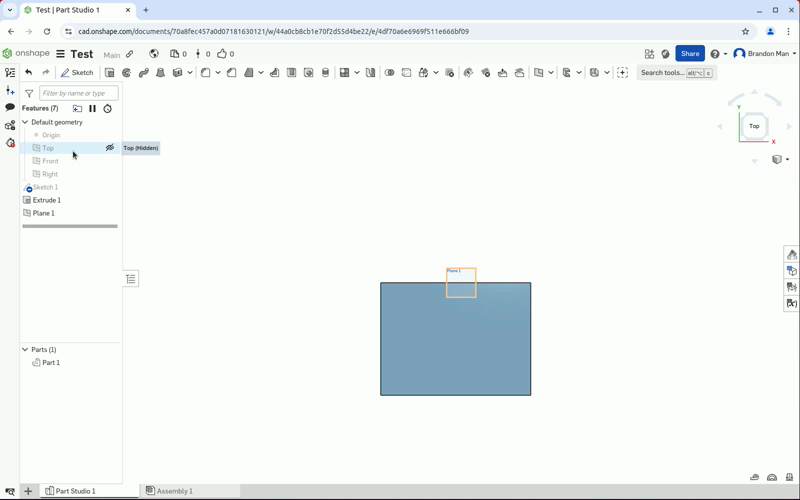
key(shift+s)
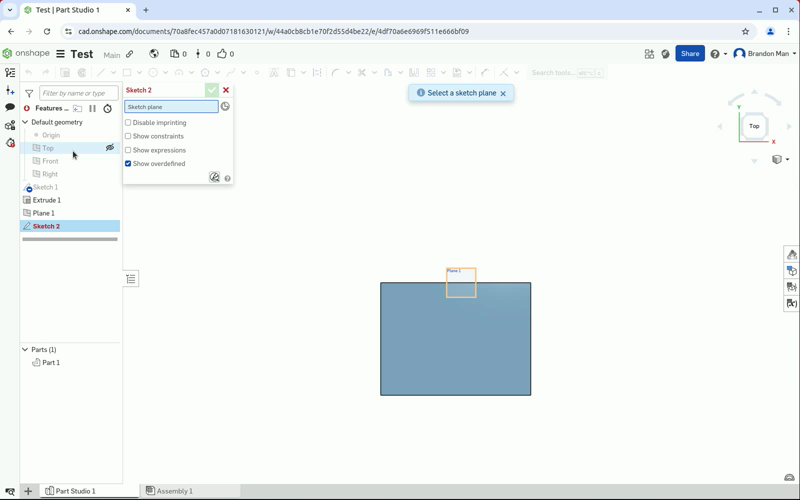
mouse_move(73, 215)
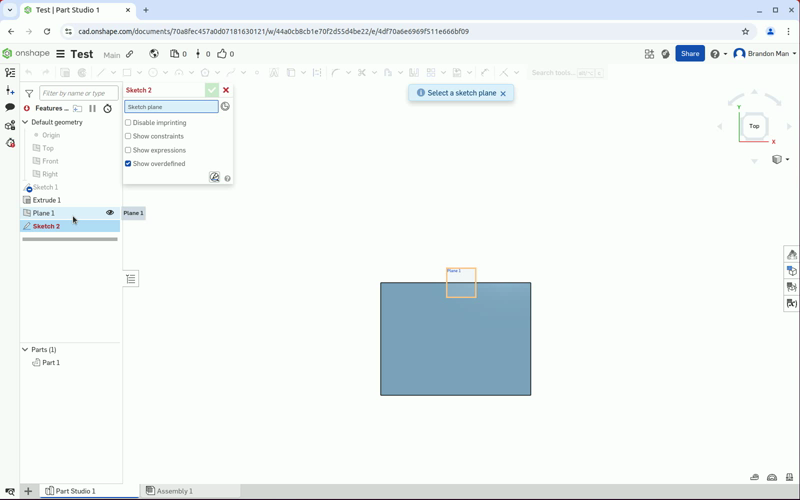
click(73, 215)
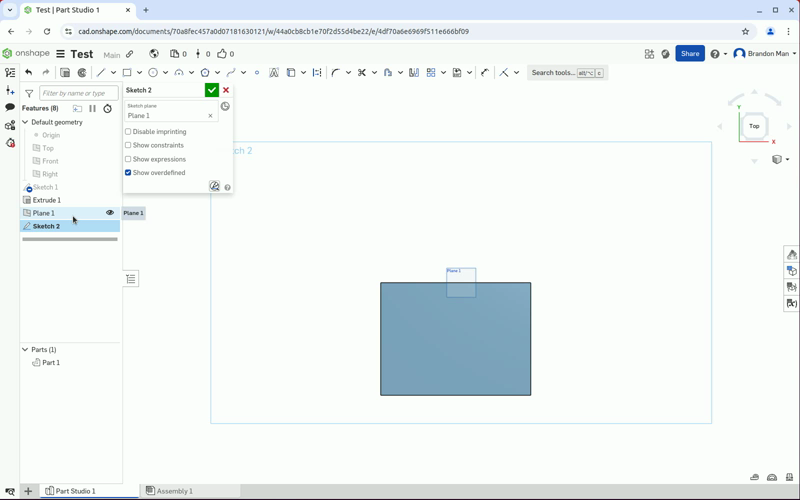
mouse_move(73, 352)
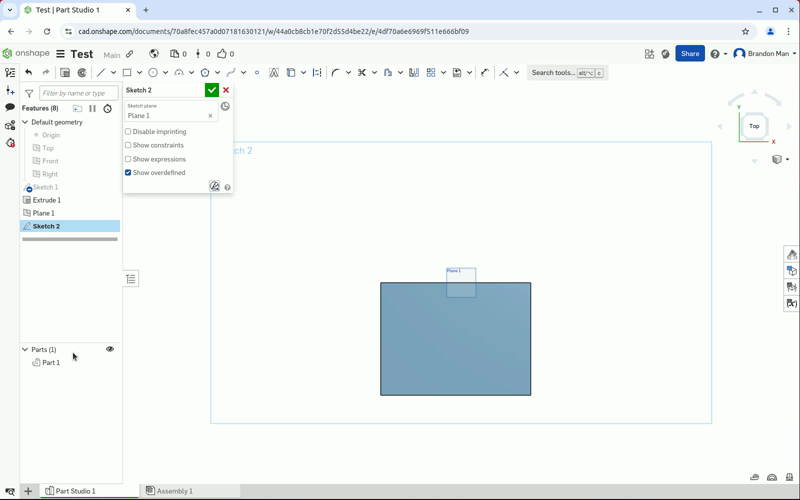
key(y)
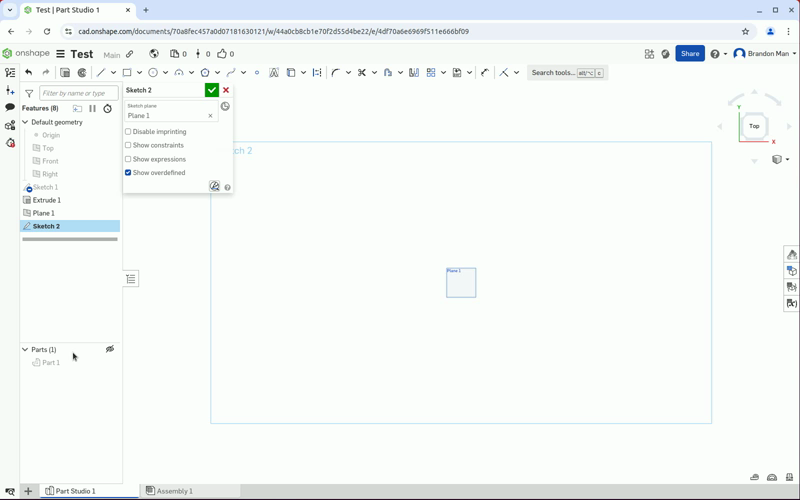
key(l)
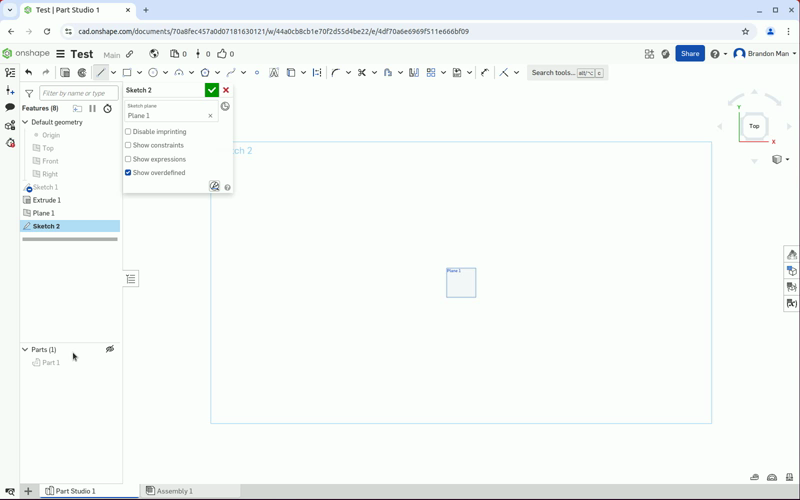
key_down(shift)
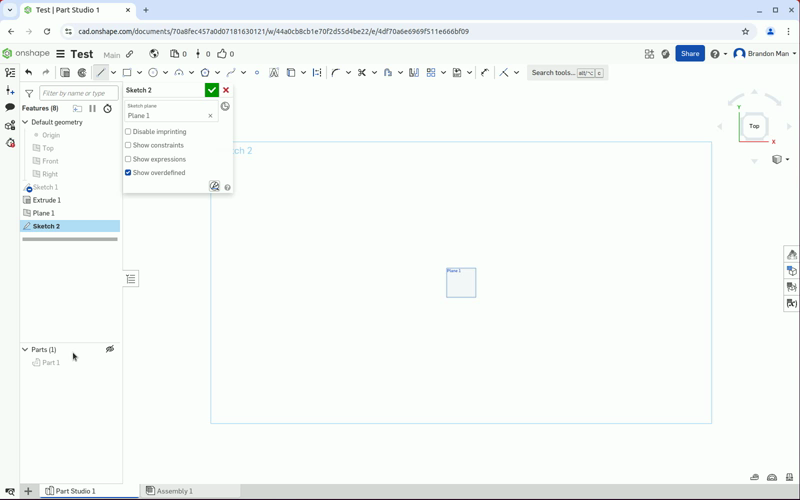
mouse_move(531, 376)
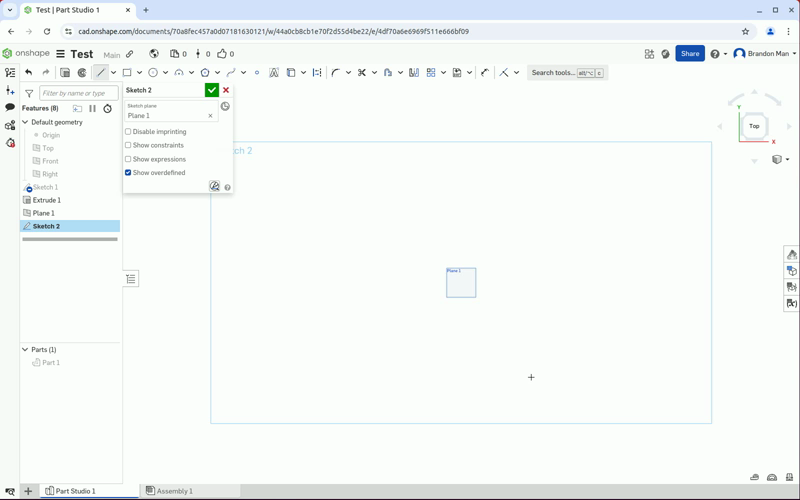
click(531, 376)
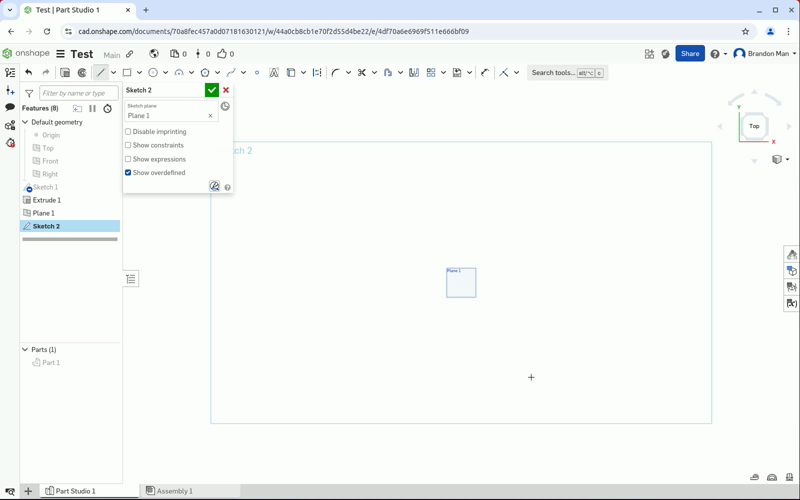
key_up(shift)
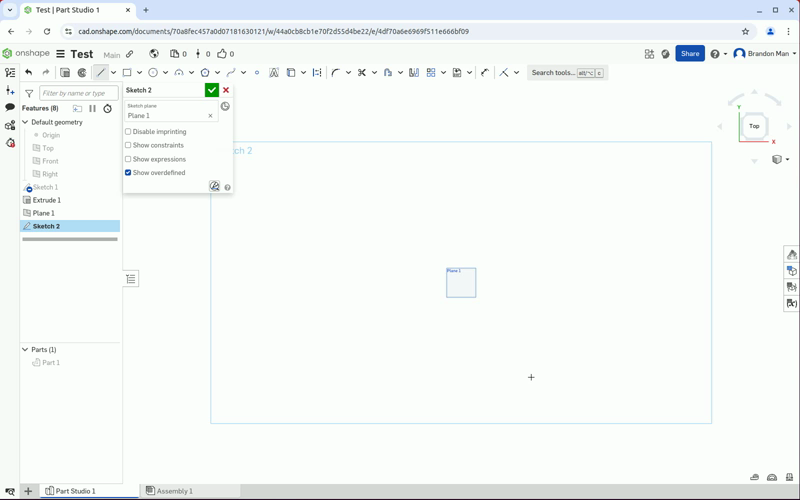
key_down(shift)
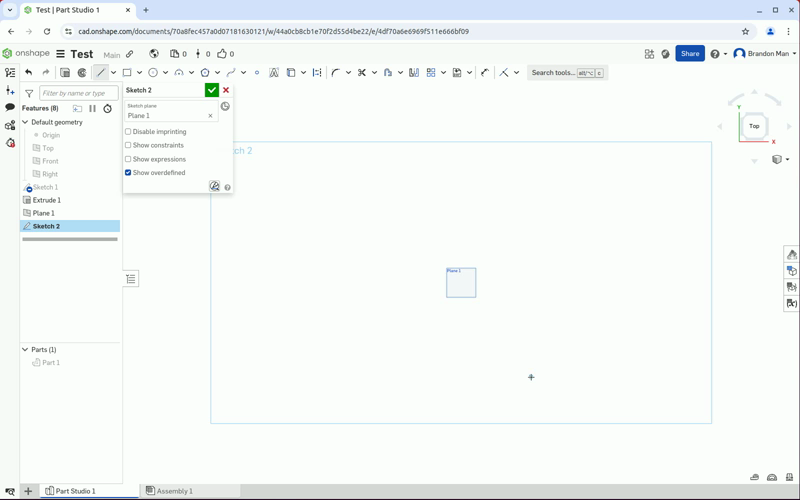
mouse_move(531, 301)
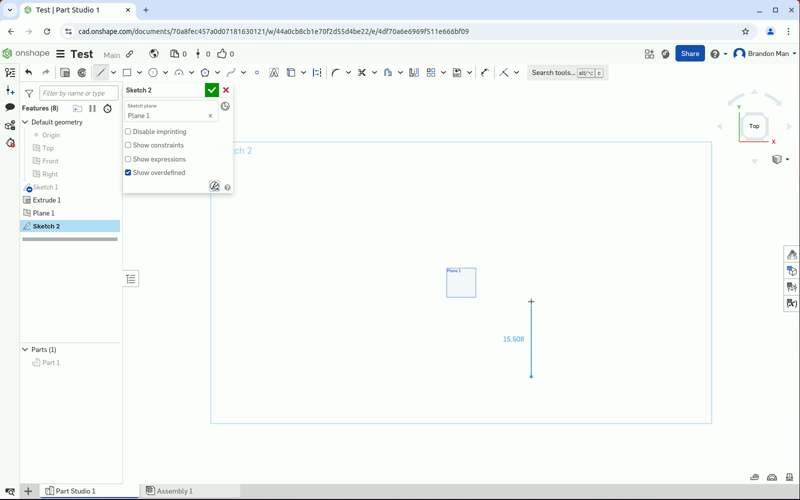
click(531, 301)
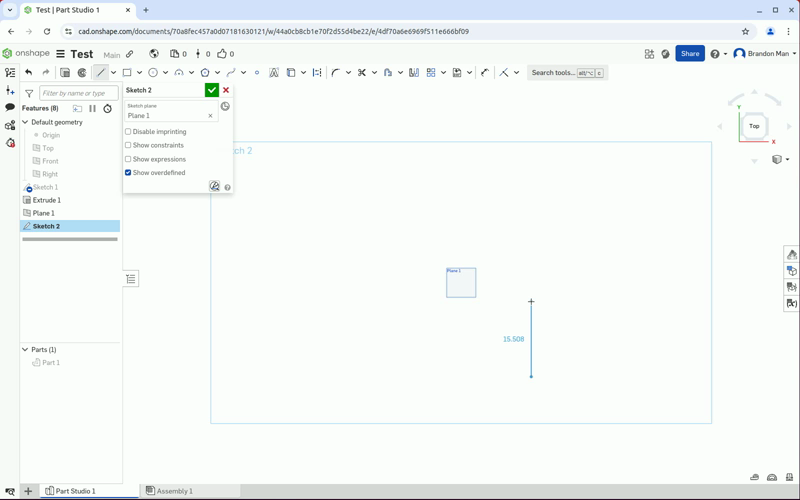
key_up(shift)
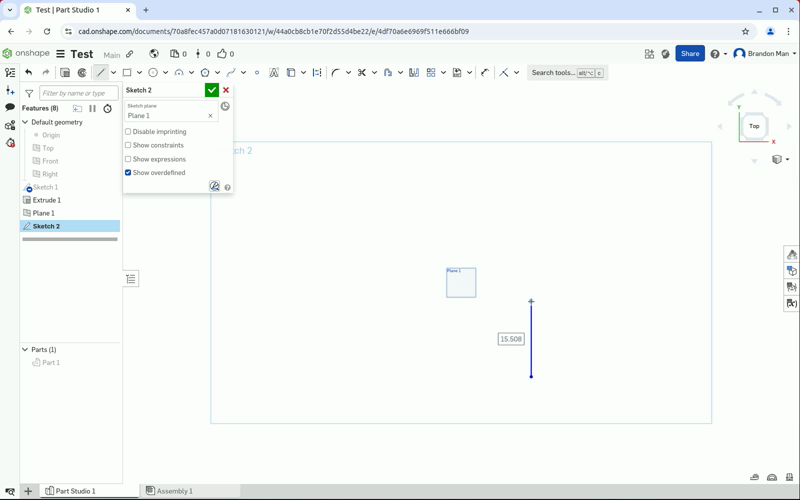
key(esc)
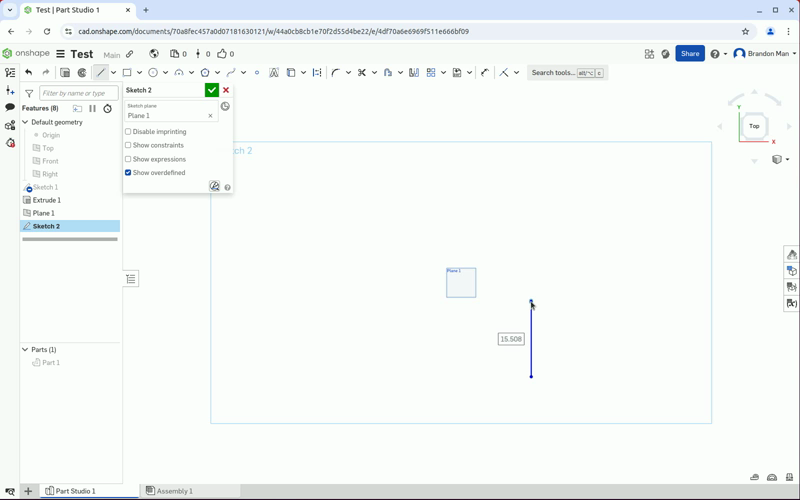
key(a)
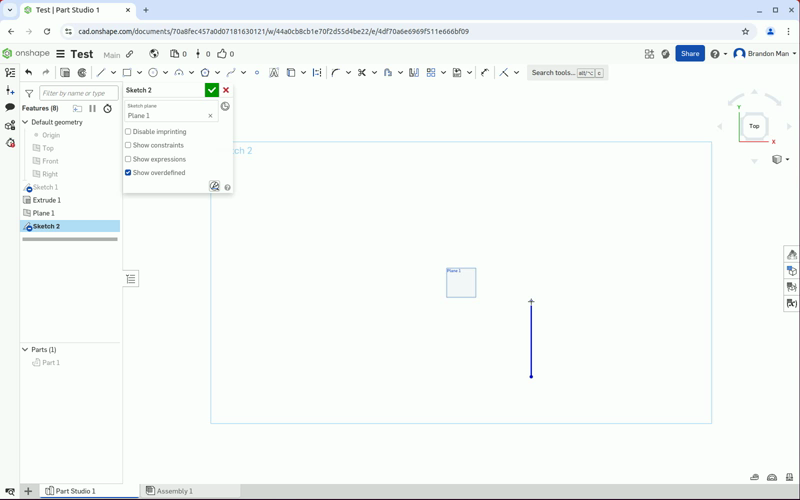
mouse_move(531, 301)
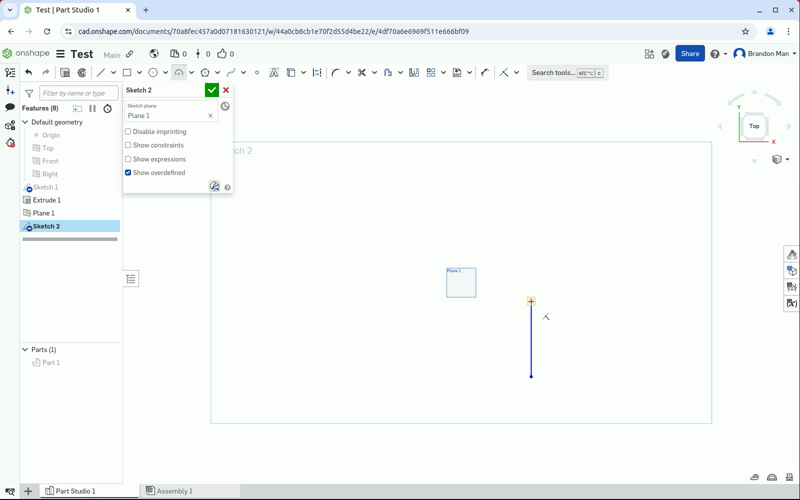
click(531, 301)
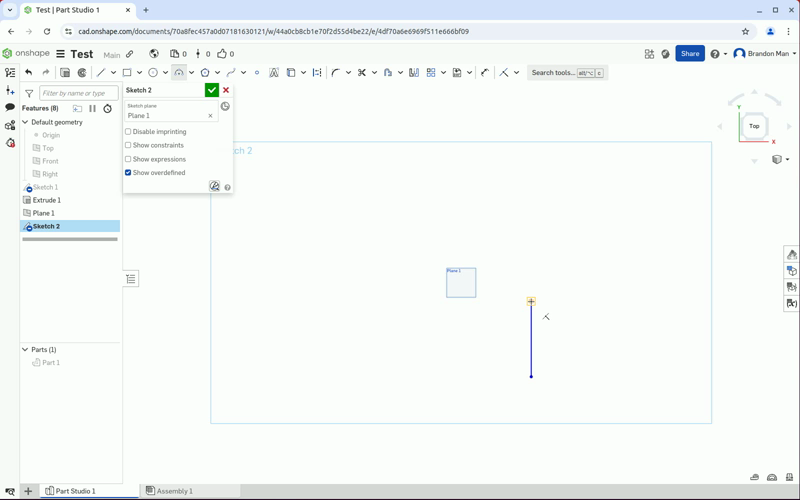
mouse_move(531, 376)
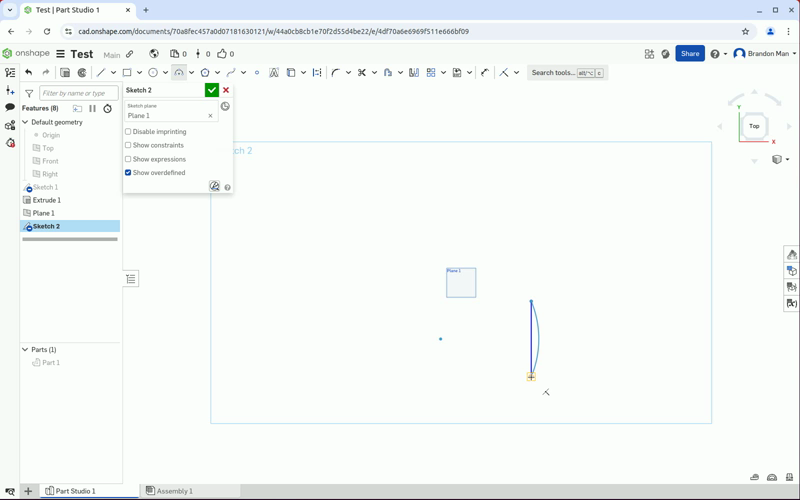
click(531, 376)
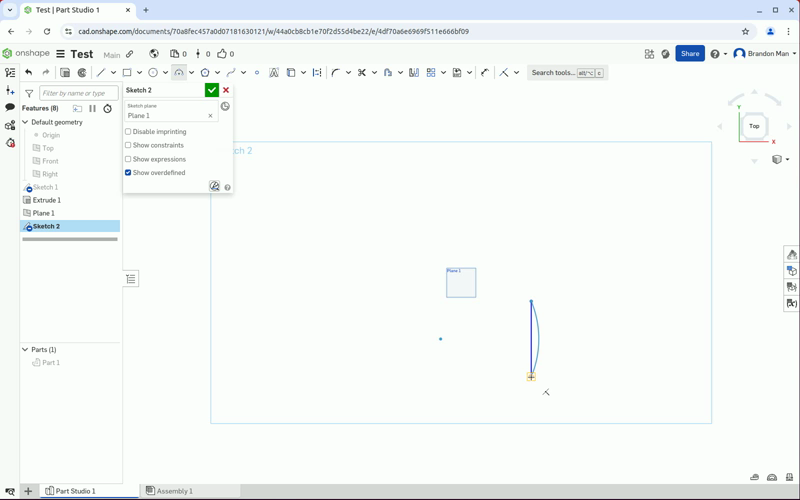
key_down(shift)
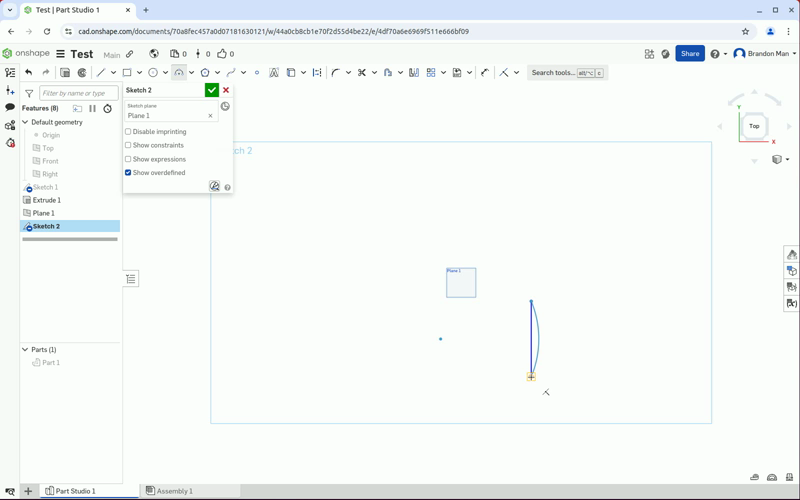
mouse_move(493, 339)
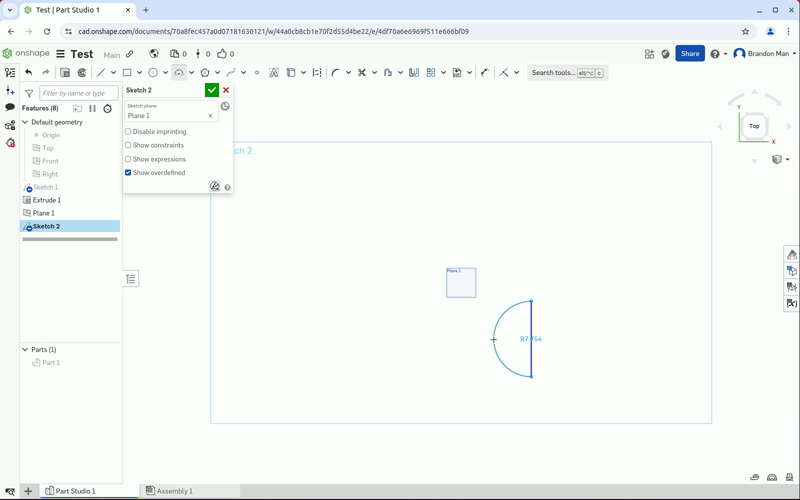
click(493, 339)
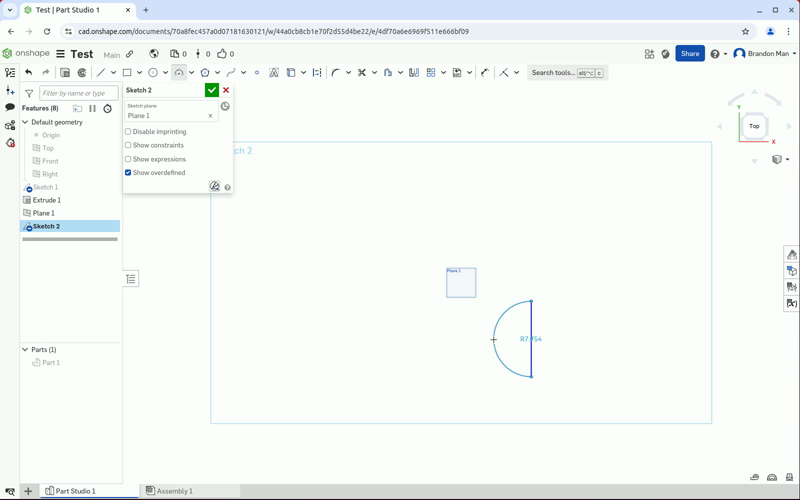
key_up(shift)
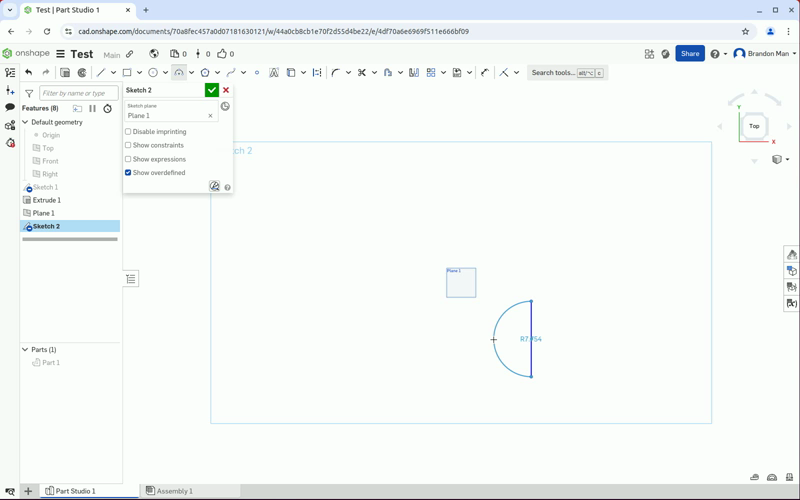
key(esc)
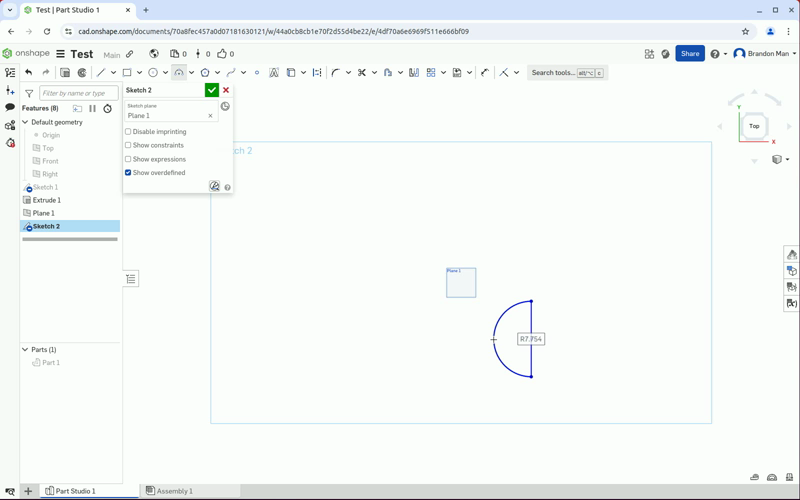
mouse_move(527, 320)
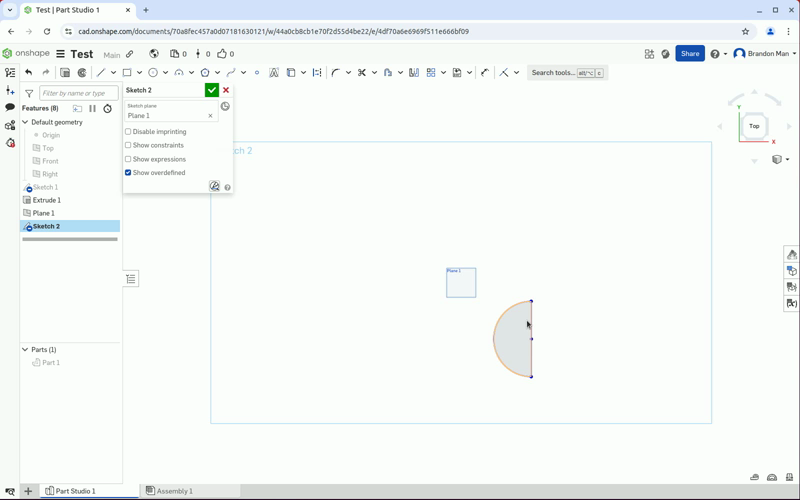
scroll(6)
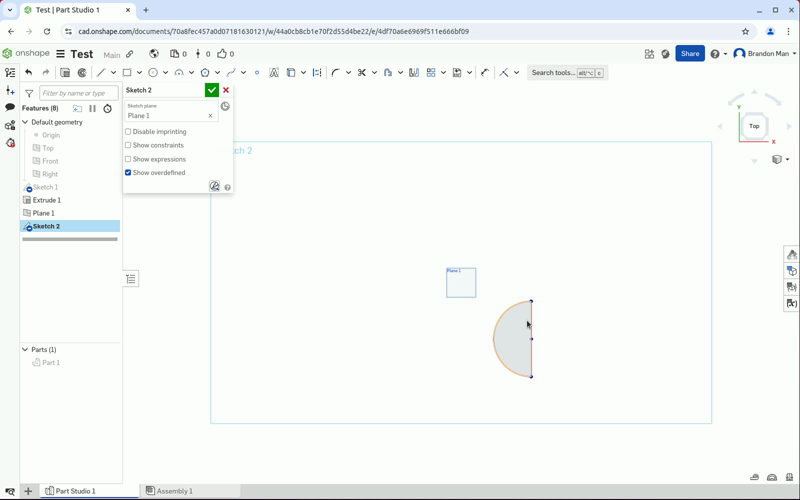
scroll(6)
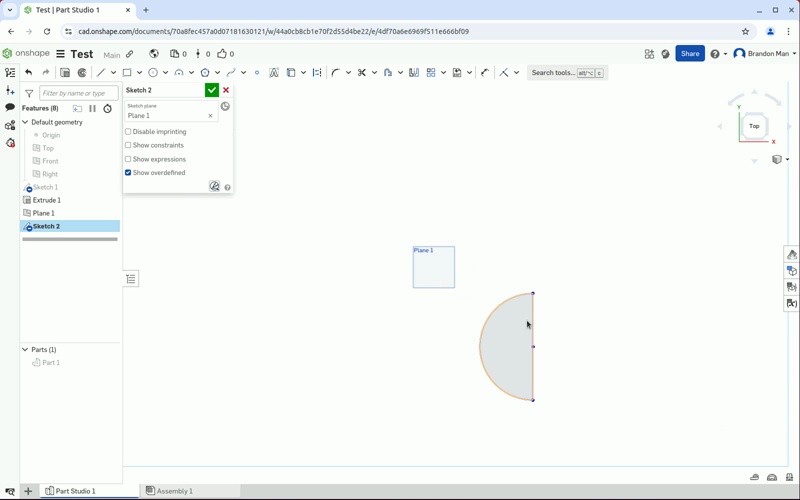
scroll(6)
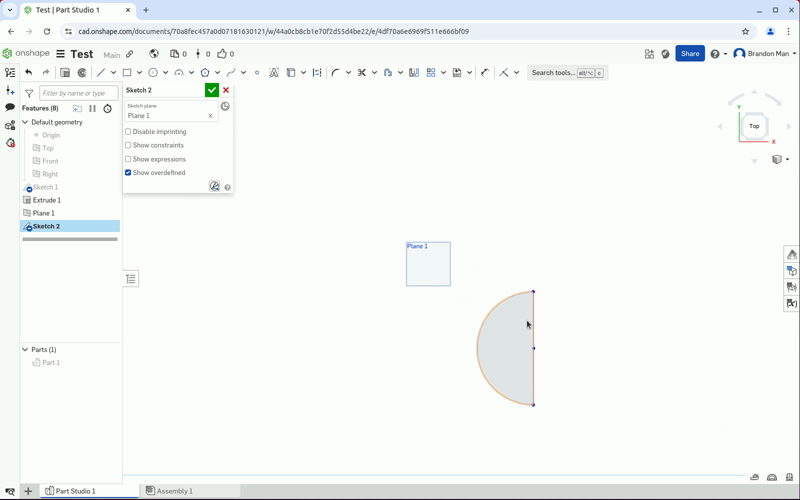
scroll(6)
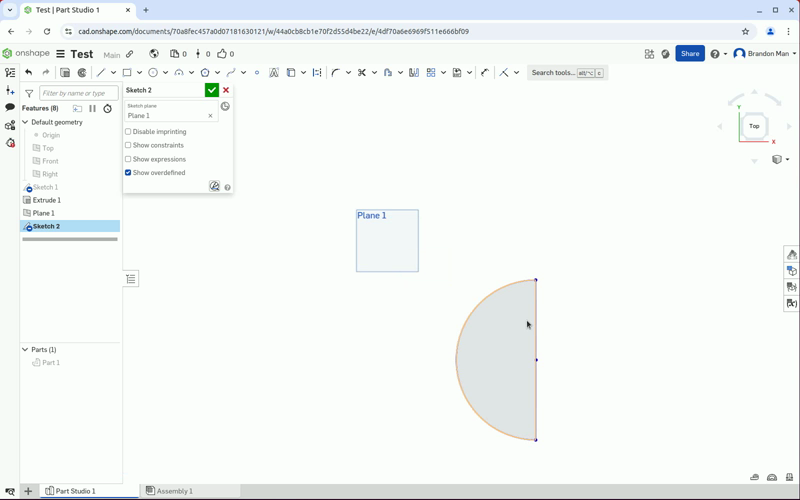
scroll(6)
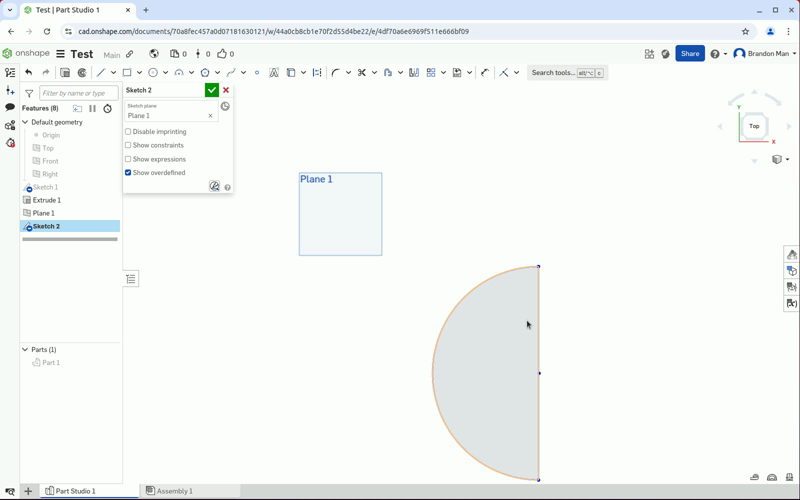
scroll(6)
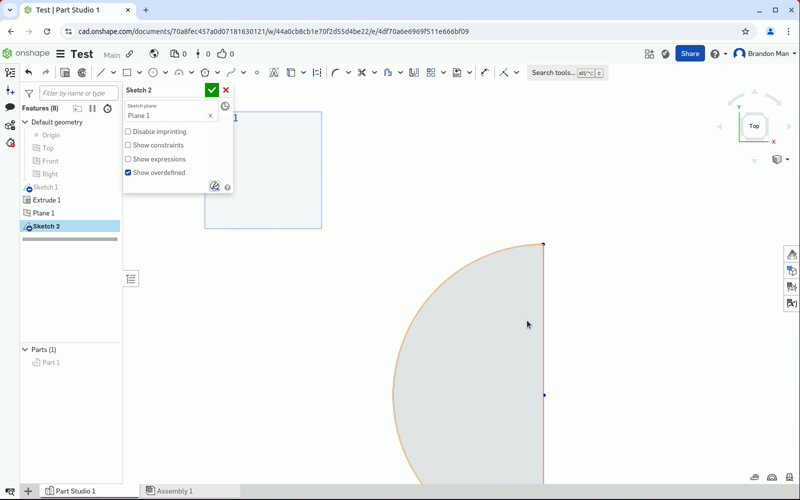
scroll(6)
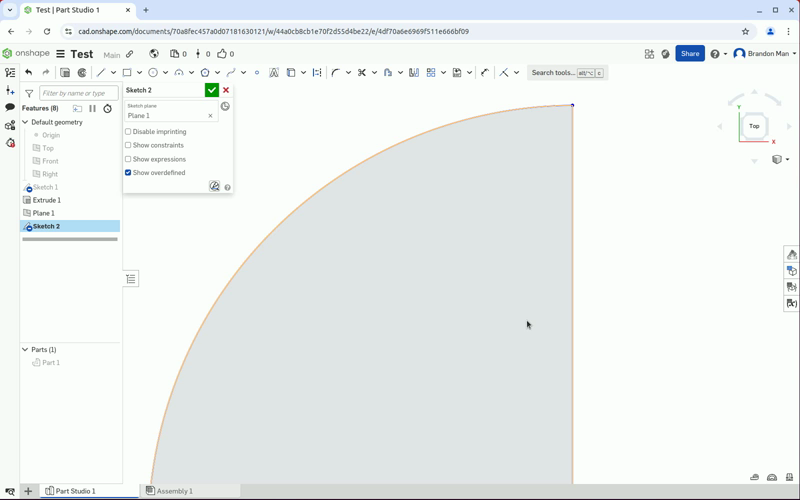
click(527, 320)
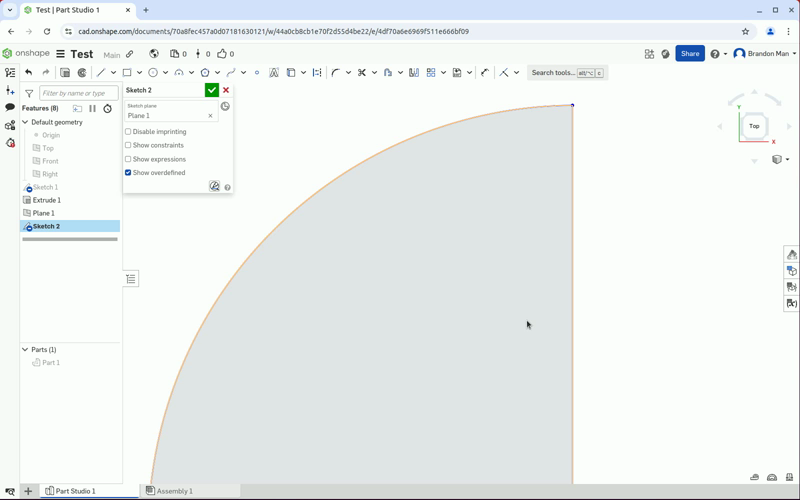
scroll(-6)
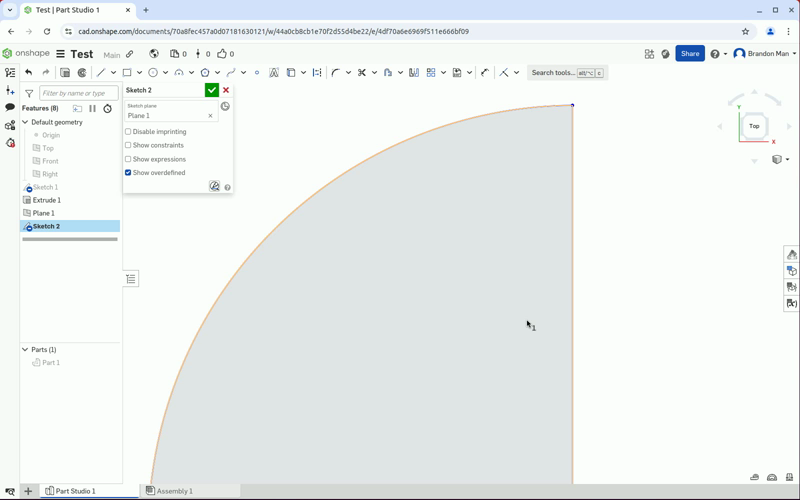
scroll(-6)
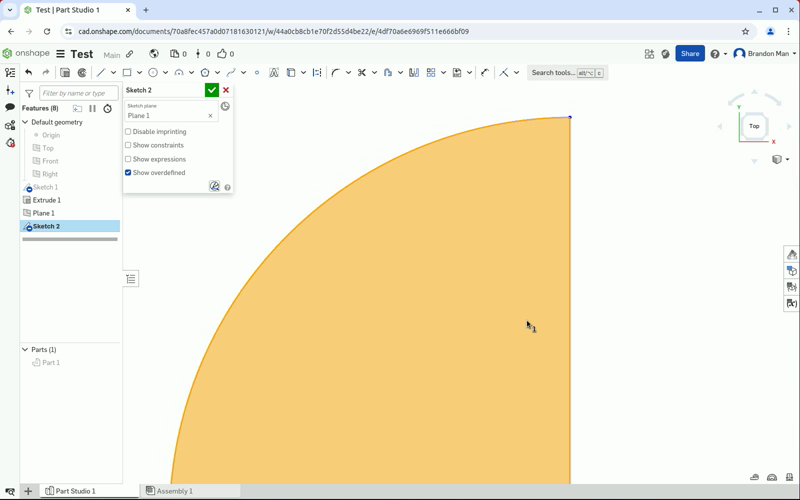
scroll(-6)
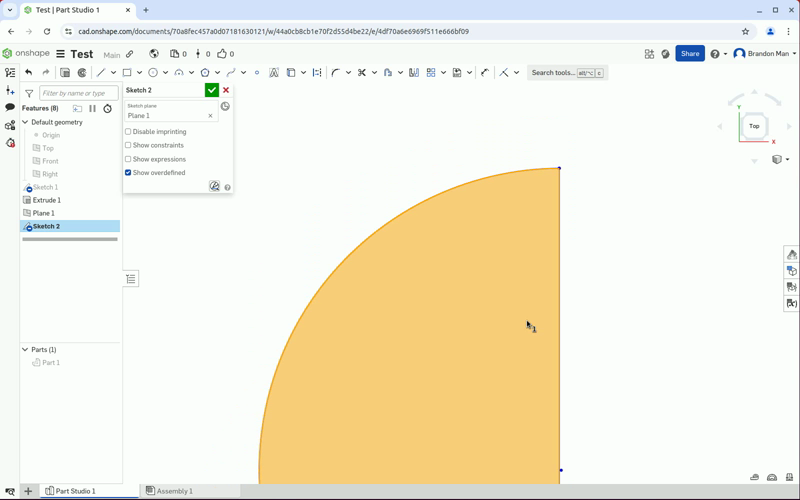
scroll(-6)
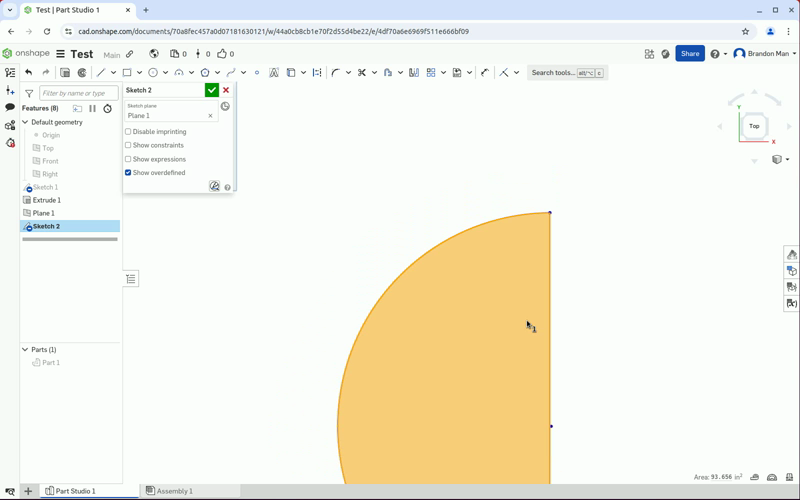
scroll(-6)
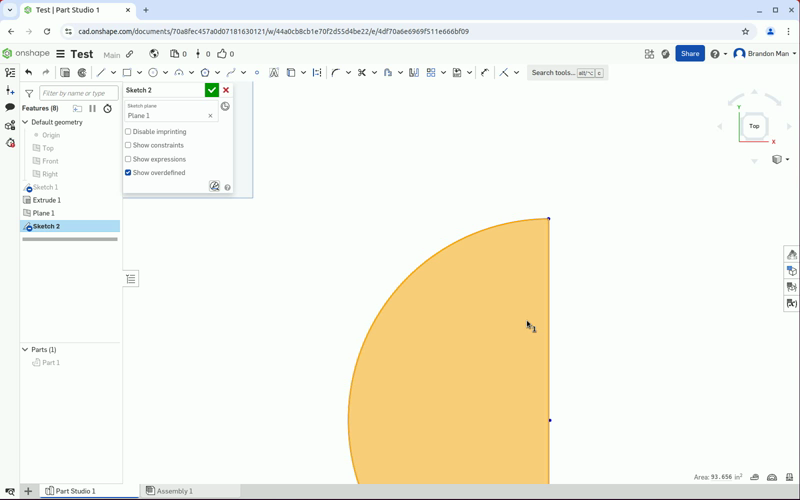
scroll(-6)
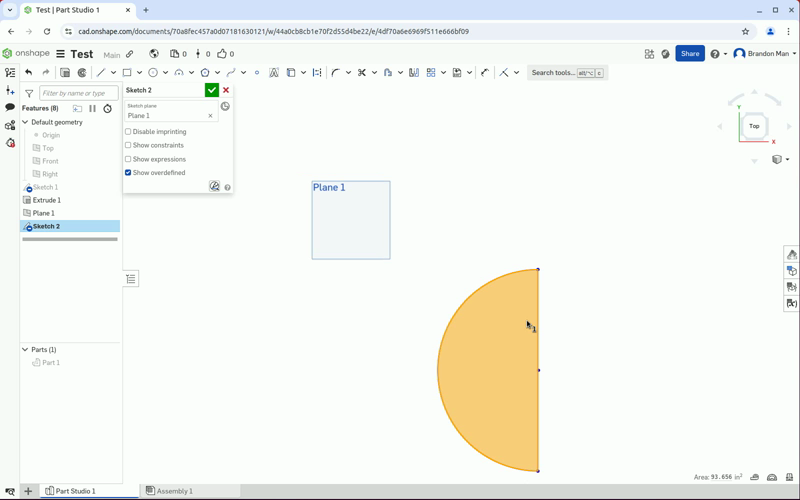
scroll(-6)
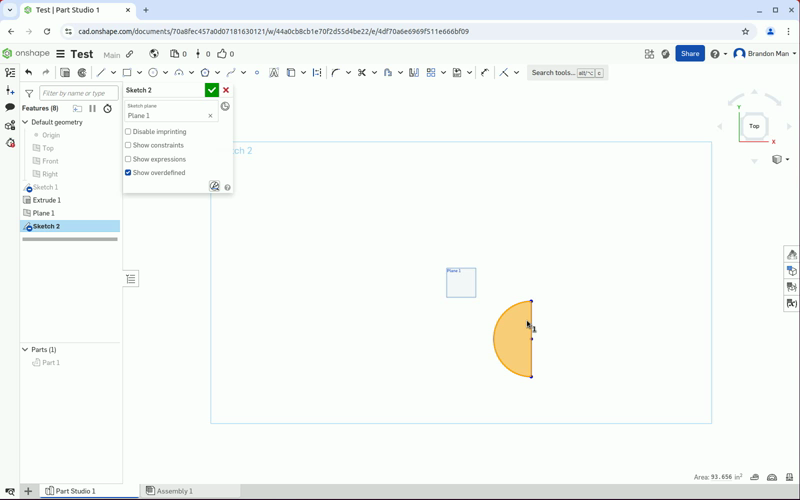
mouse_move(73, 352)
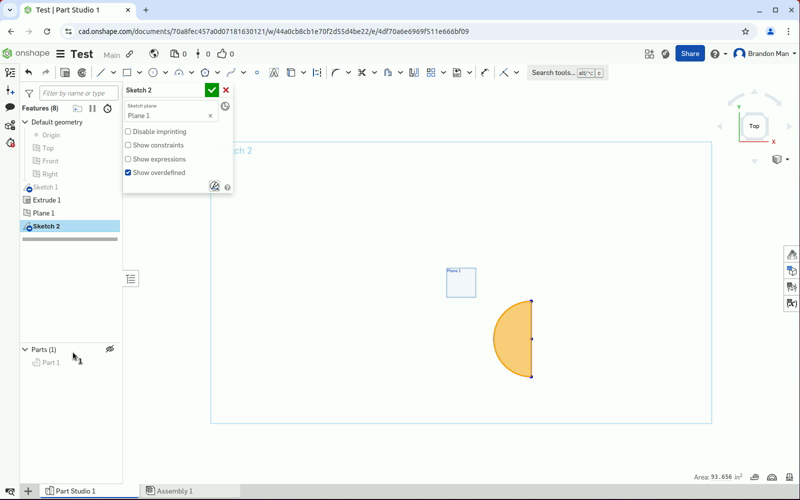
key(shift+y)
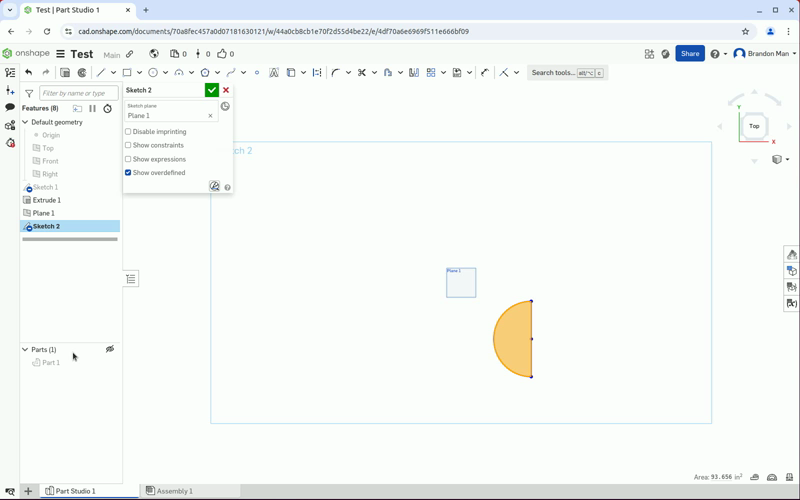
key(shift+e)
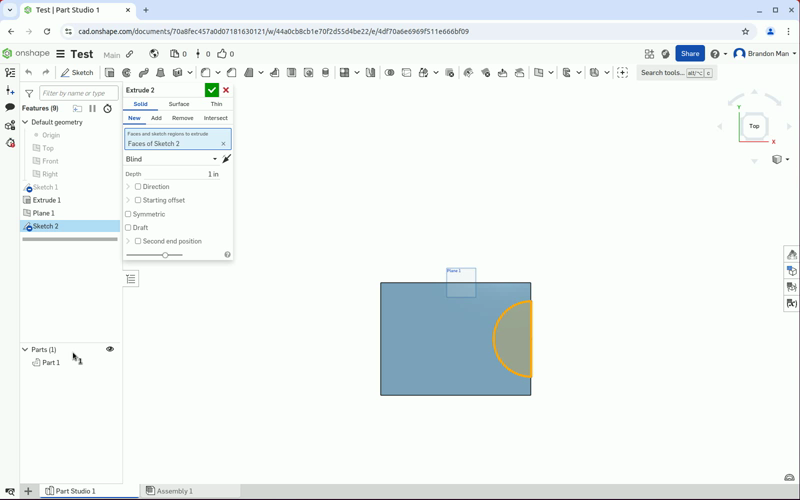
mouse_move(143, 106)
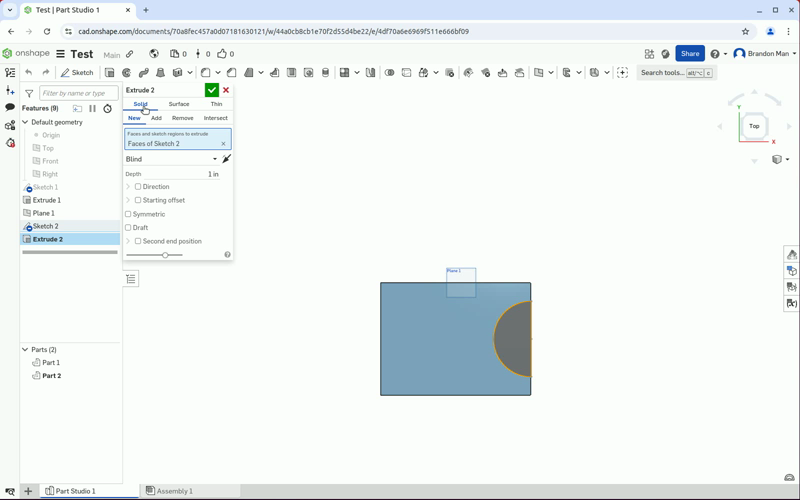
click(143, 106)
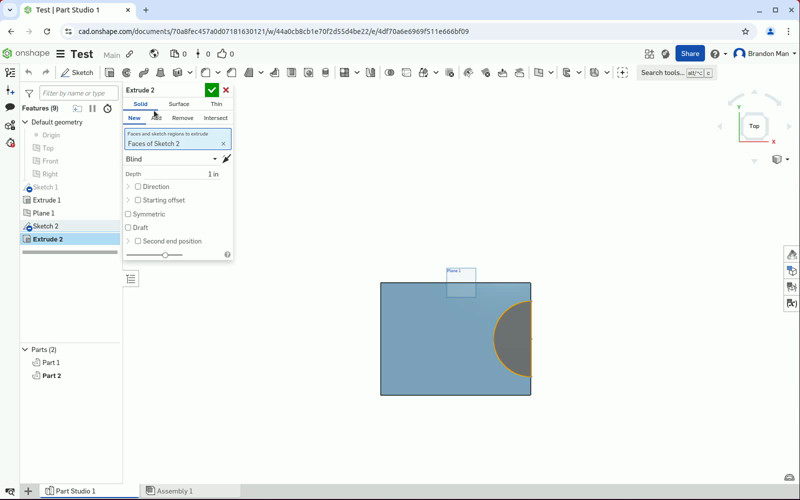
mouse_move(186, 120)
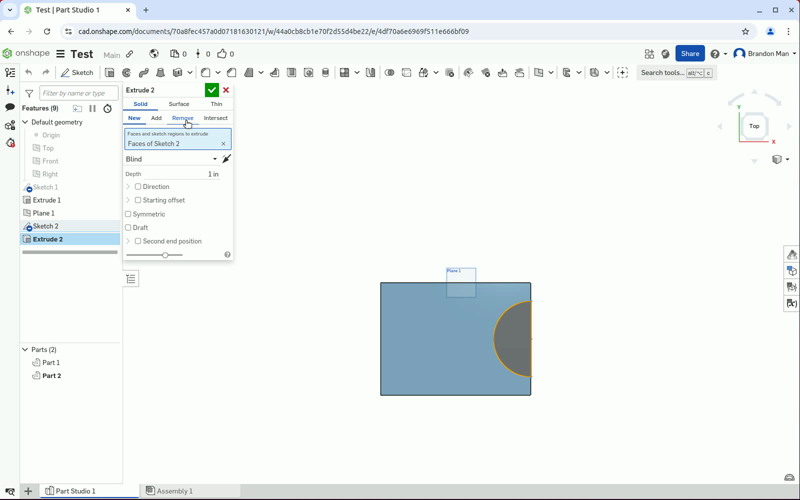
click(186, 120)
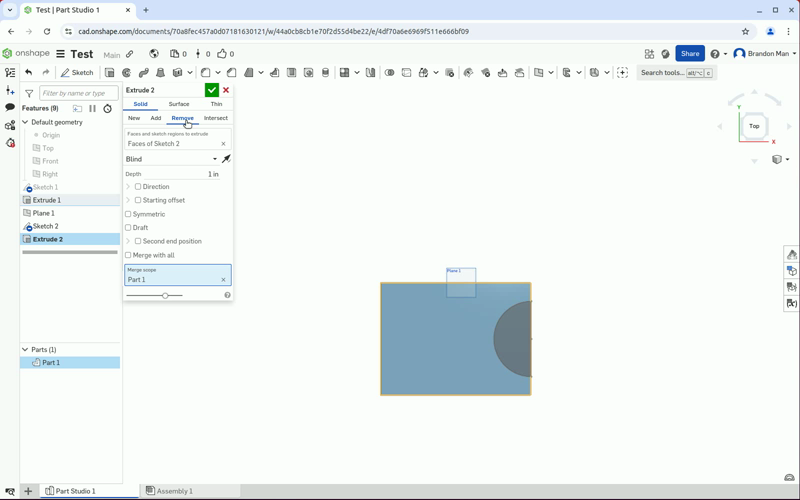
key(tab, 4)
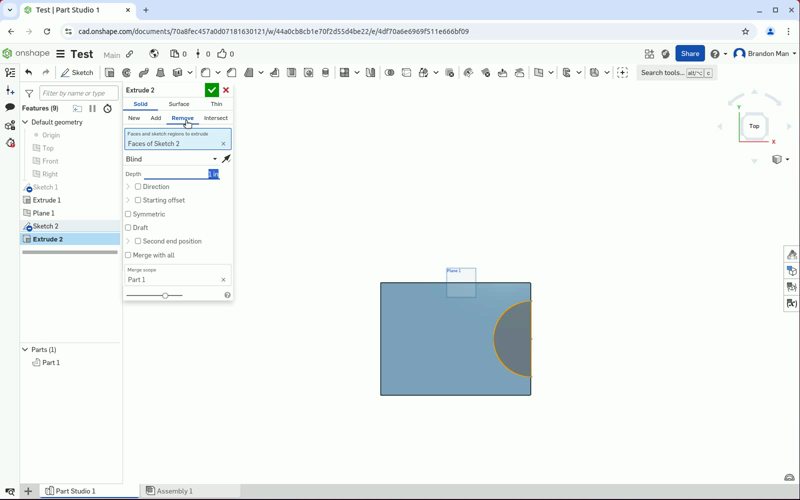
text(19.257)
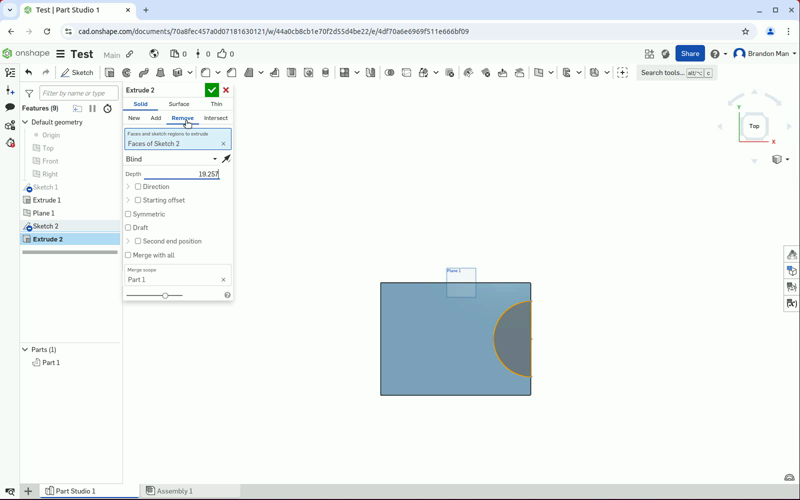
key(tab, 6)
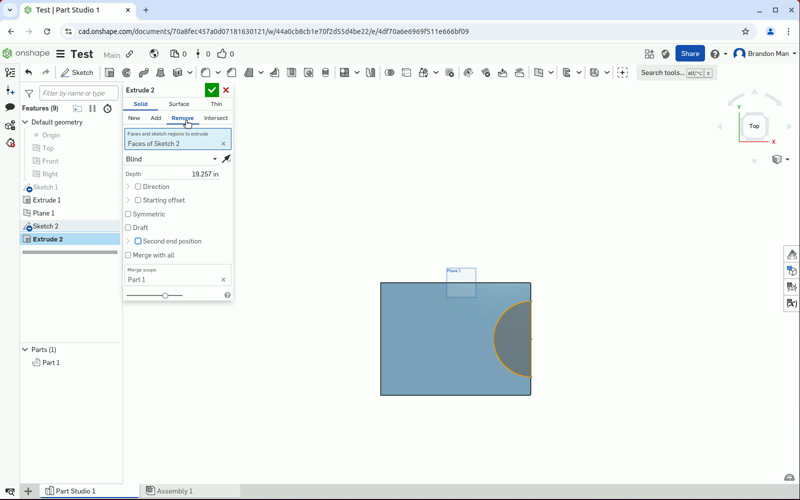
key(space)
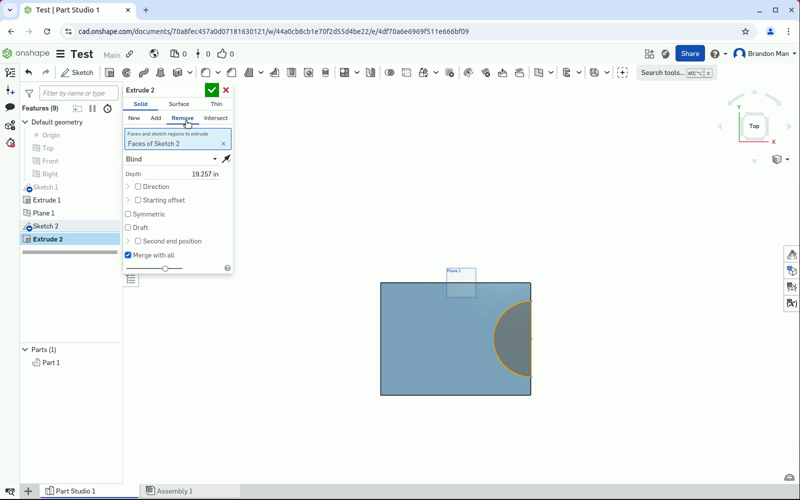
key(enter)
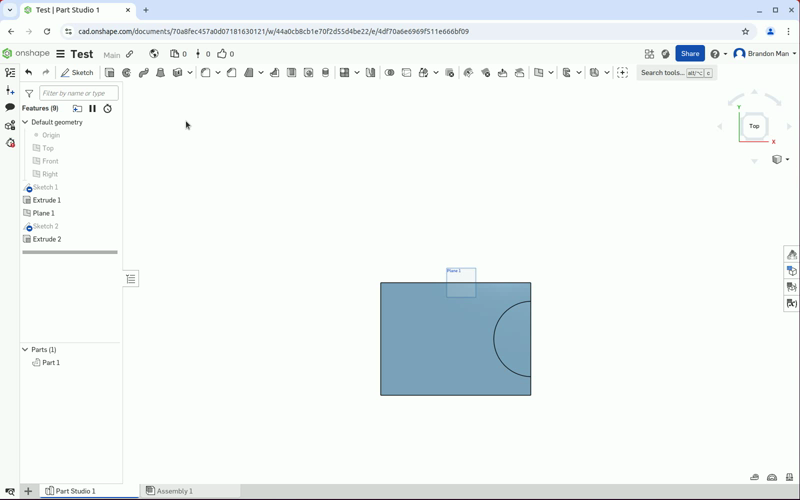
key(shift+h)
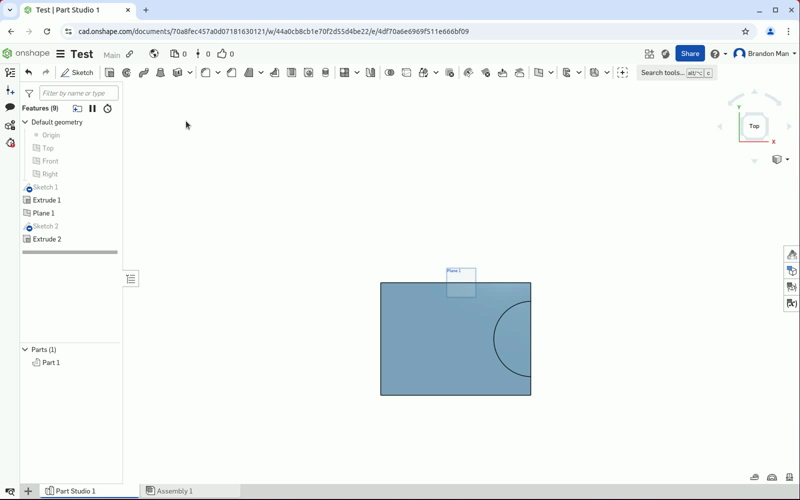
key(shift+h)
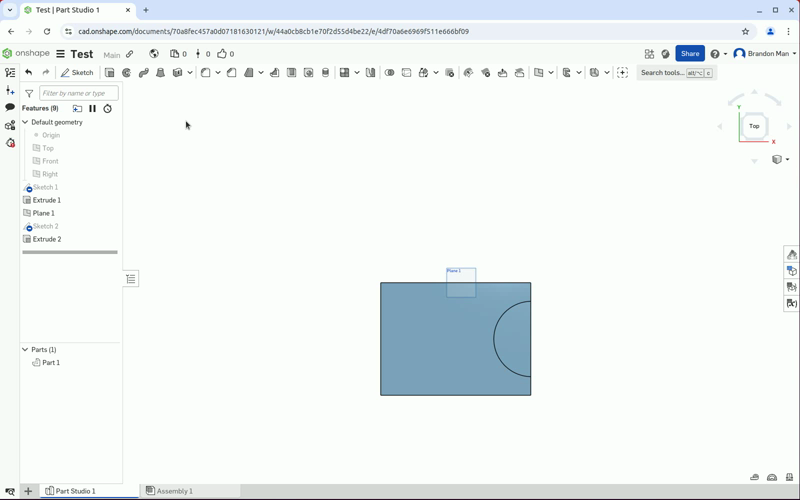
mouse_move(73, 189)
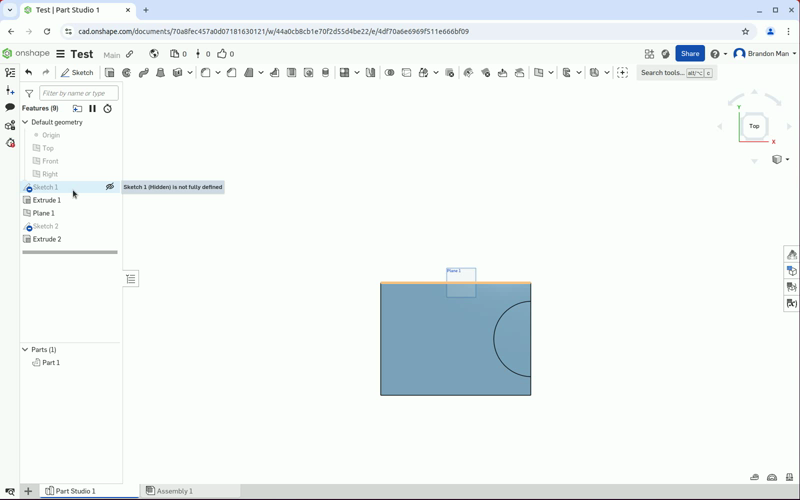
click(73, 189)
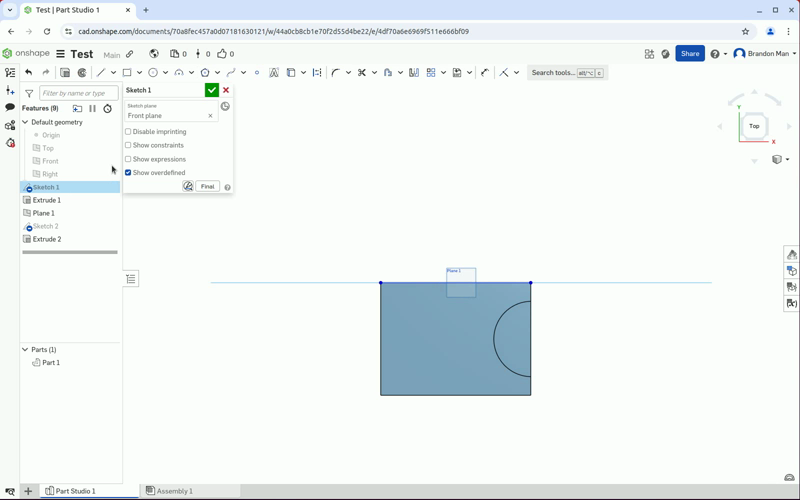
mouse_move(229, 92)
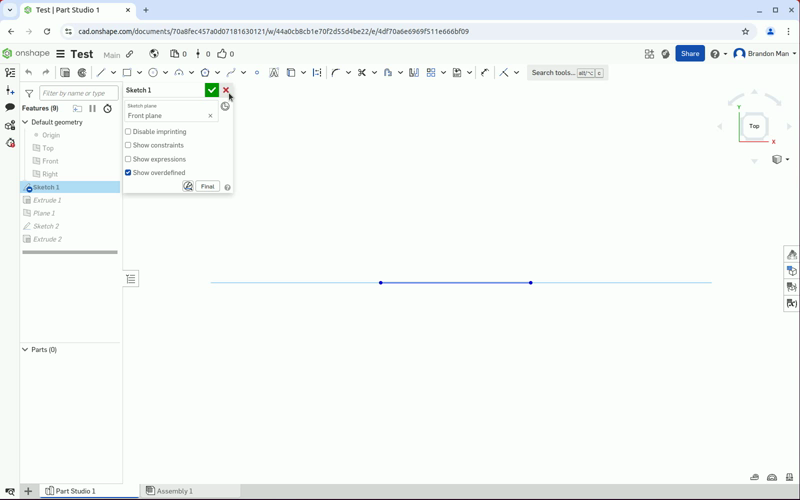
click(229, 92)
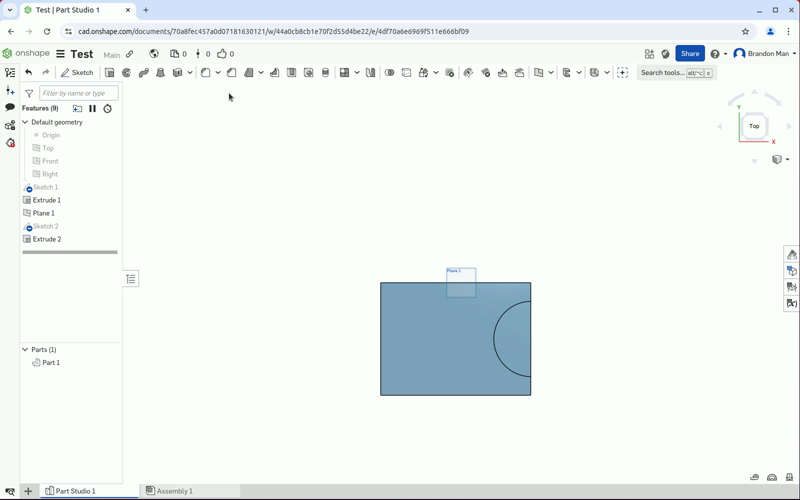
mouse_move(73, 352)
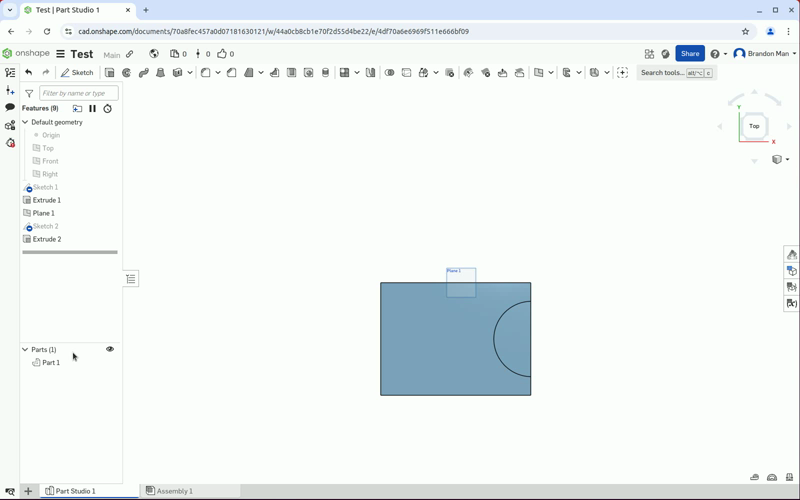
key(y)
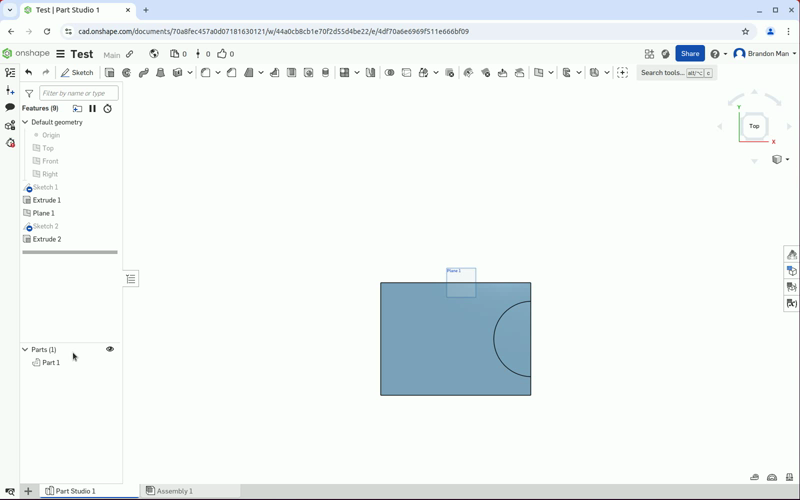
key(shift+p)
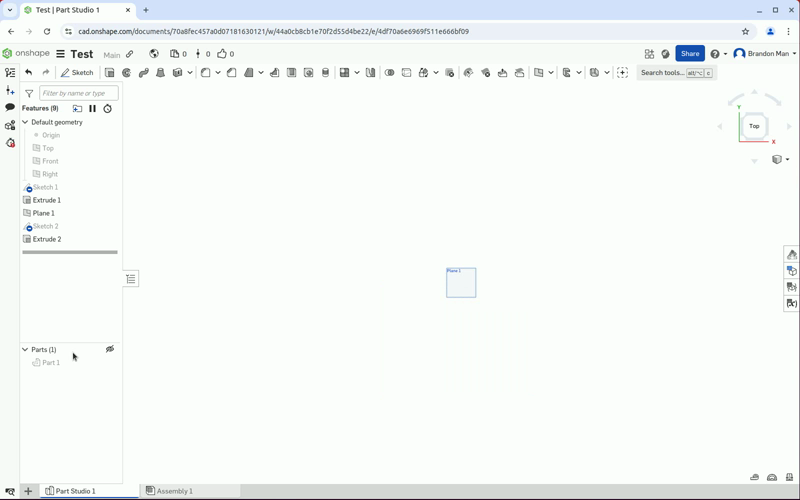
key(space)
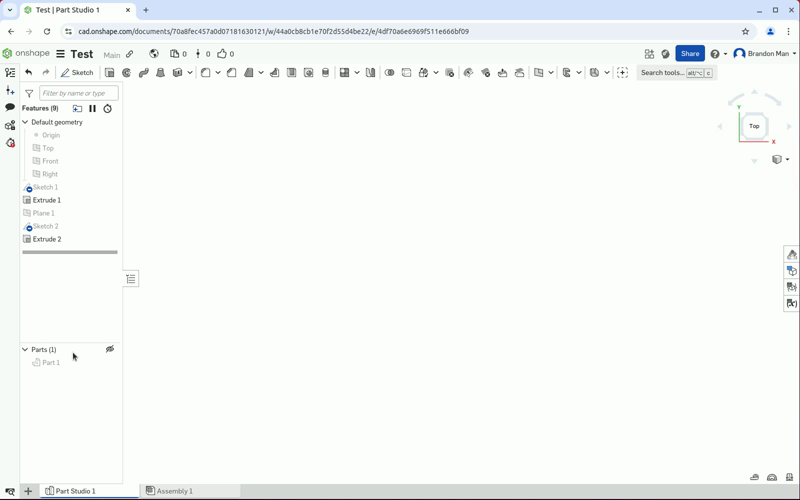
key_down(shift)
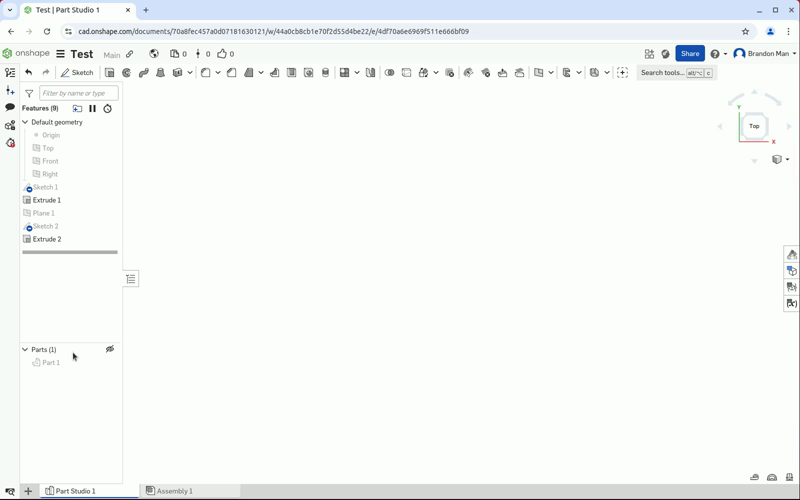
key(up)
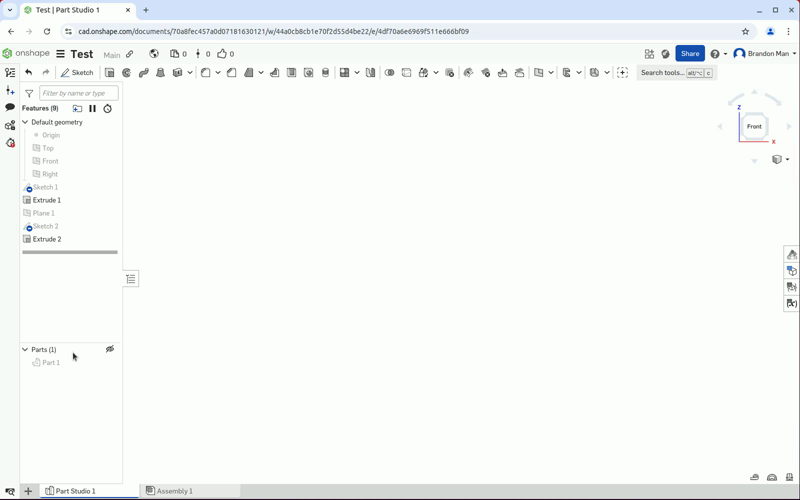
key_up(shift)
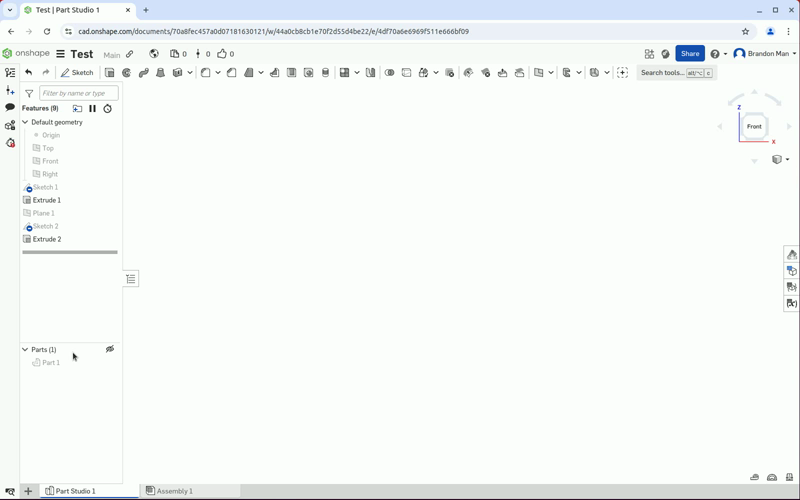
key(space)
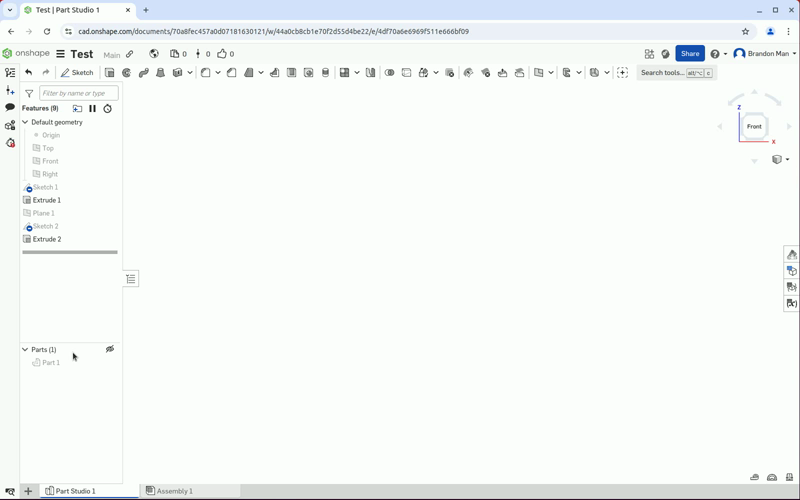
key_down(shift)
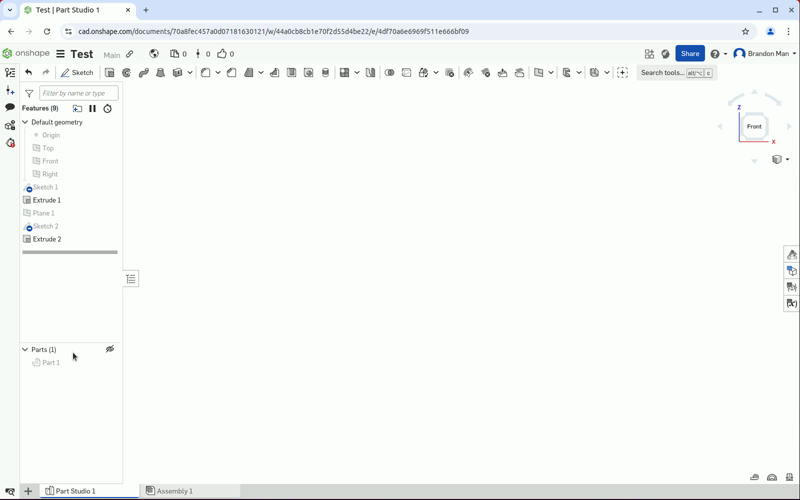
key(left)
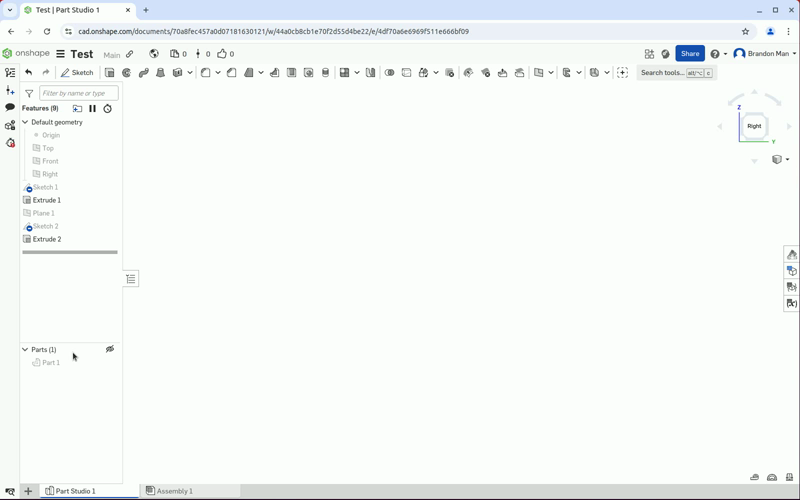
key_up(shift)
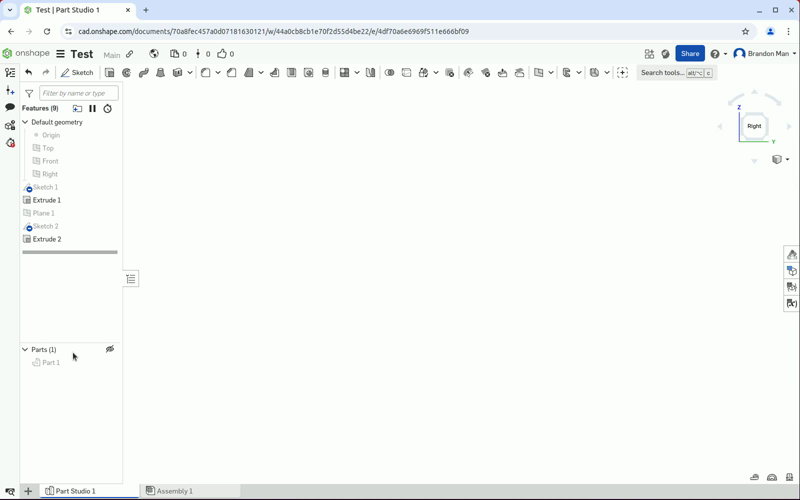
mouse_move(73, 352)
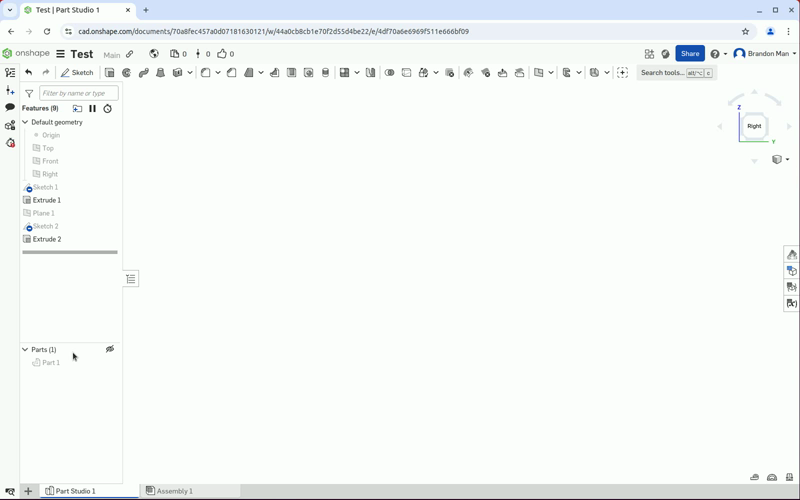
key(shift+y)
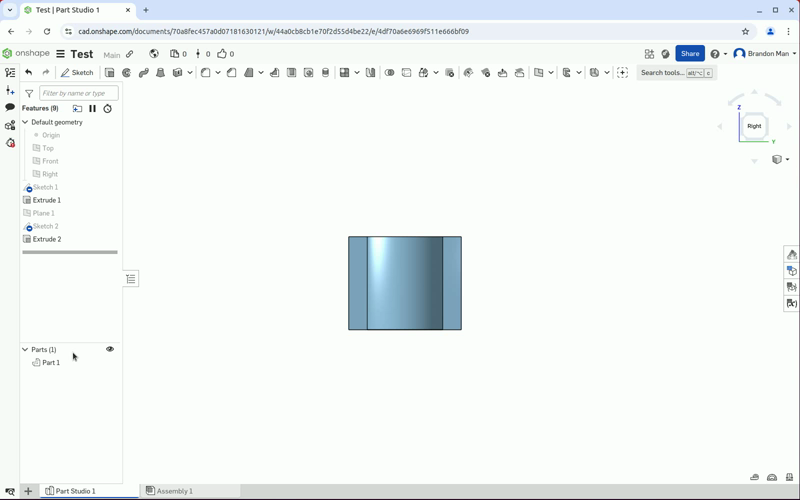
mouse_move(541, 75)
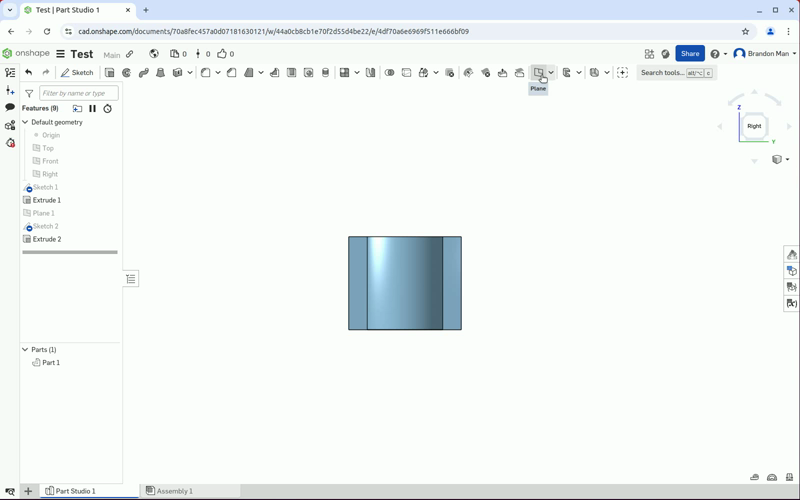
click(541, 75)
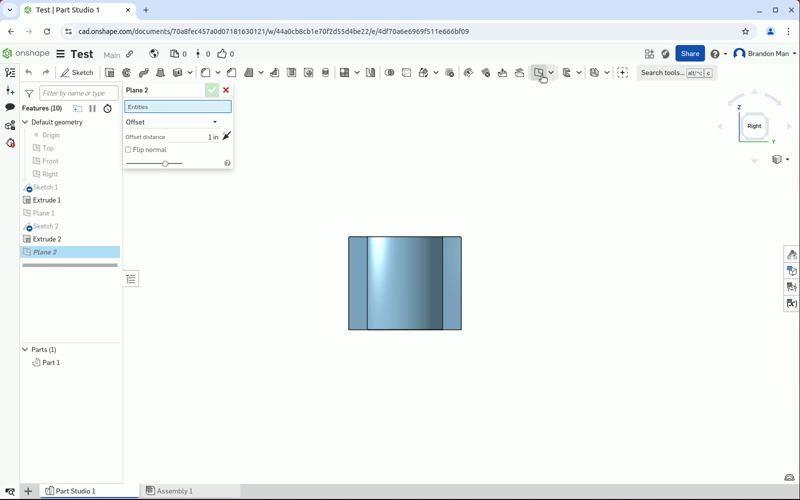
mouse_move(73, 176)
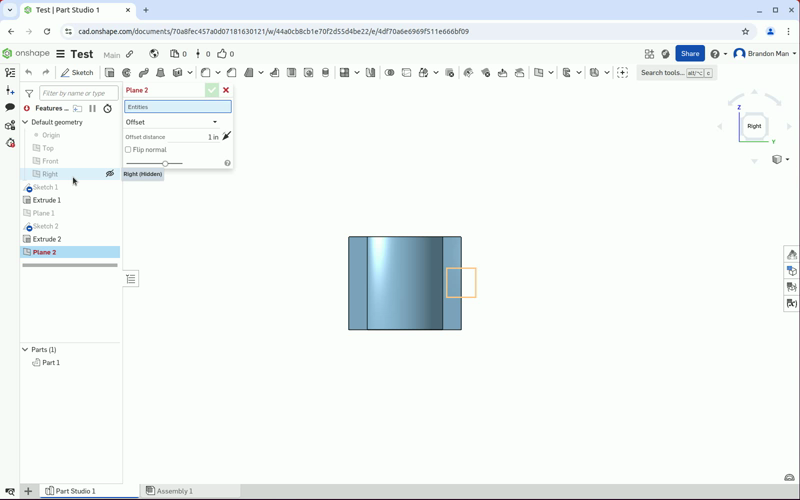
click(73, 176)
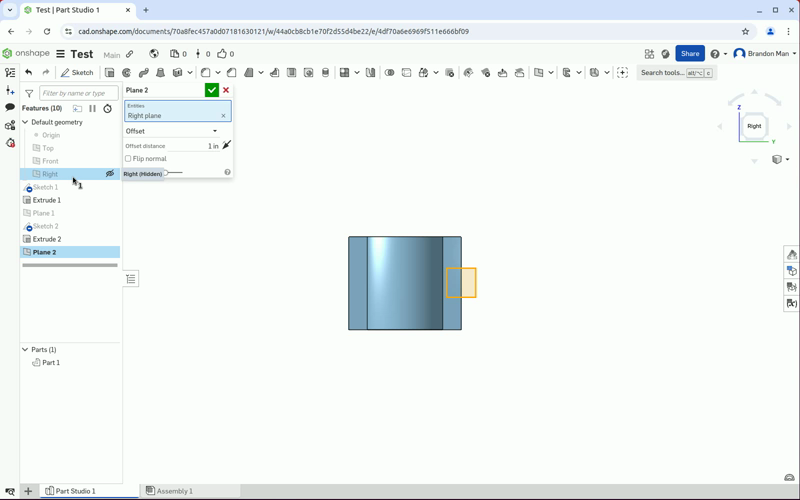
key(tab, 2)
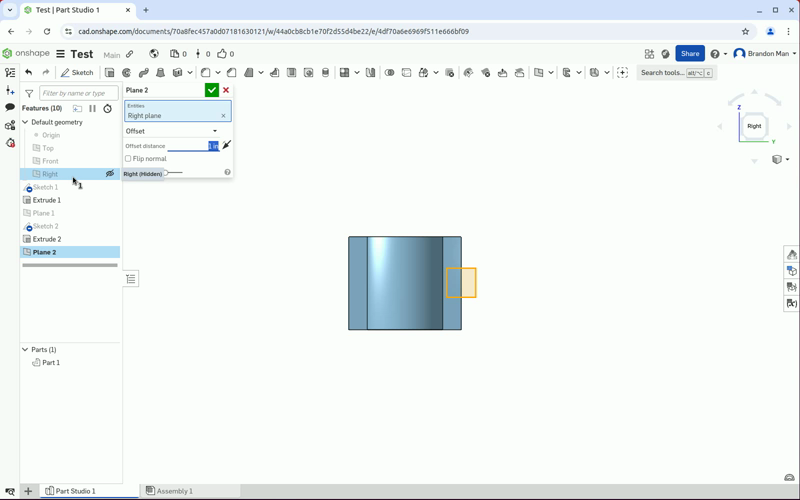
text(16.361)
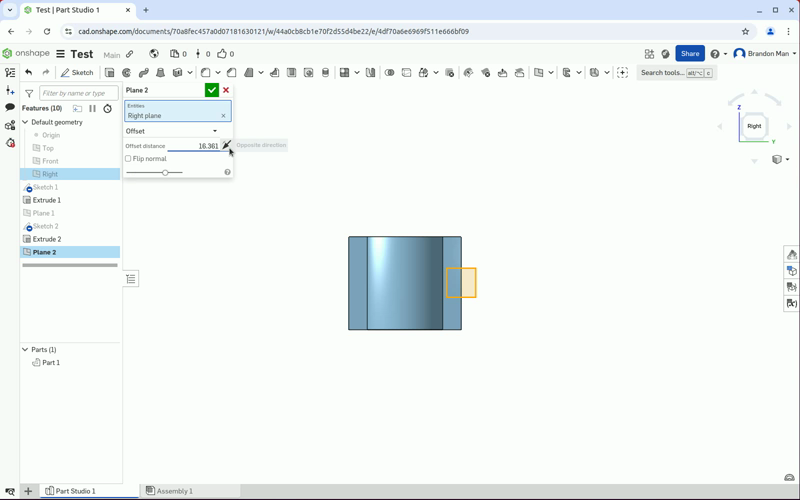
mouse_move(229, 147)
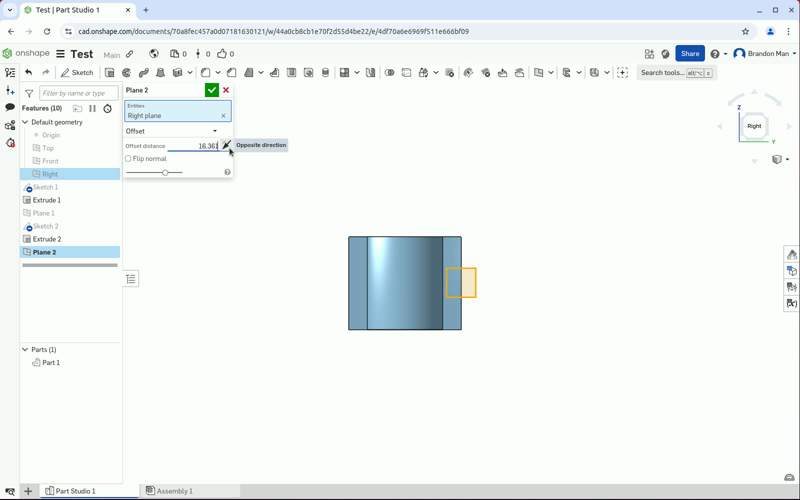
click(229, 147)
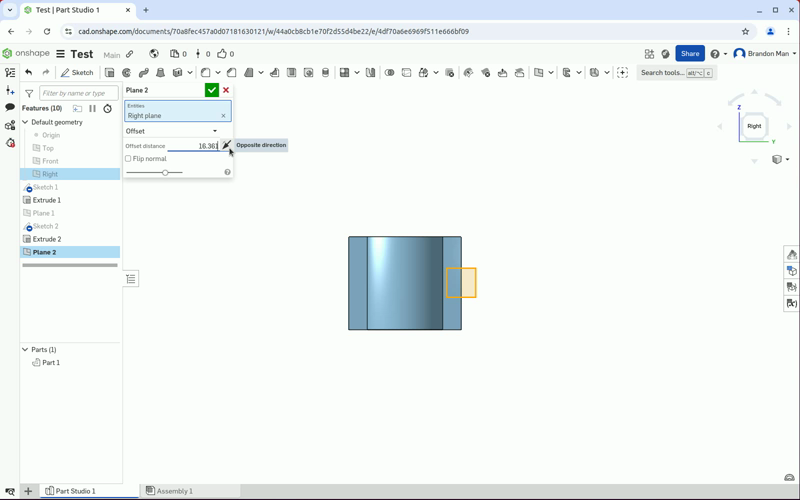
key(enter, 2)
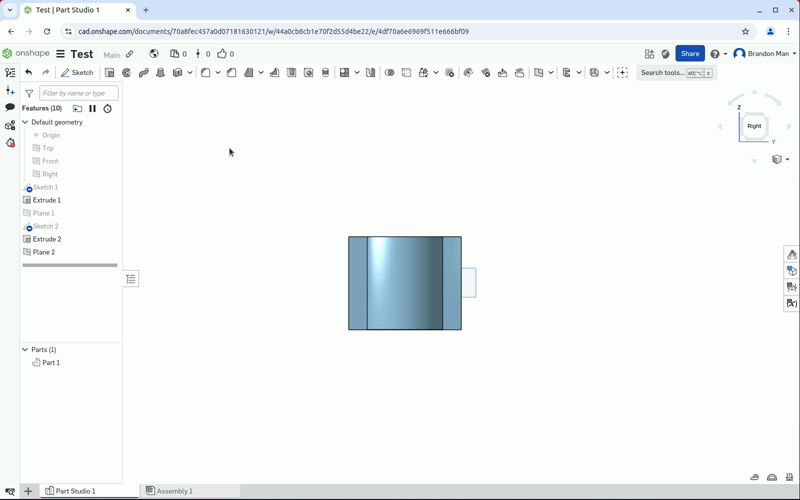
key(shift+s)
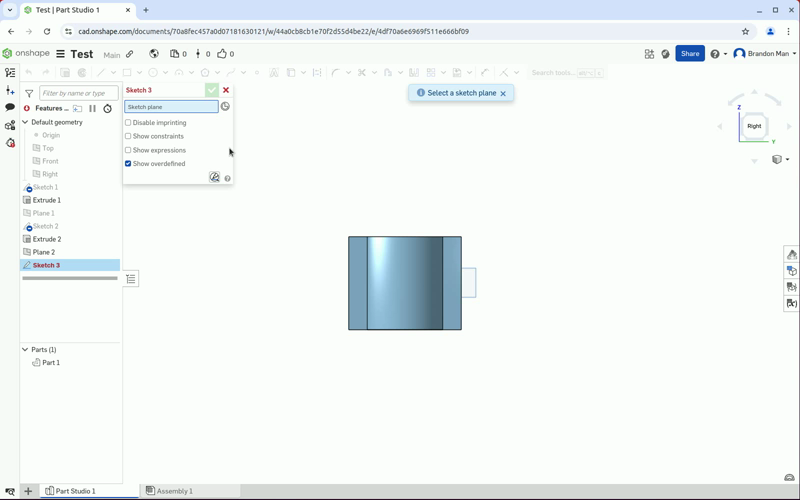
mouse_move(73, 254)
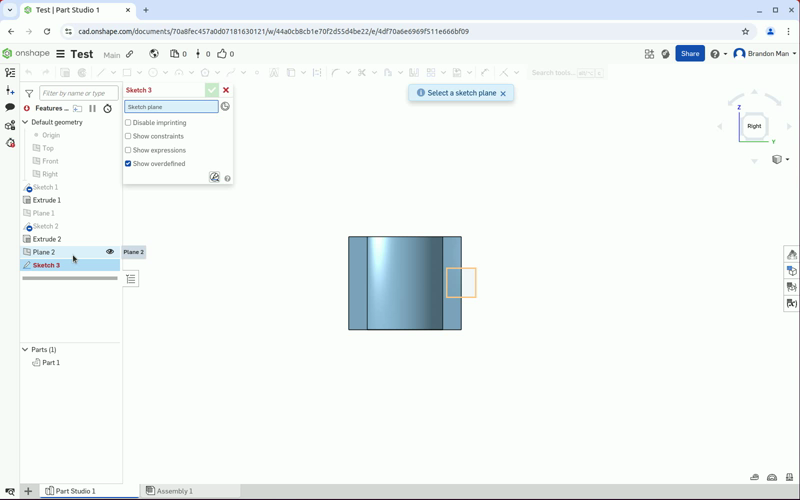
click(73, 254)
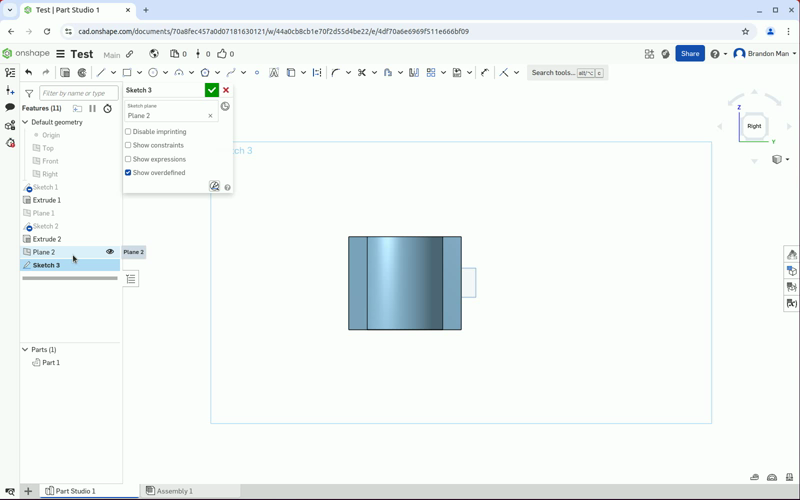
mouse_move(73, 352)
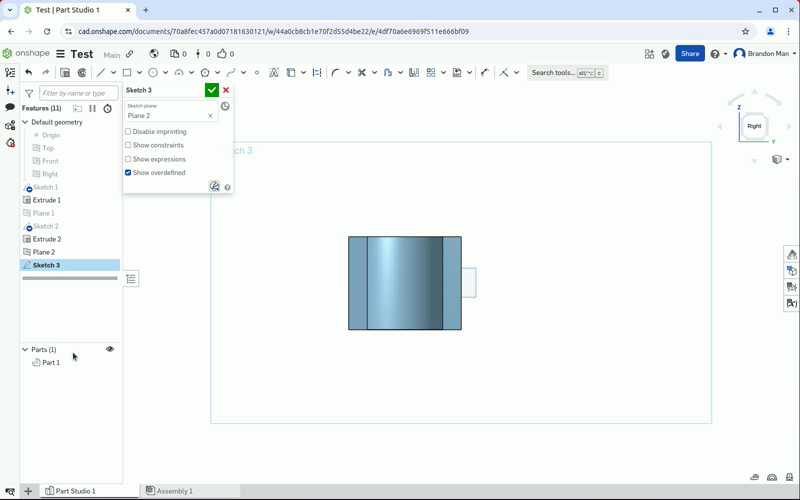
key(y)
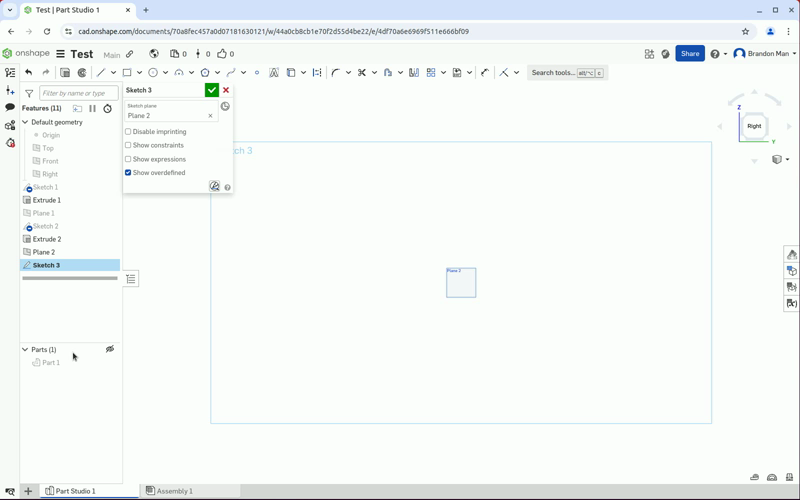
key(a)
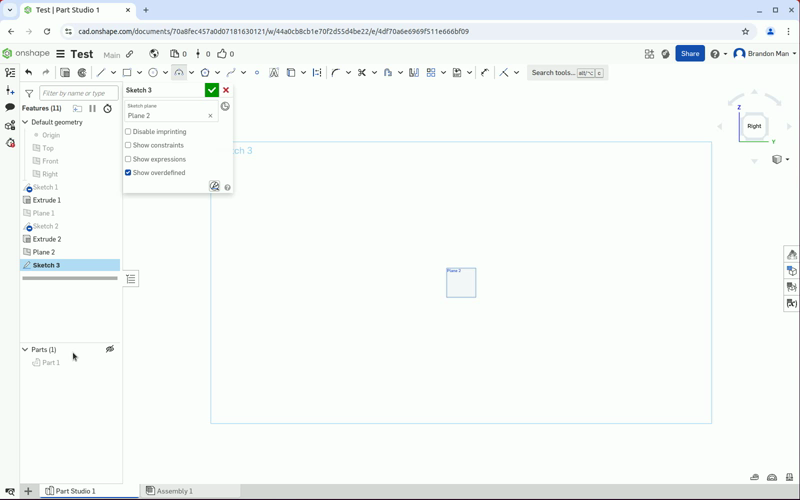
key_down(shift)
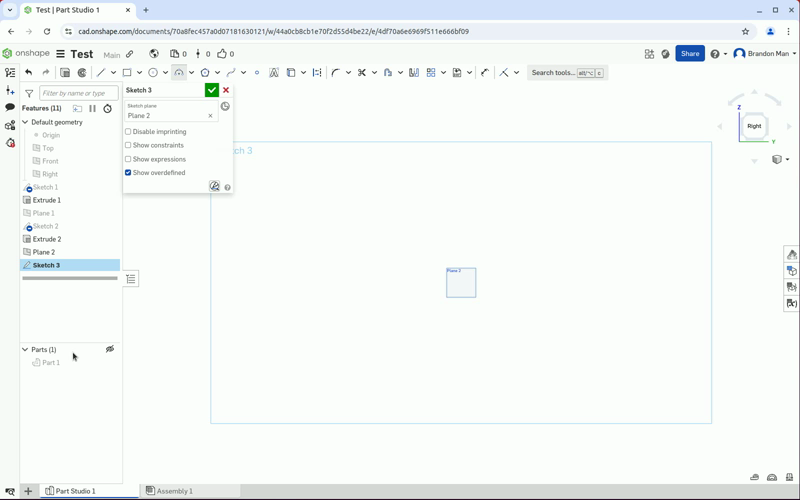
mouse_move(385, 236)
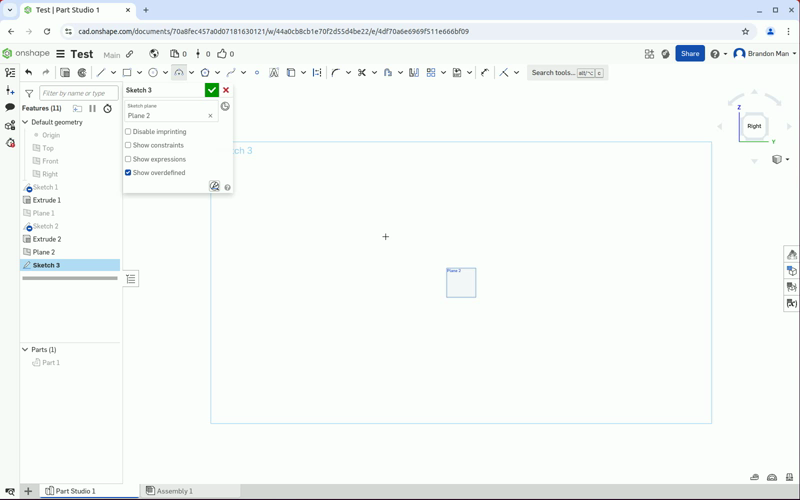
click(385, 236)
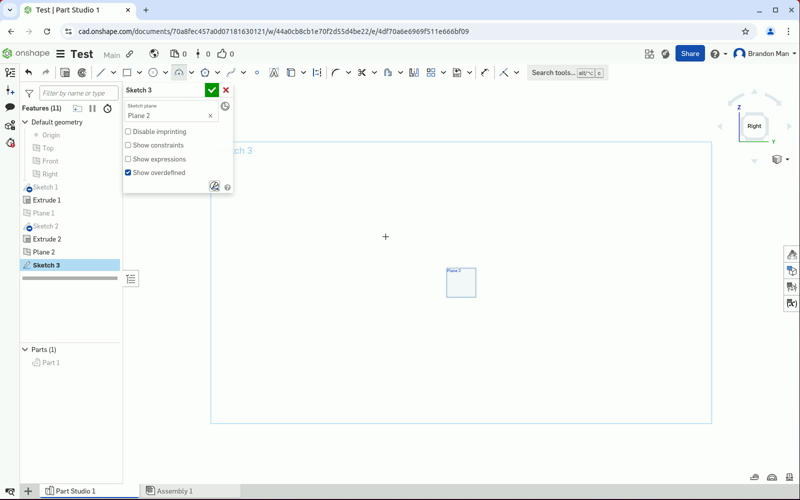
key_up(shift)
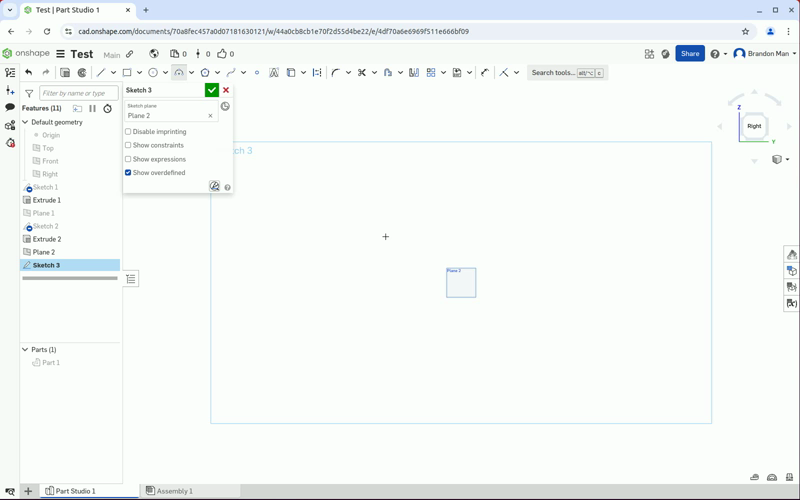
key_down(shift)
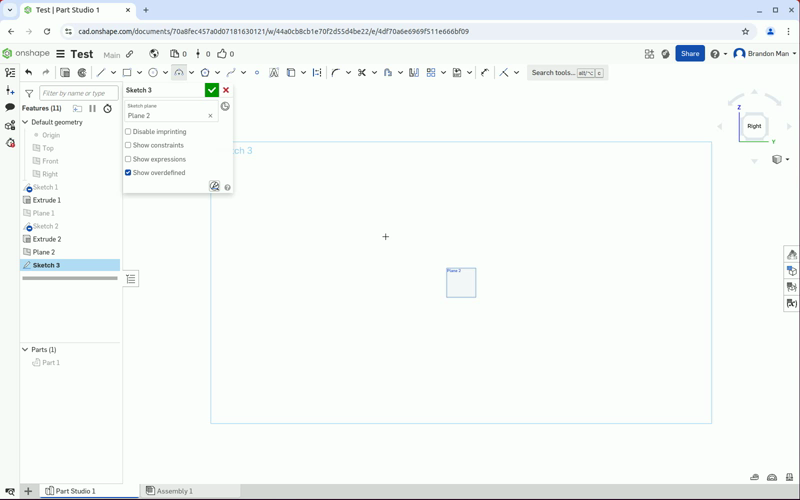
mouse_move(461, 311)
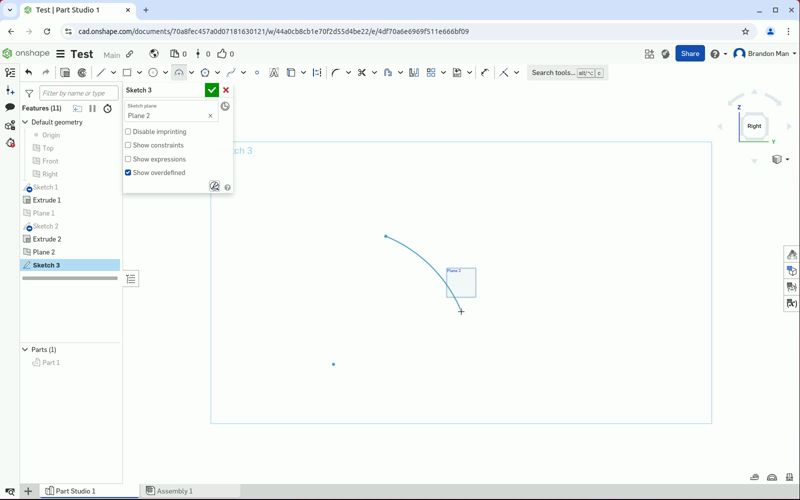
click(461, 311)
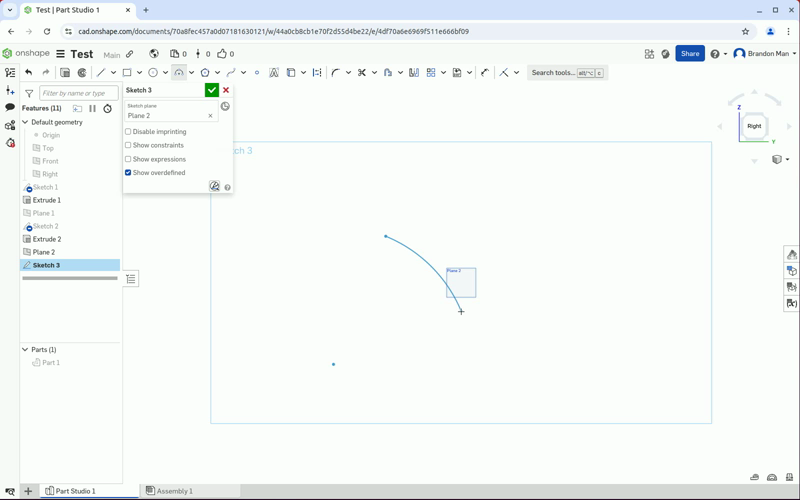
mouse_move(407, 289)
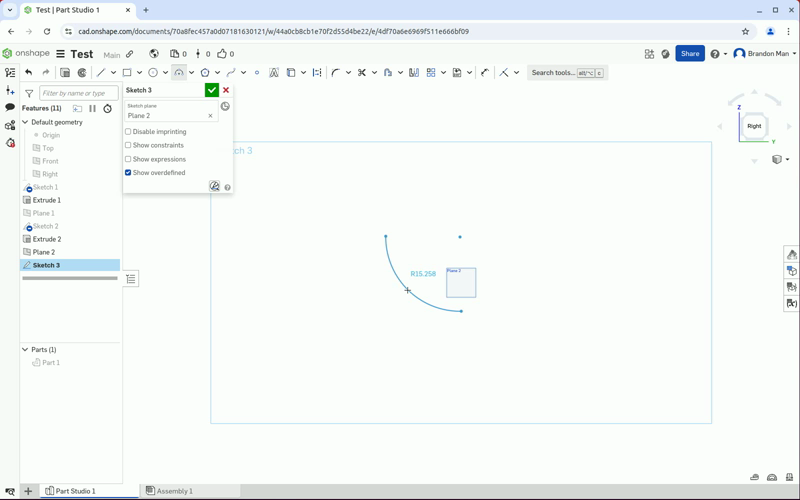
click(407, 289)
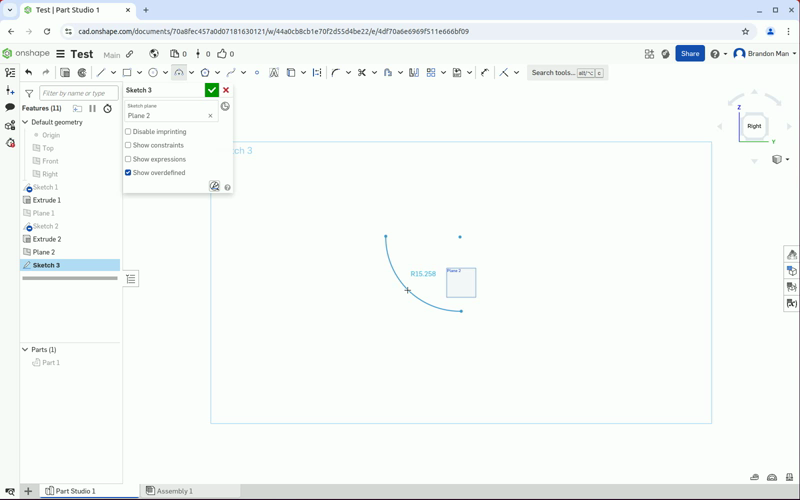
key_up(shift)
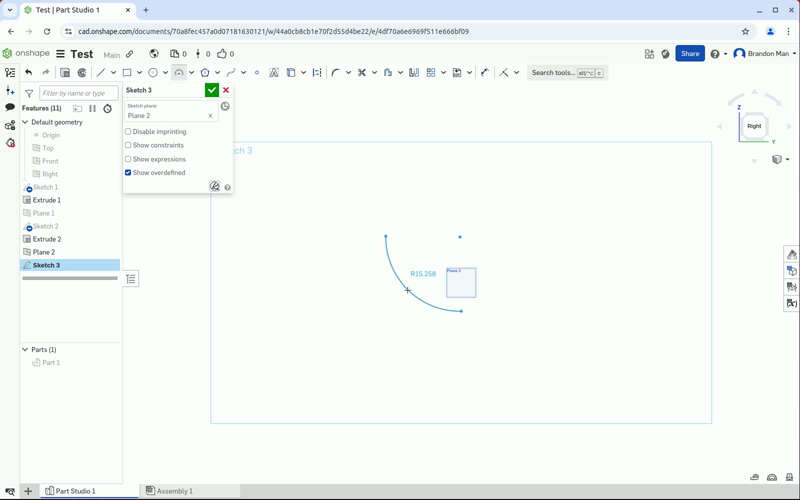
key(esc)
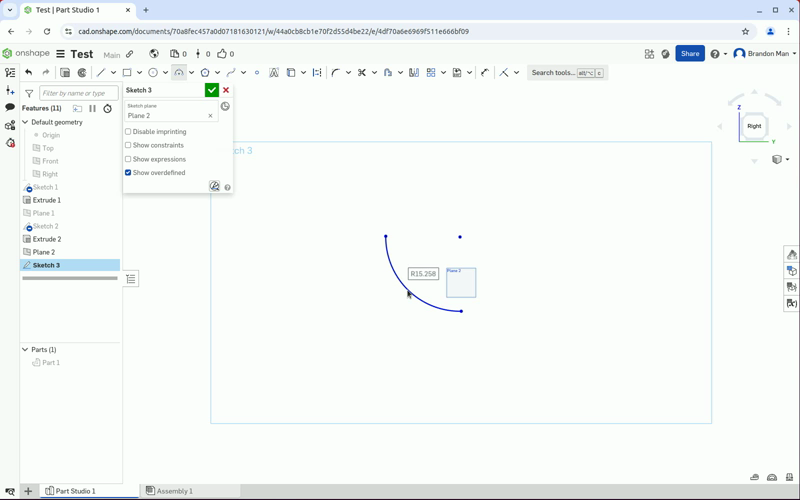
key(l)
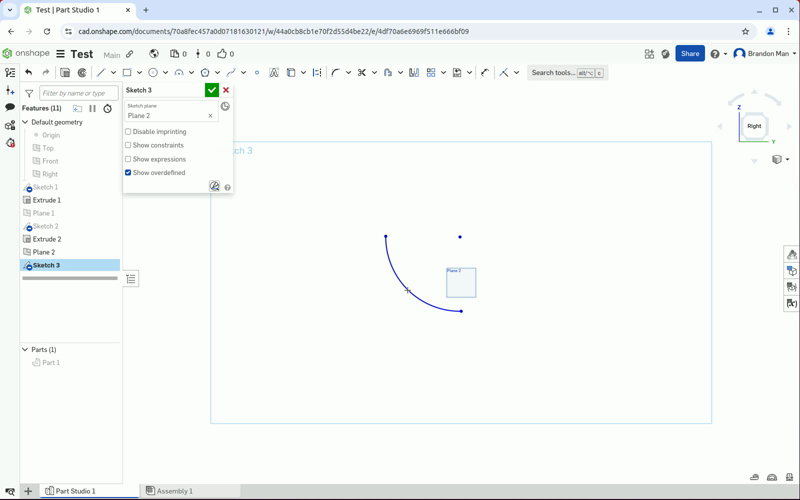
mouse_move(461, 311)
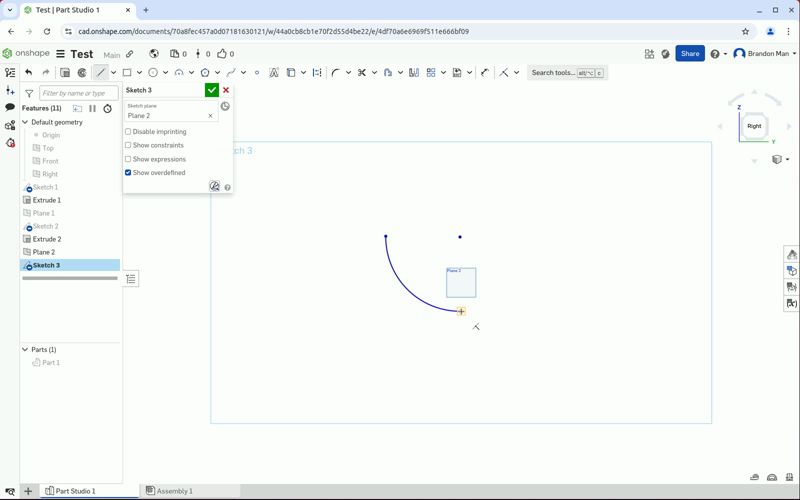
click(461, 311)
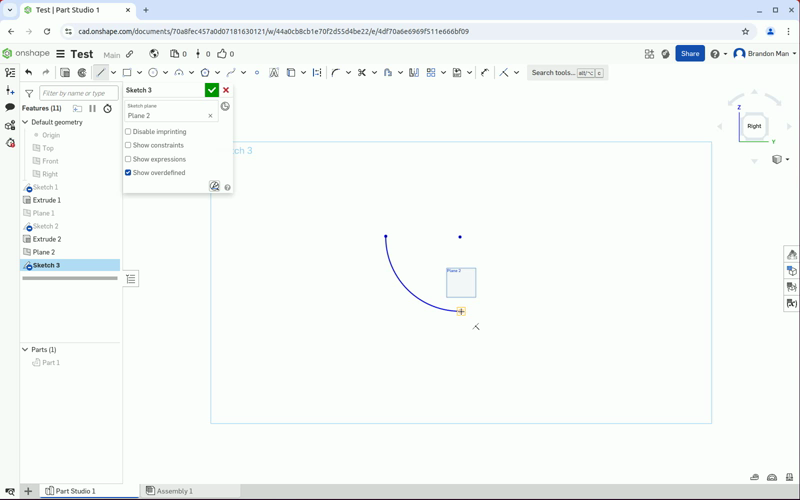
key_down(shift)
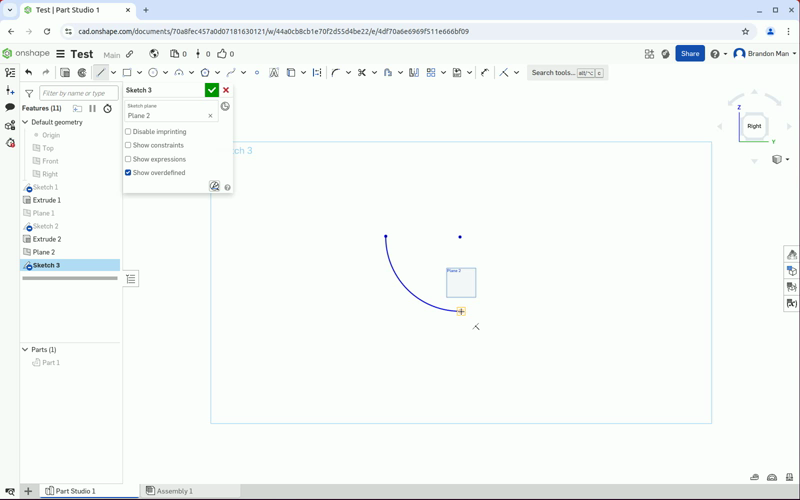
mouse_move(461, 236)
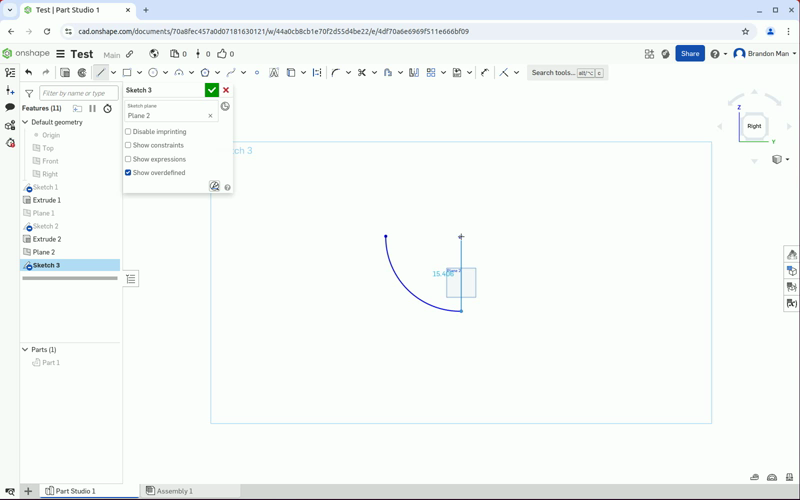
click(461, 236)
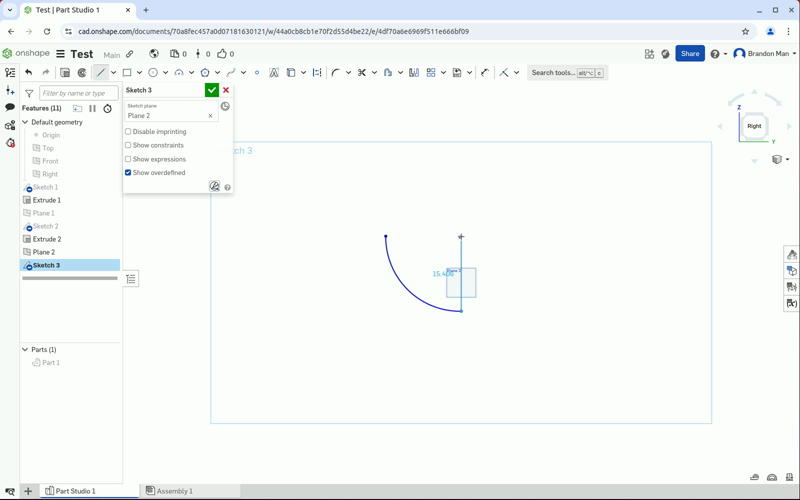
key_up(shift)
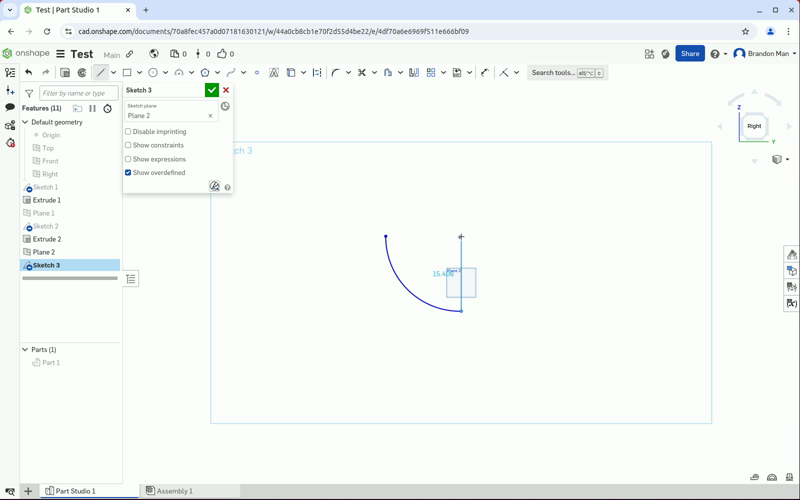
key_down(shift)
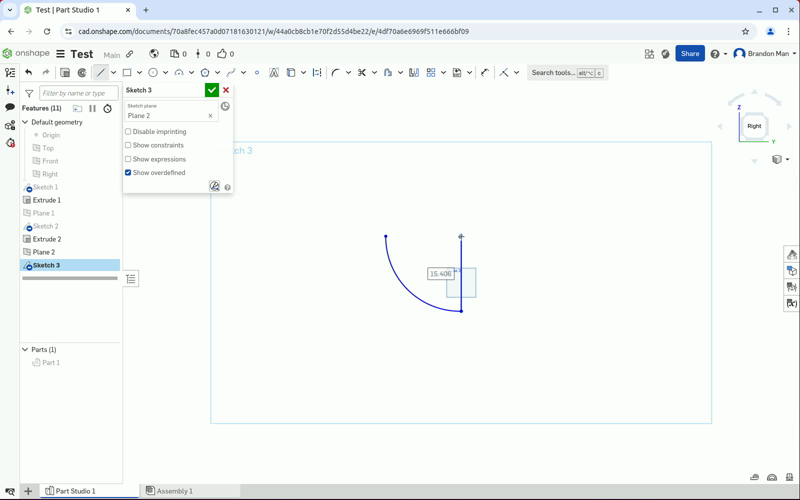
mouse_move(385, 236)
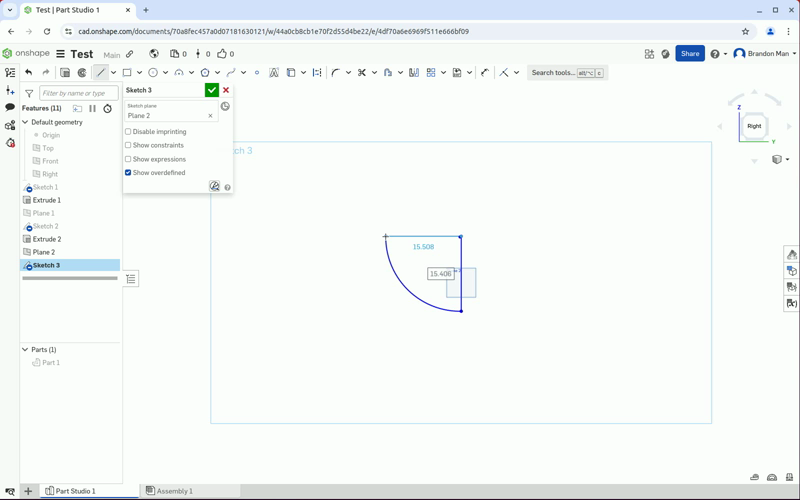
key_up(shift)
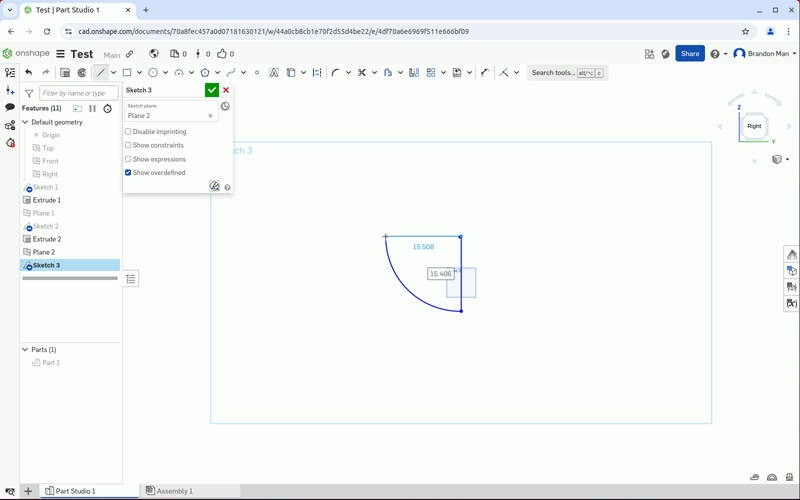
click(385, 236)
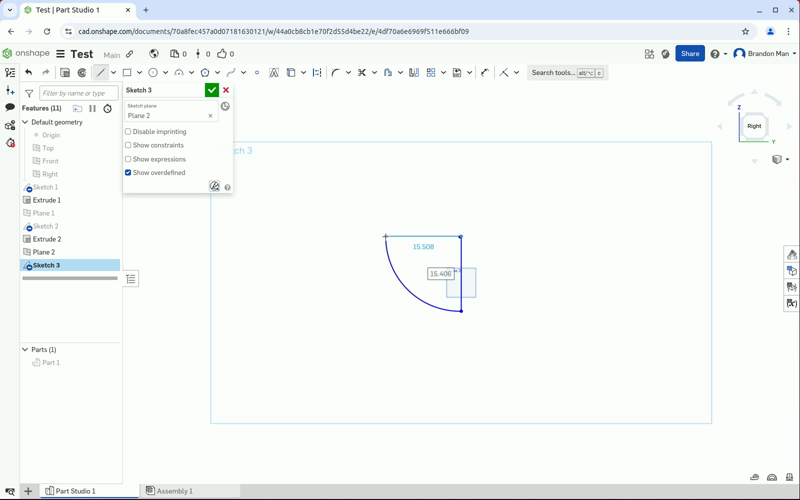
key(esc)
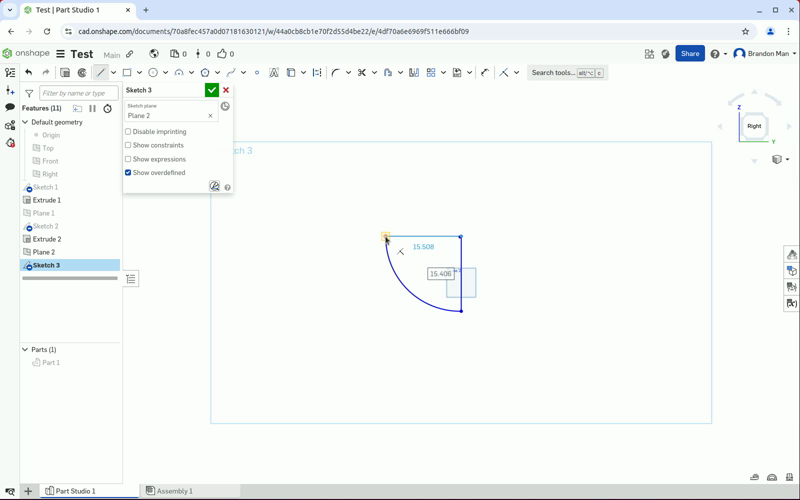
mouse_move(407, 261)
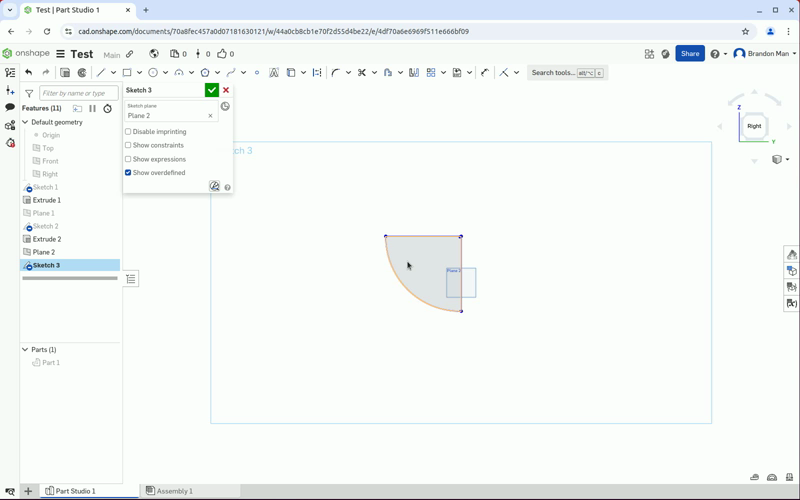
click(407, 261)
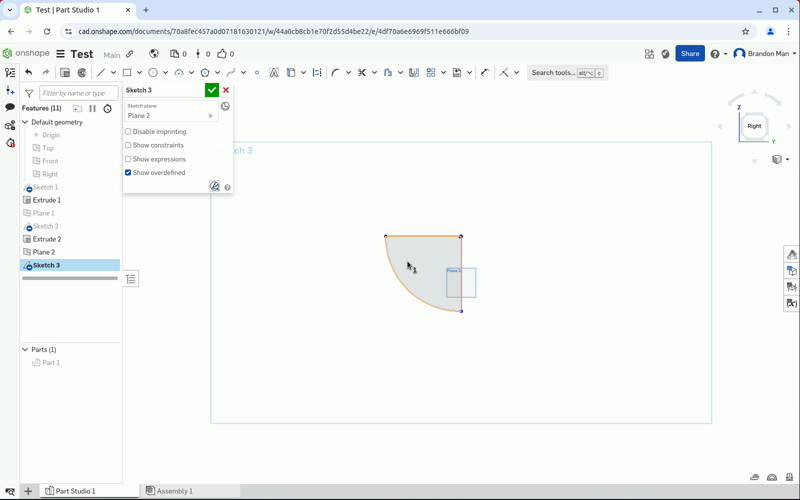
mouse_move(73, 352)
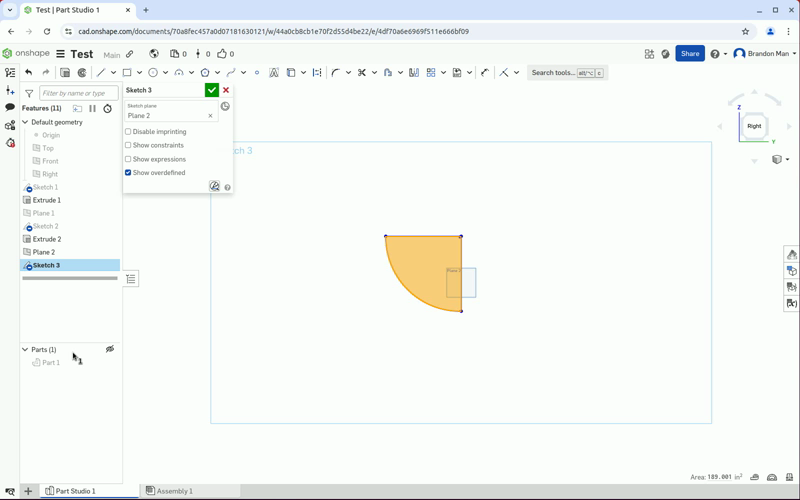
key(shift+y)
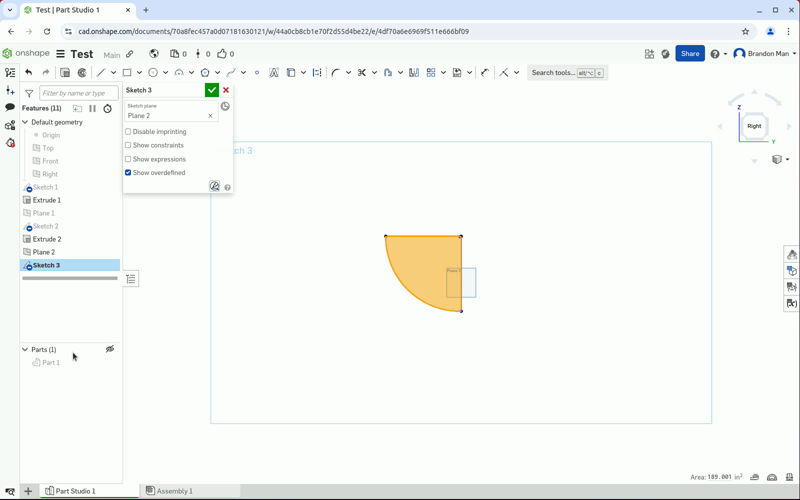
key(shift+e)
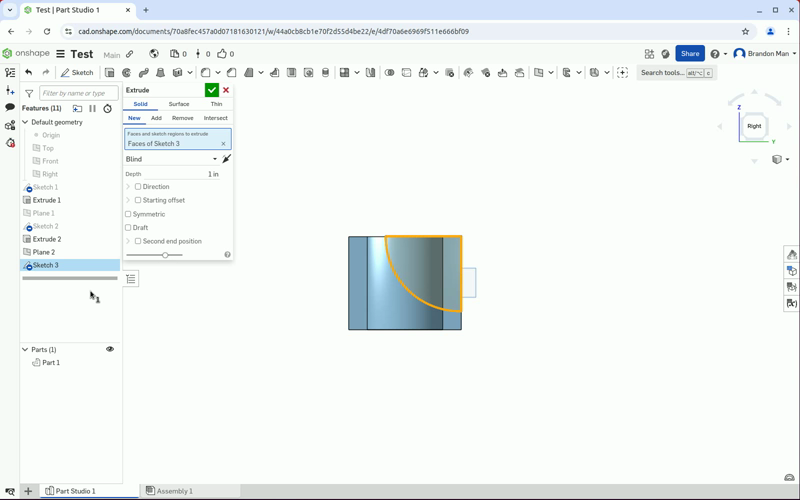
mouse_move(143, 106)
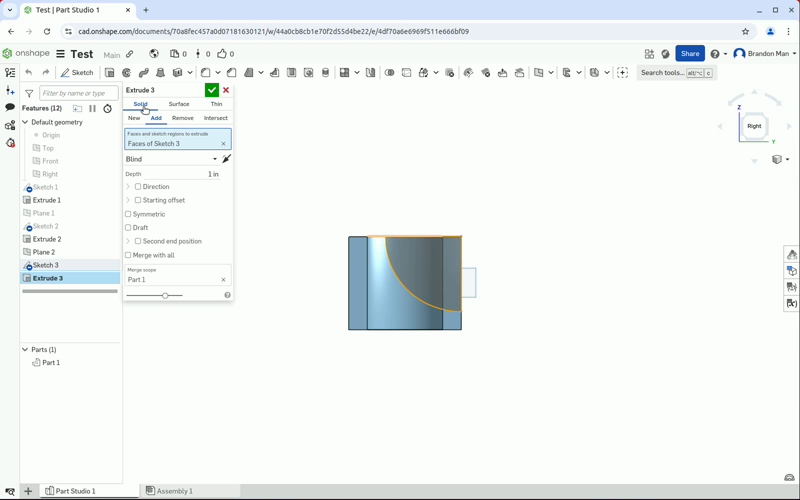
click(143, 106)
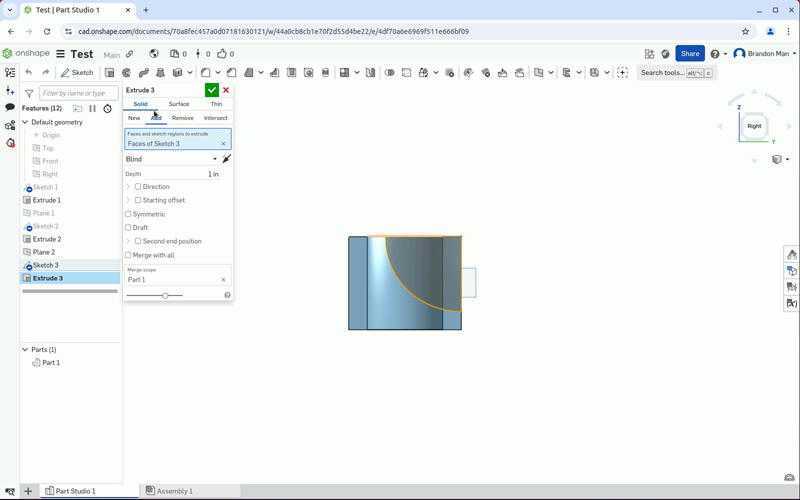
mouse_move(186, 120)
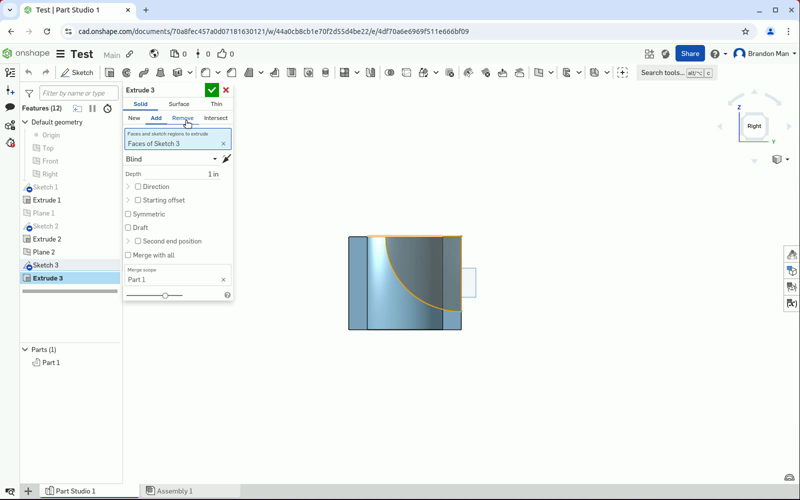
click(186, 120)
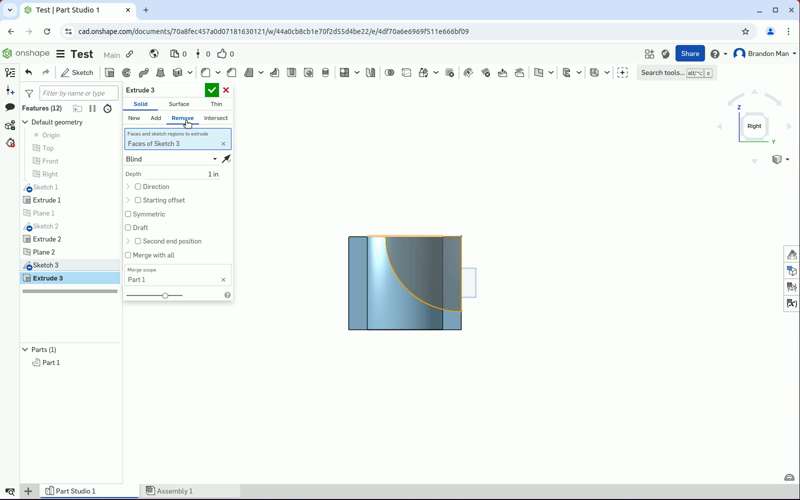
key(tab, 4)
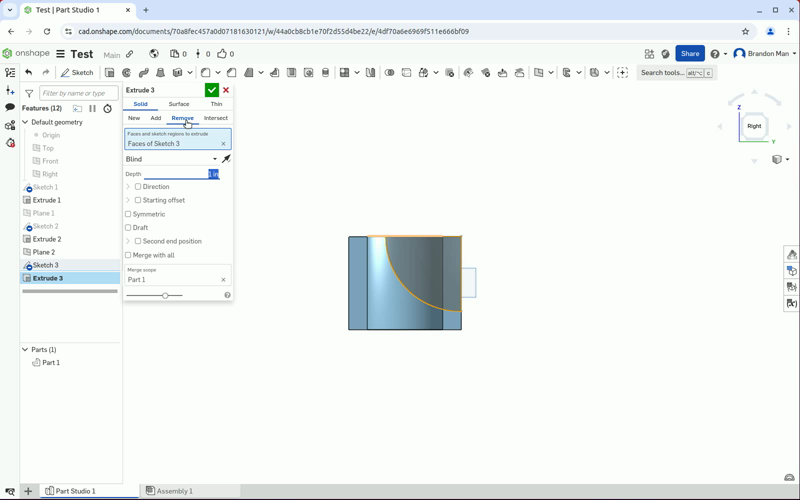
text(15.405)
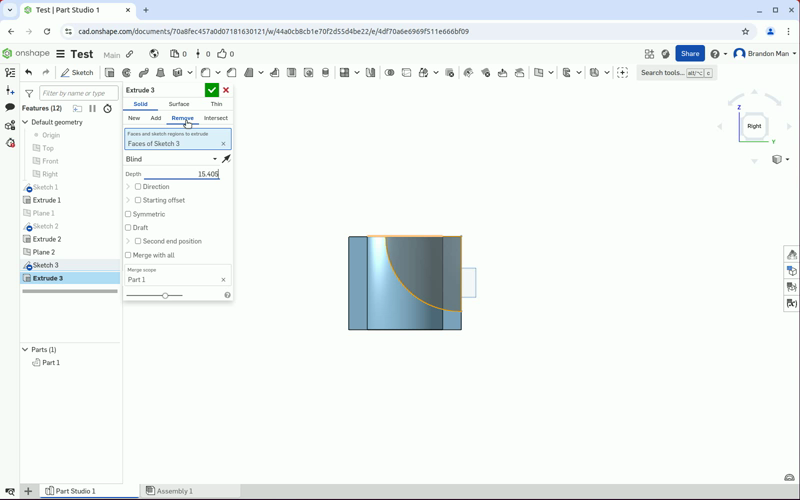
key(tab, 6)
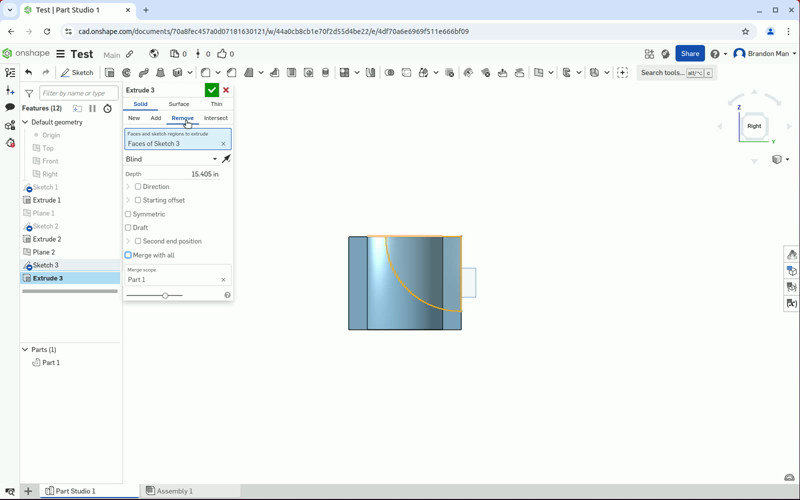
key(space)
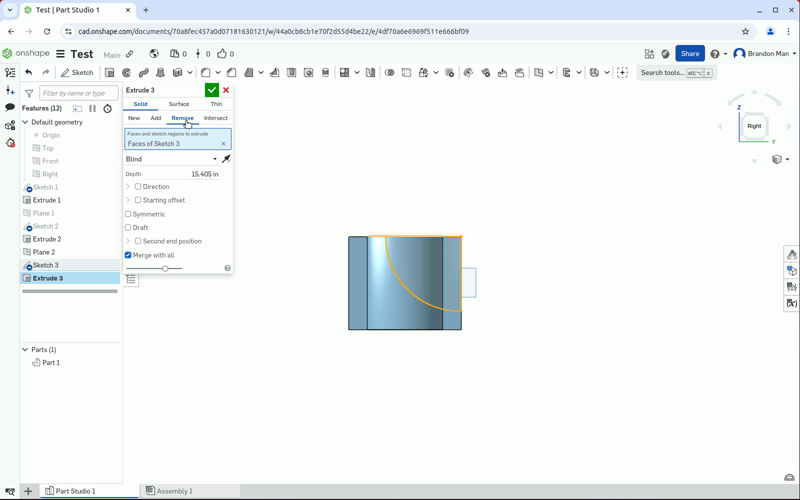
key(enter)
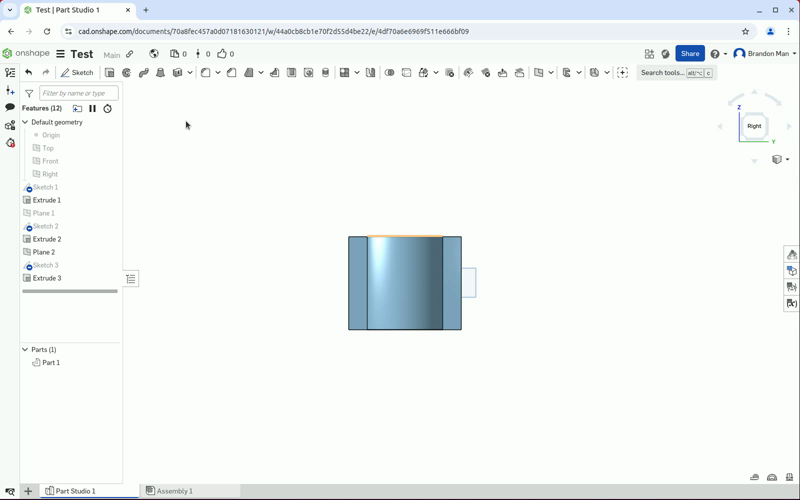
key(shift+h)
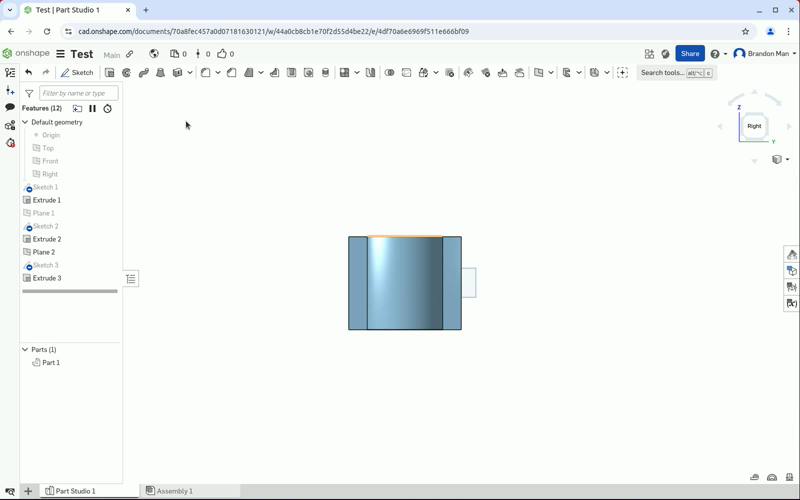
key(shift+h)
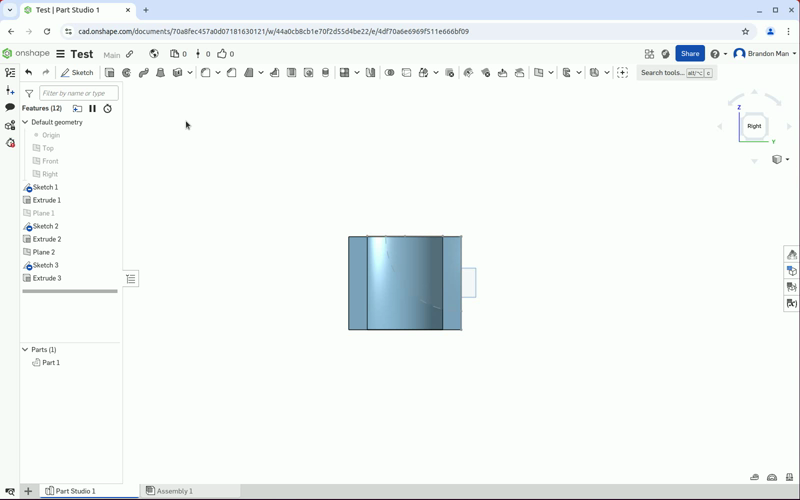
key(shift+7)
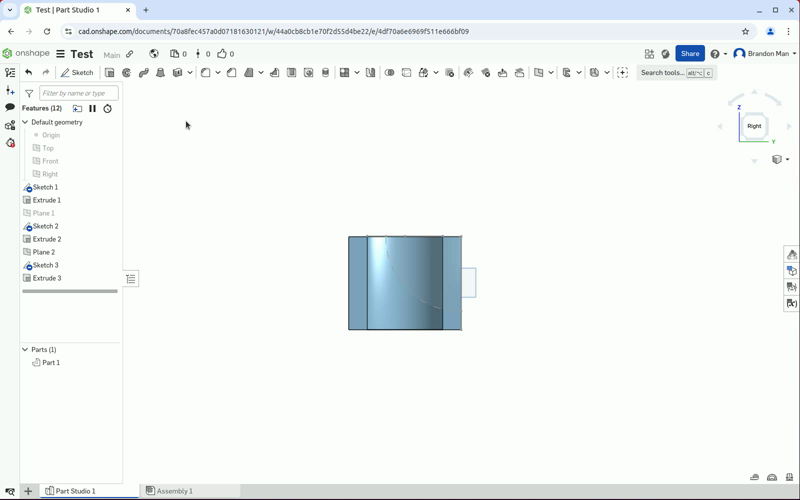
key(right, 2)
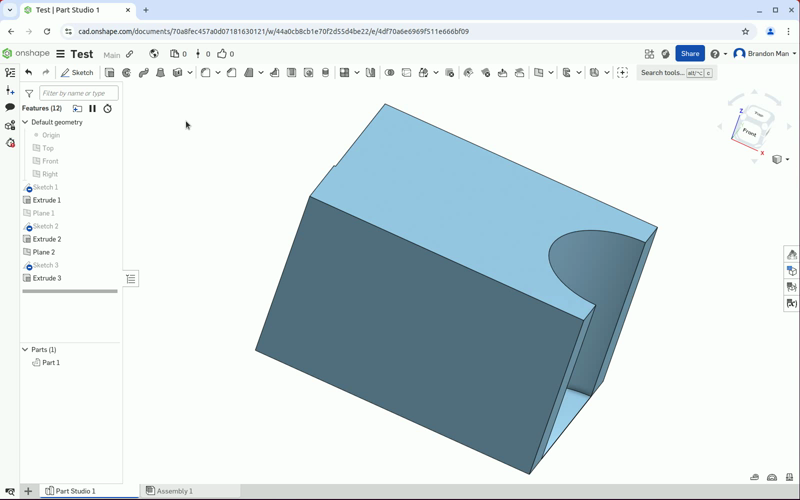
key(down, 2)
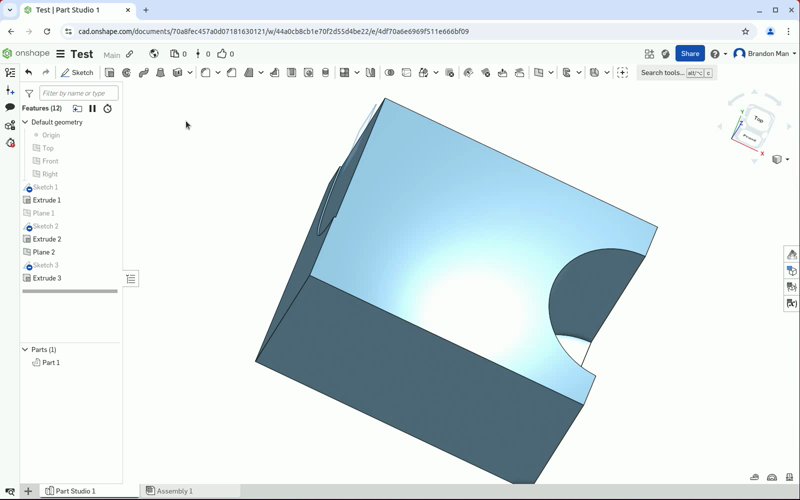
key(up, 2)
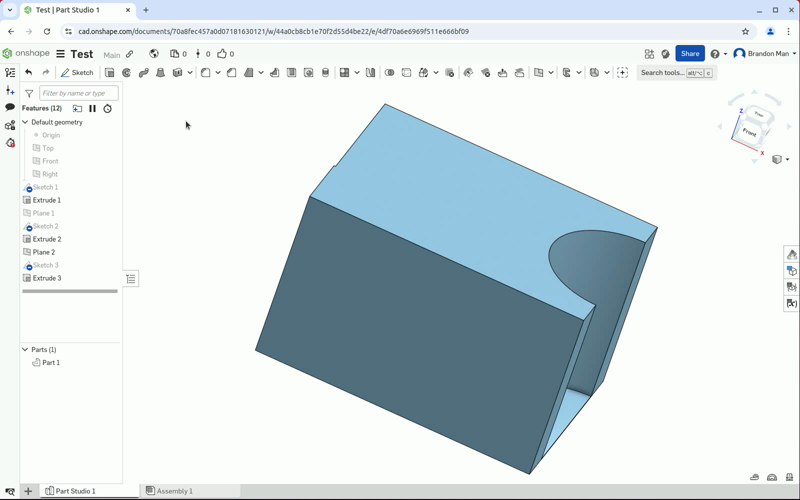
key(left, 2)
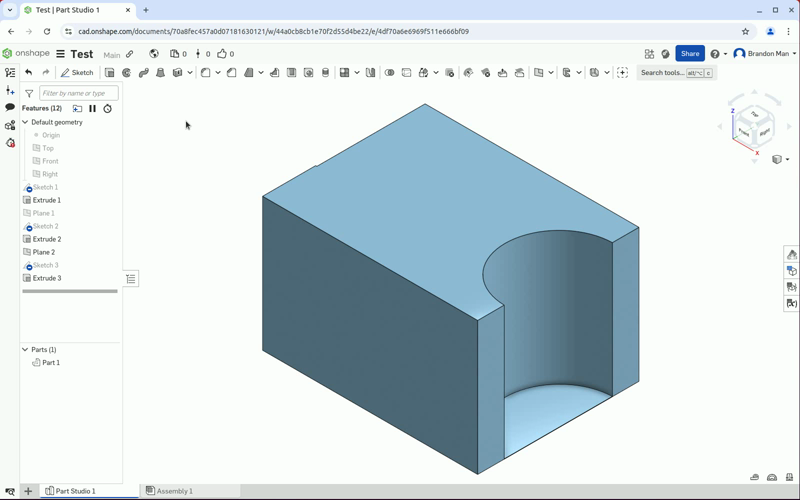
mouse_move(73, 189)
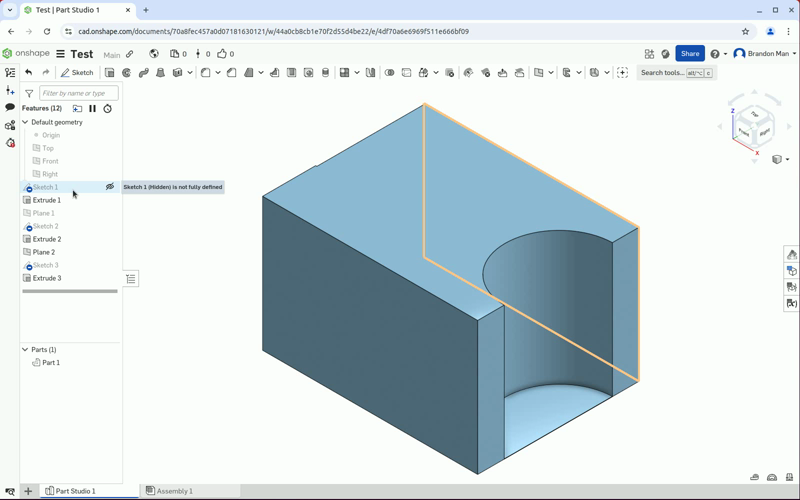
click(73, 189)